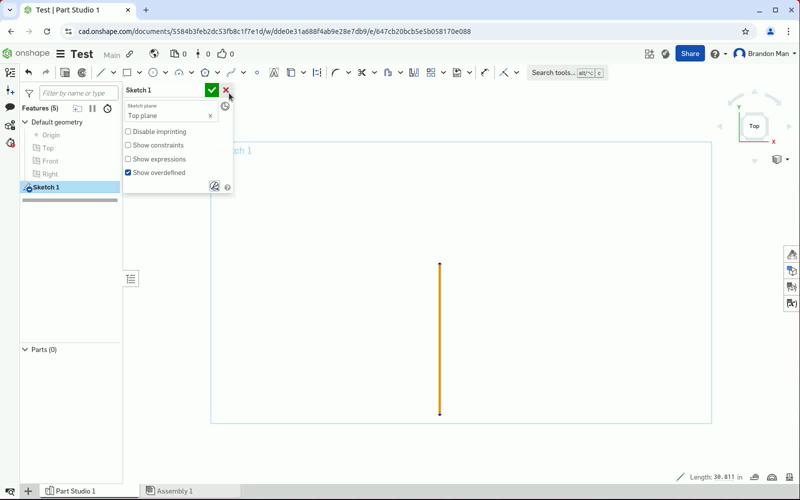
key(shift+h)
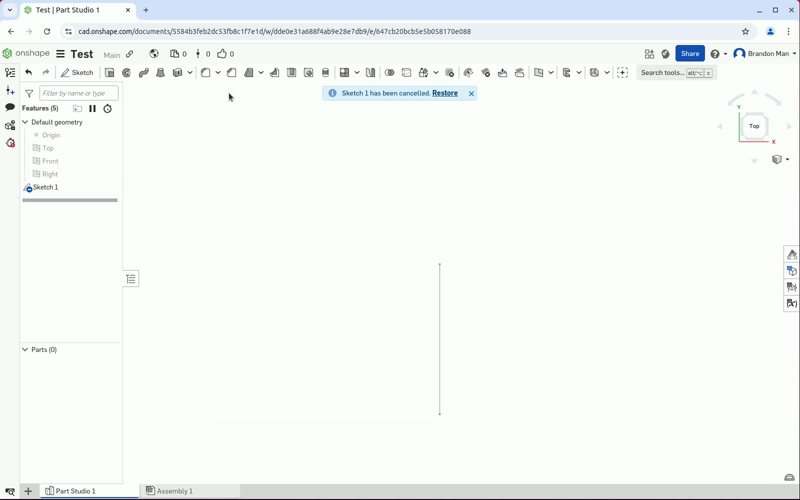
key(shift+s)
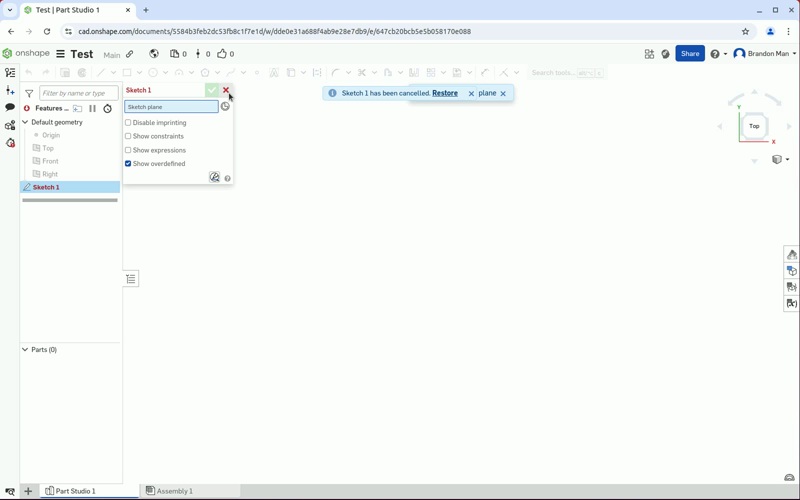
mouse_move(73, 150)
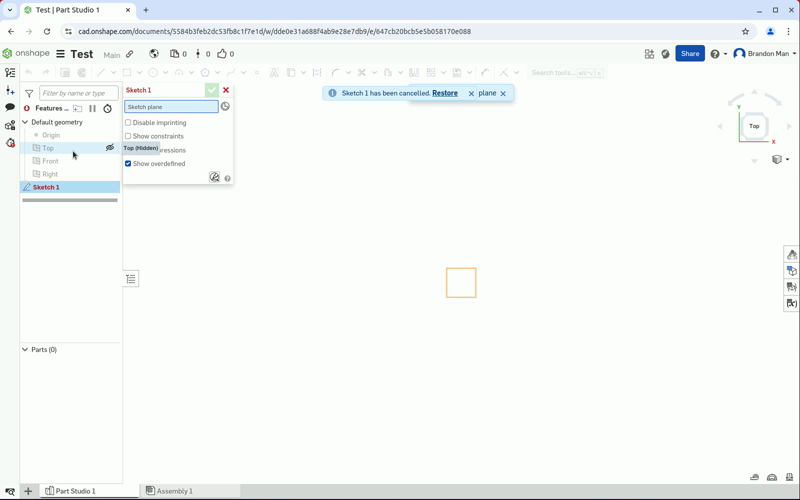
click(73, 150)
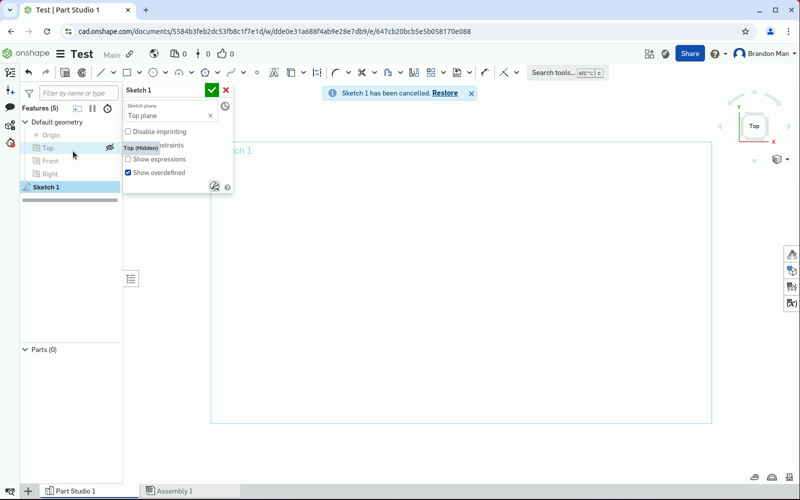
mouse_move(73, 352)
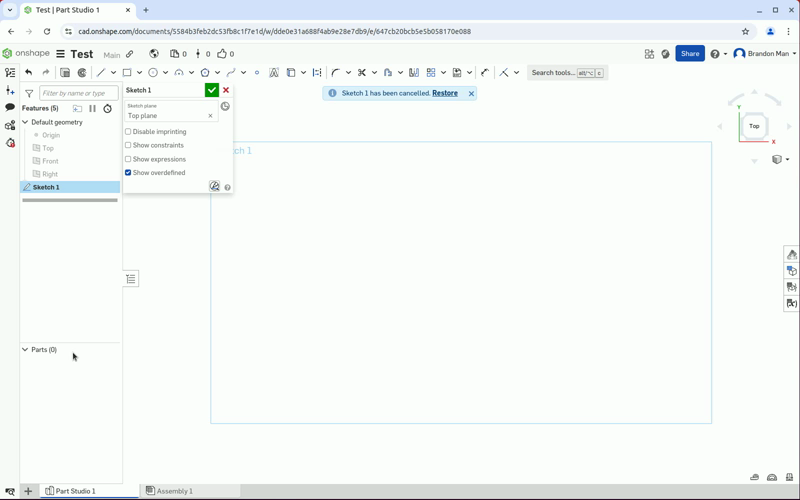
key(y)
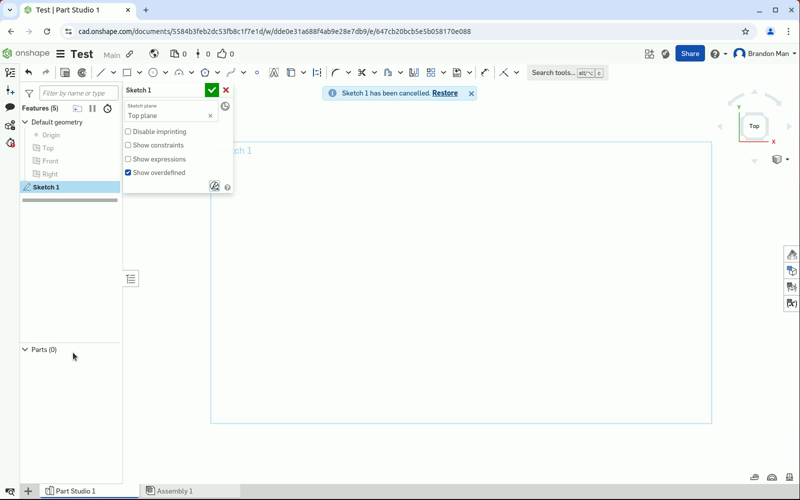
key(c)
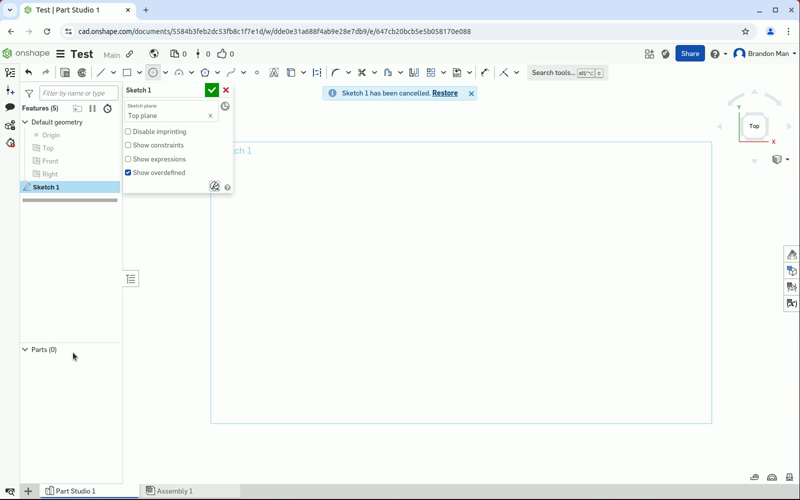
key_down(shift)
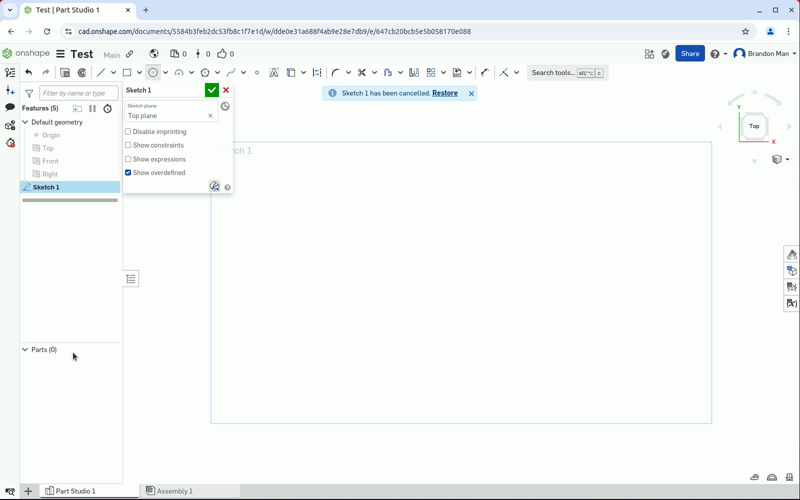
mouse_move(461, 282)
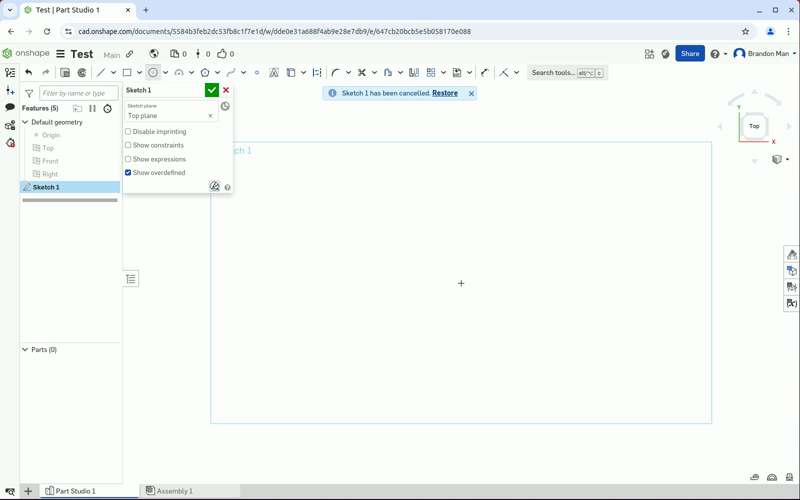
click(461, 282)
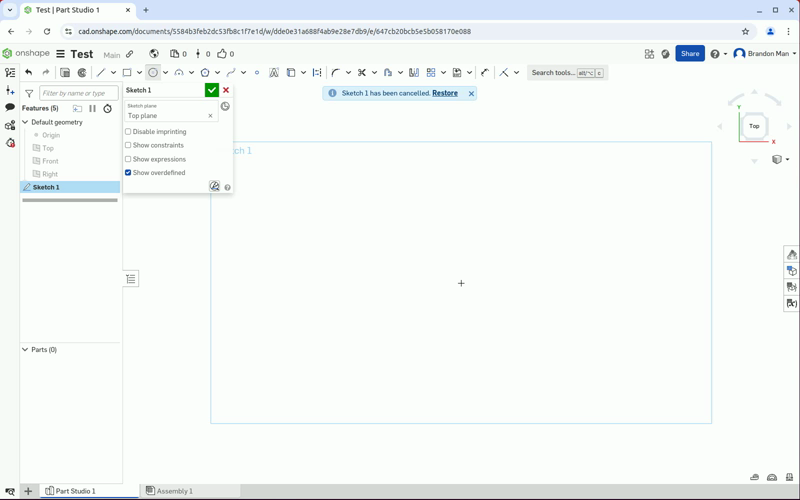
key_up(shift)
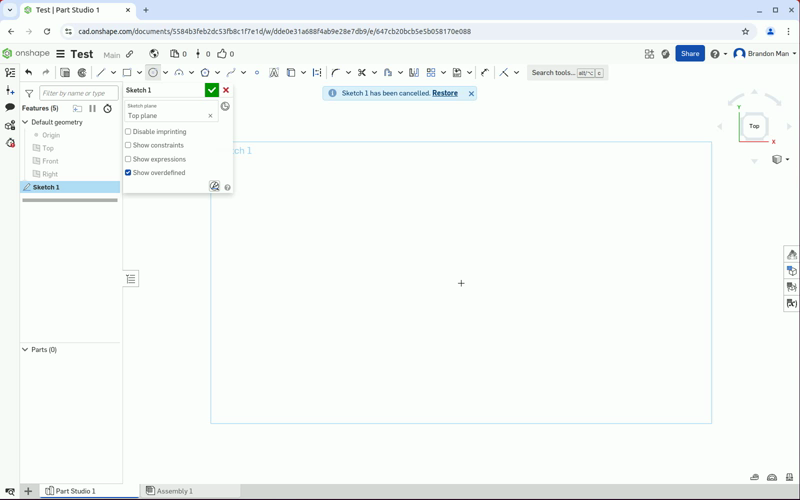
mouse_move(574, 282)
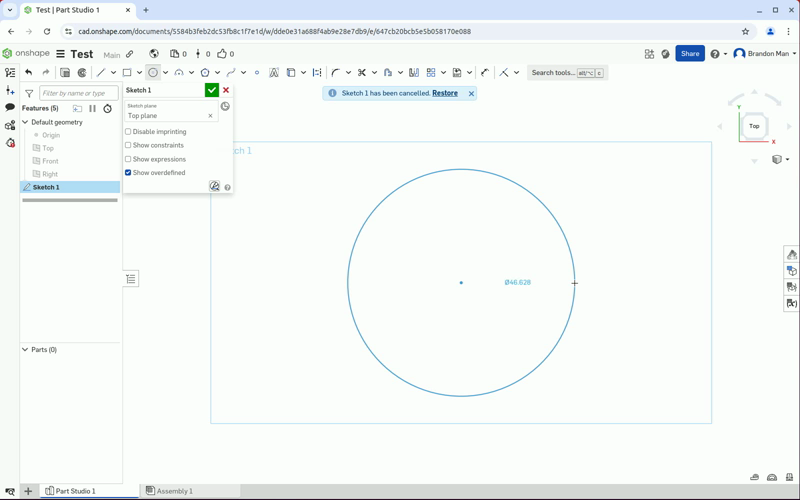
click(574, 282)
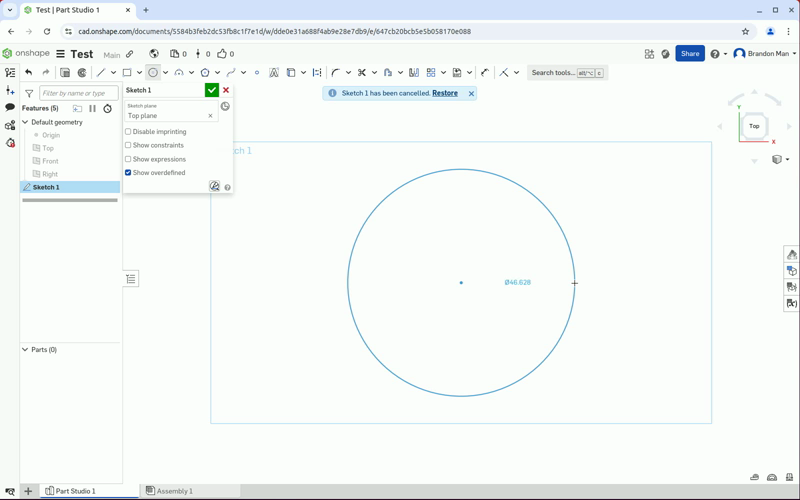
key(esc)
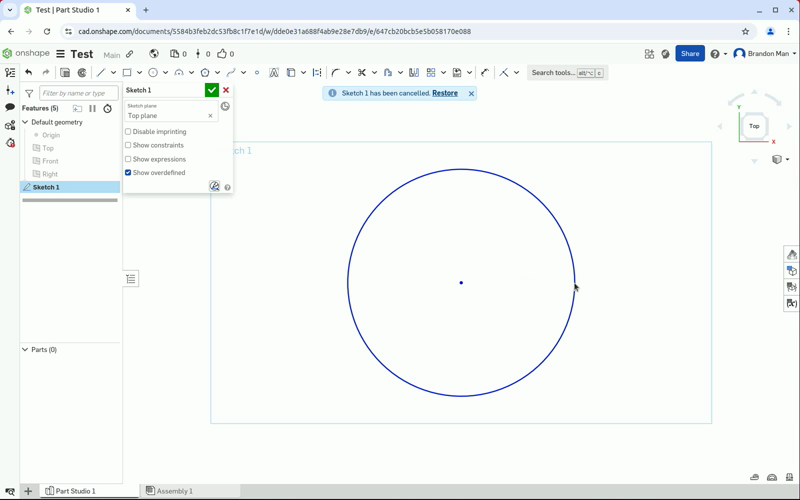
key(c)
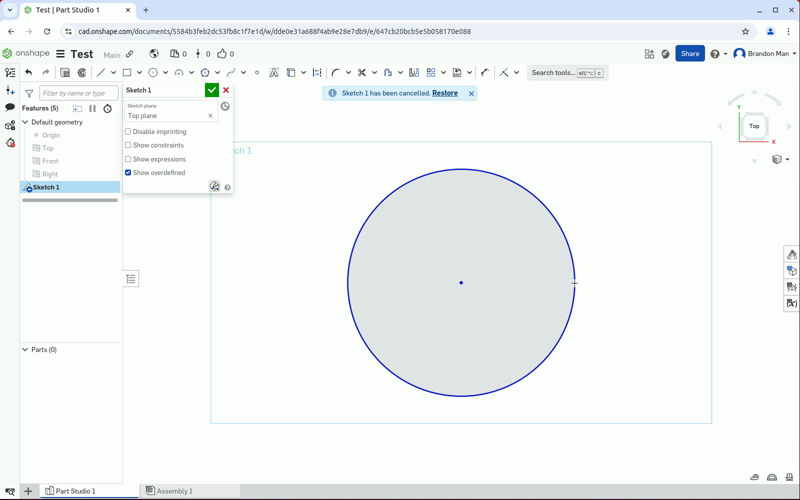
key_down(shift)
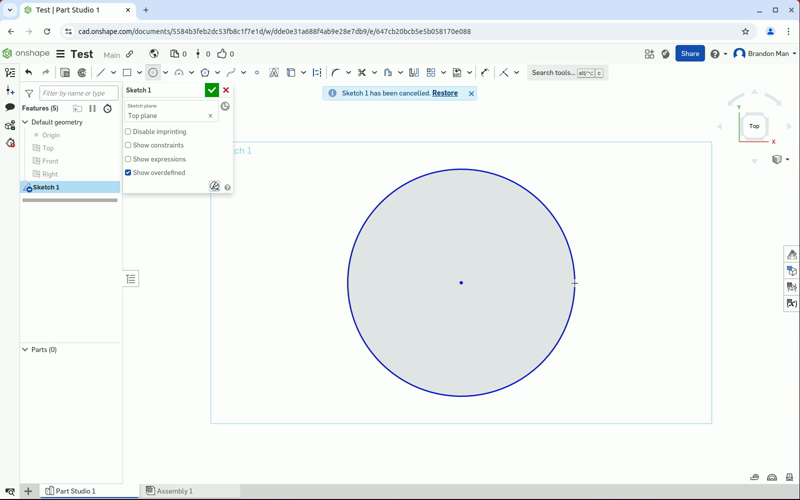
mouse_move(461, 282)
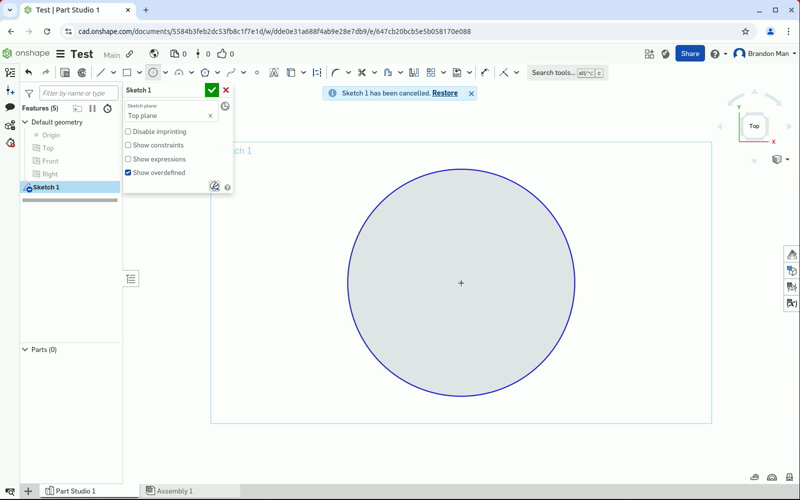
click(461, 282)
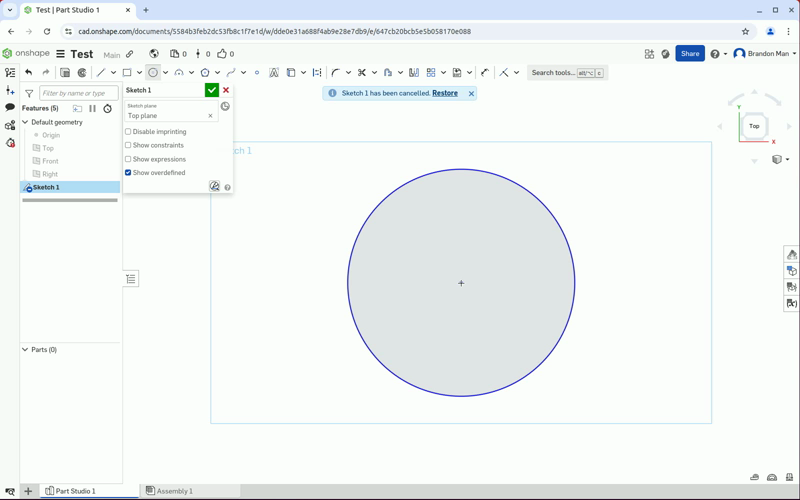
key_up(shift)
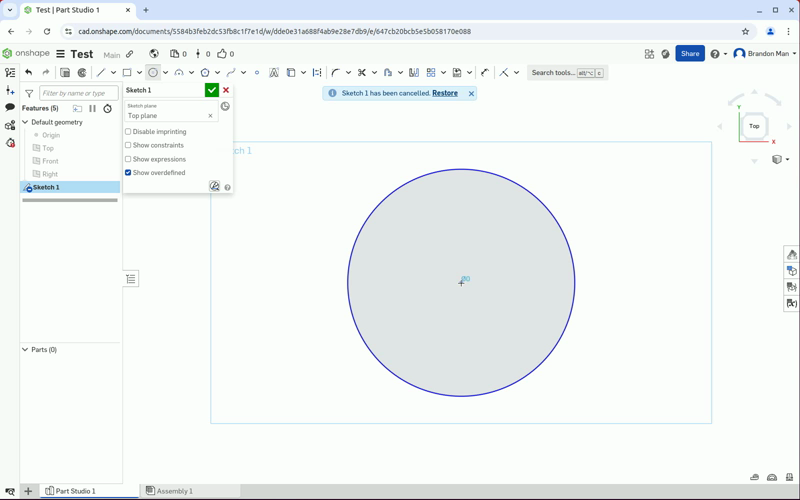
mouse_move(517, 282)
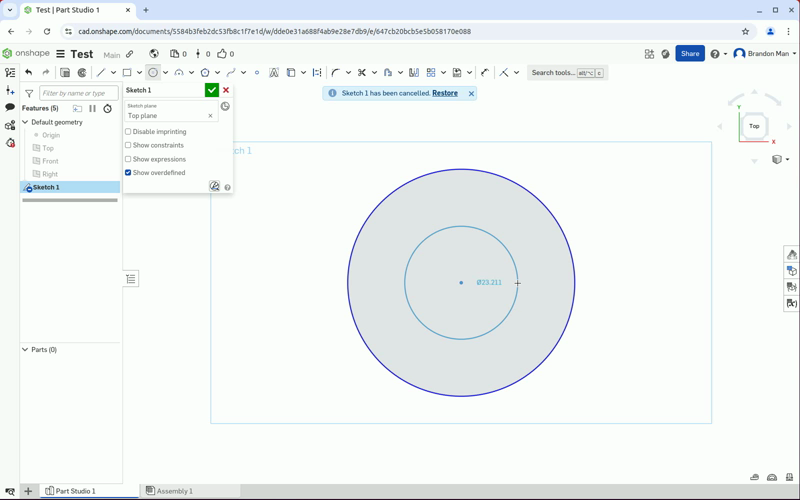
click(517, 282)
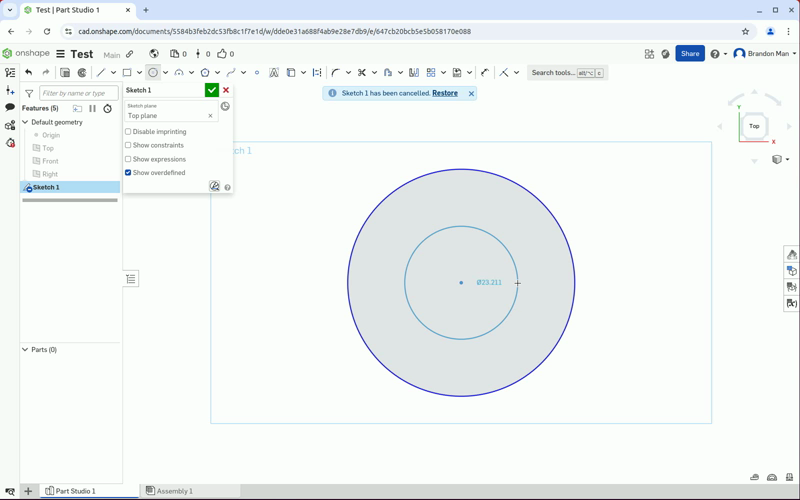
key(esc)
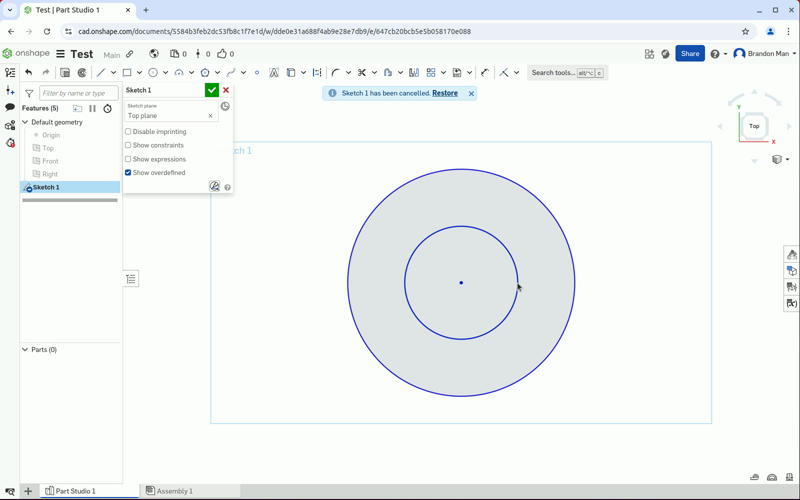
mouse_move(518, 356)
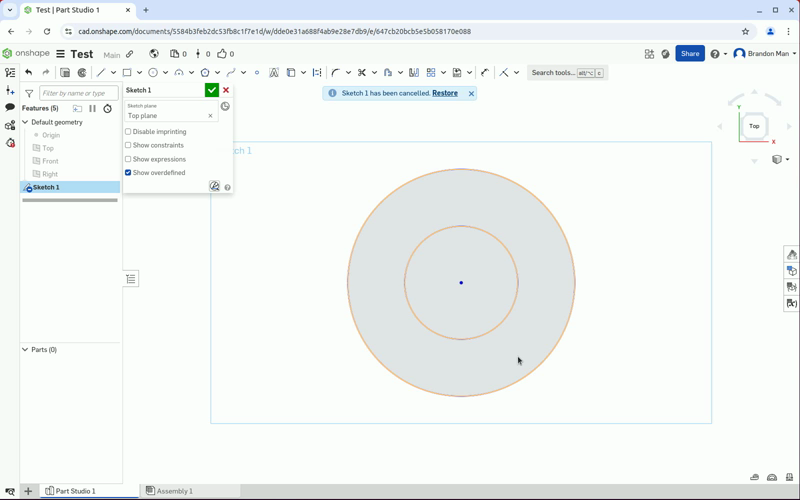
click(518, 356)
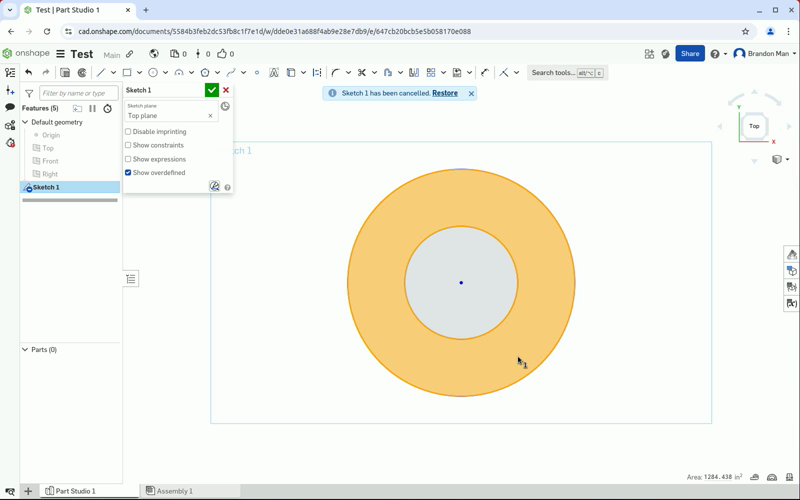
mouse_move(73, 352)
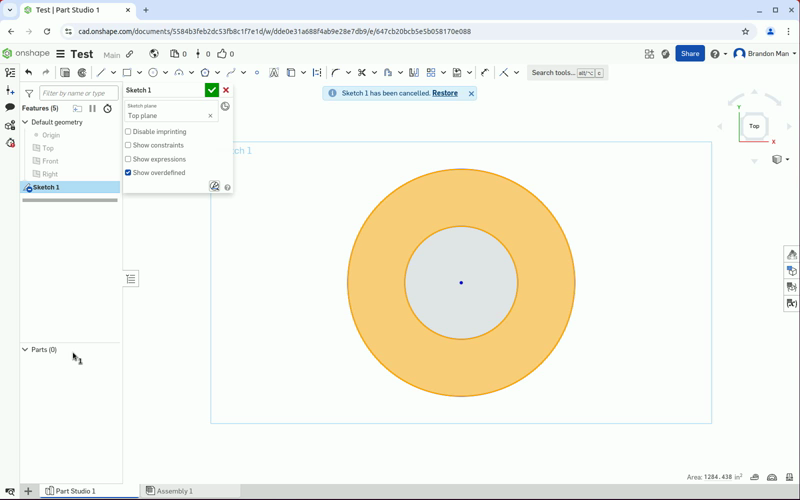
key(shift+y)
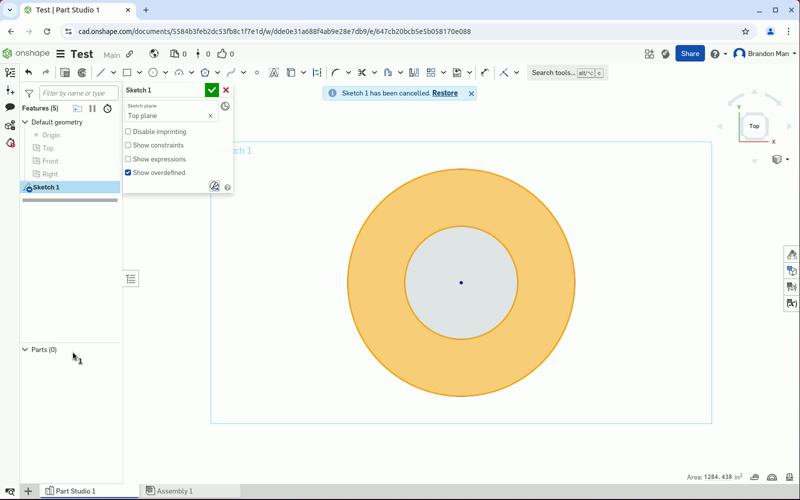
key(shift+e)
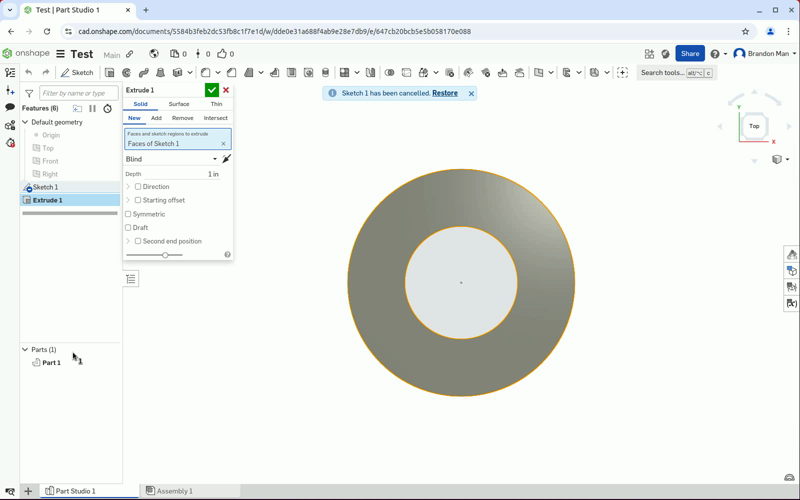
mouse_move(143, 106)
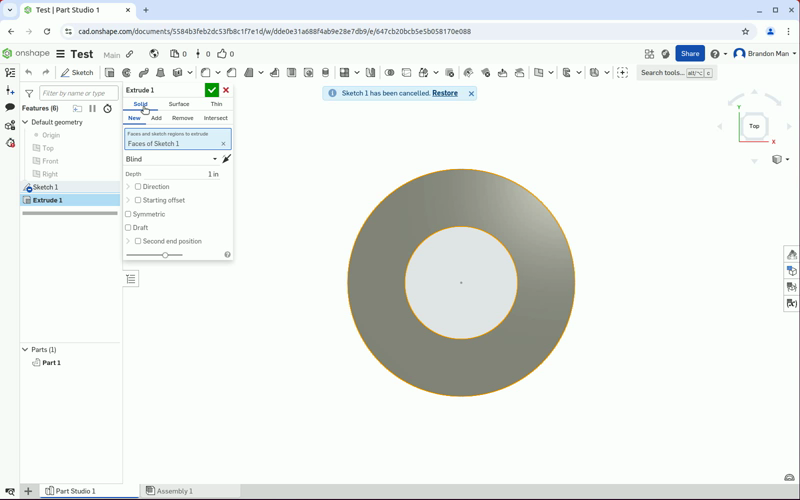
click(143, 106)
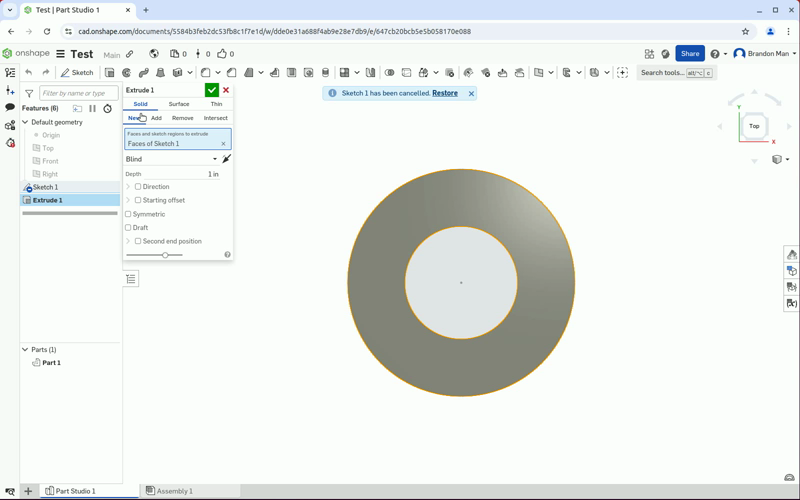
mouse_move(137, 120)
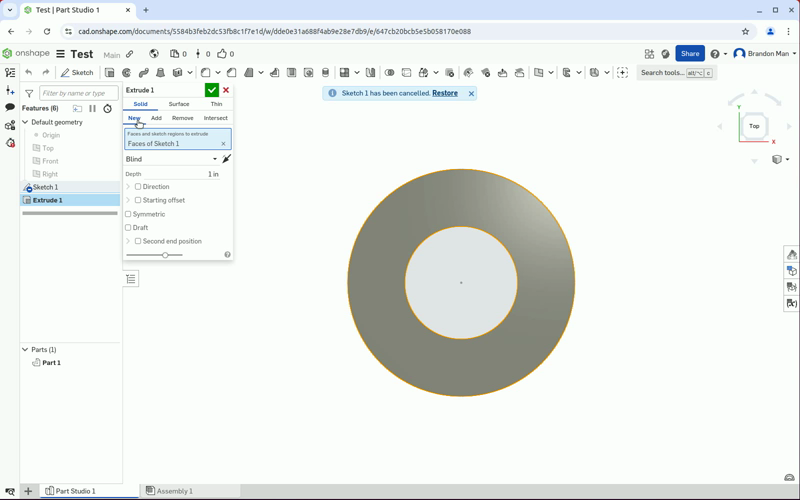
click(137, 120)
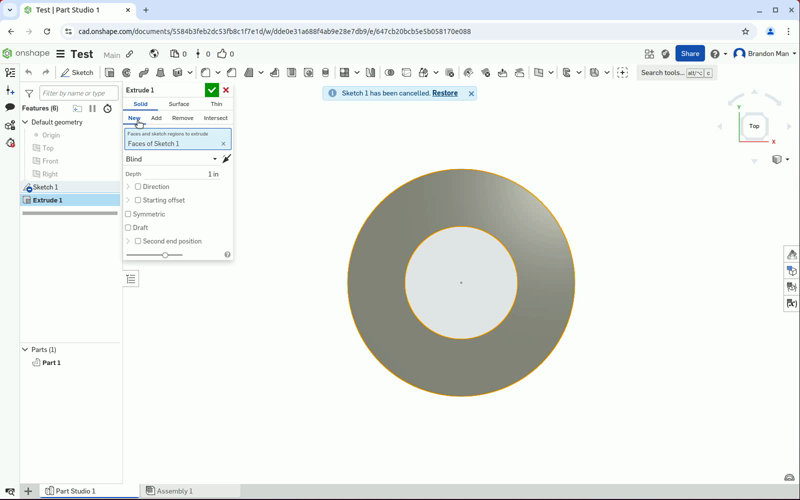
key(tab, 4)
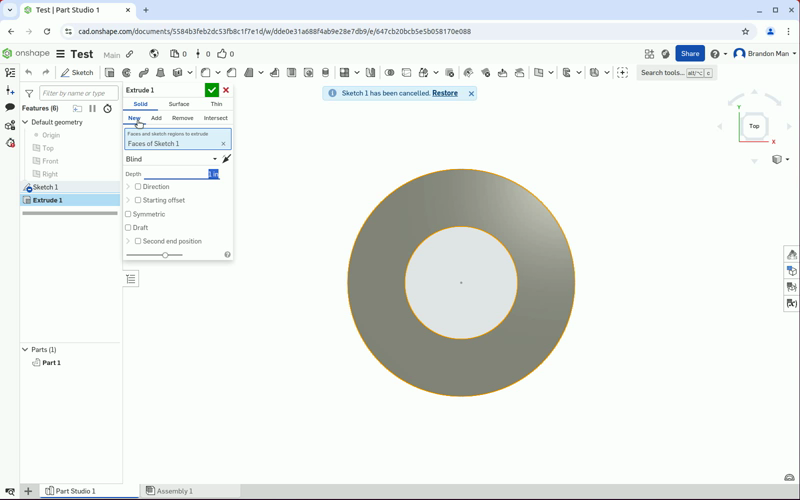
text(0.241)
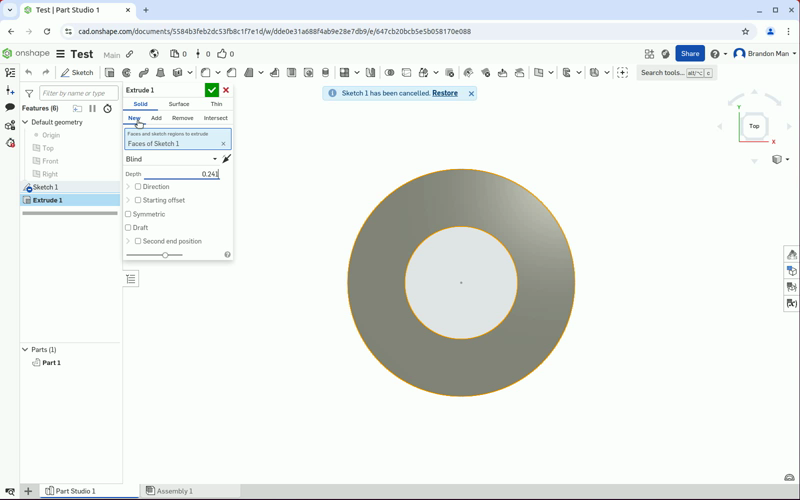
key(enter)
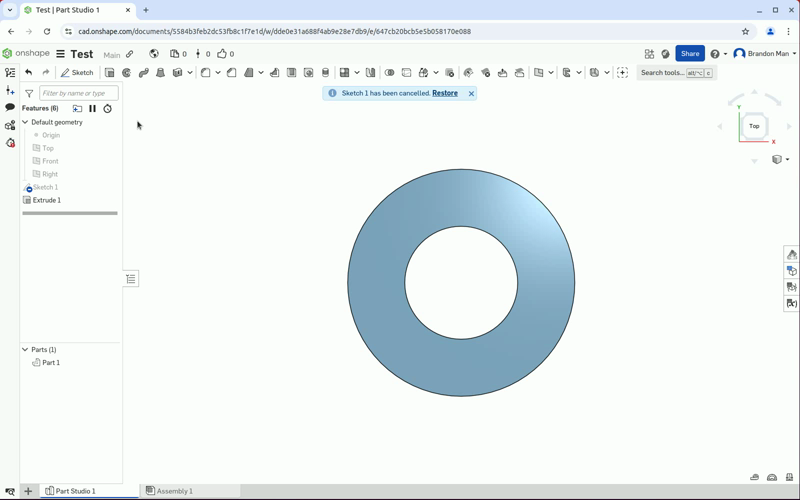
key(shift+h)
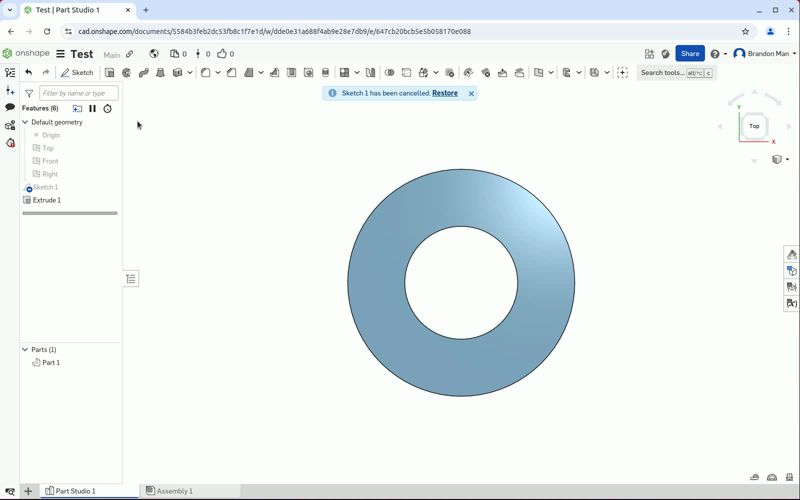
key(shift+h)
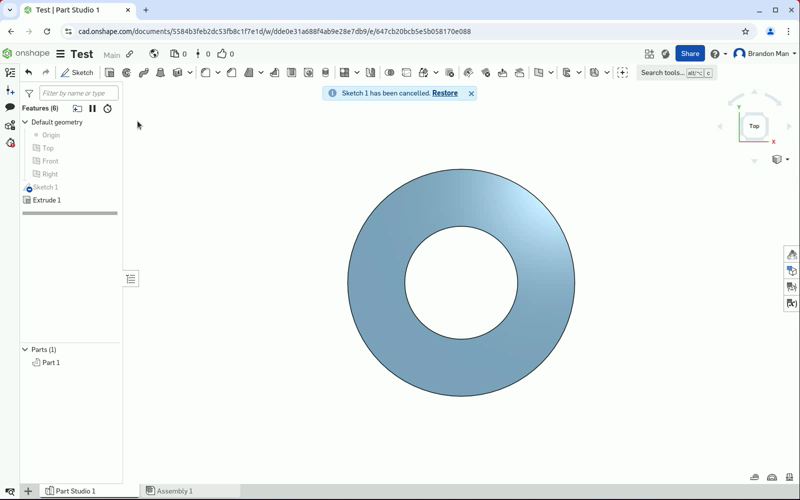
mouse_move(73, 189)
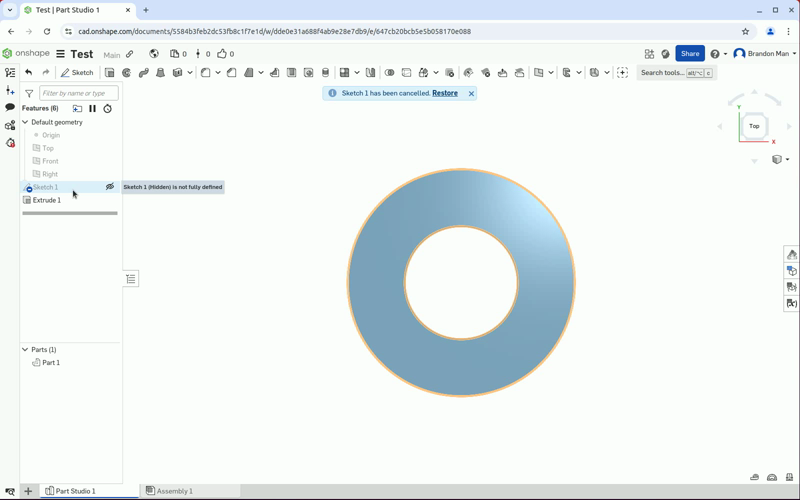
click(73, 189)
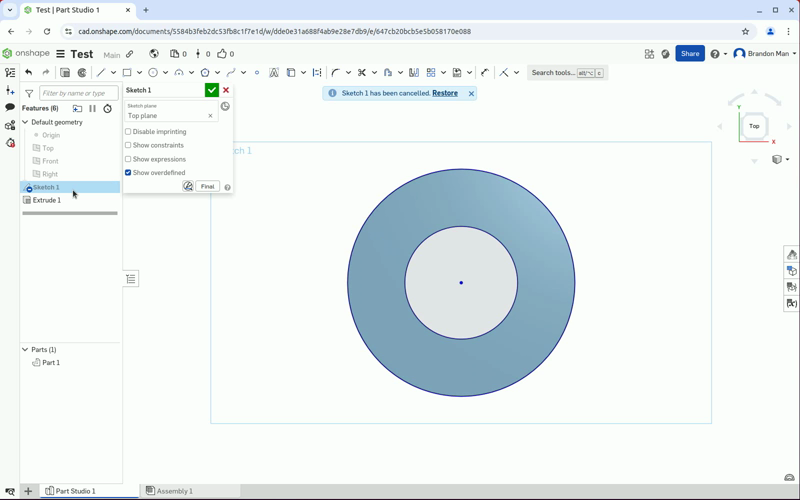
mouse_move(229, 92)
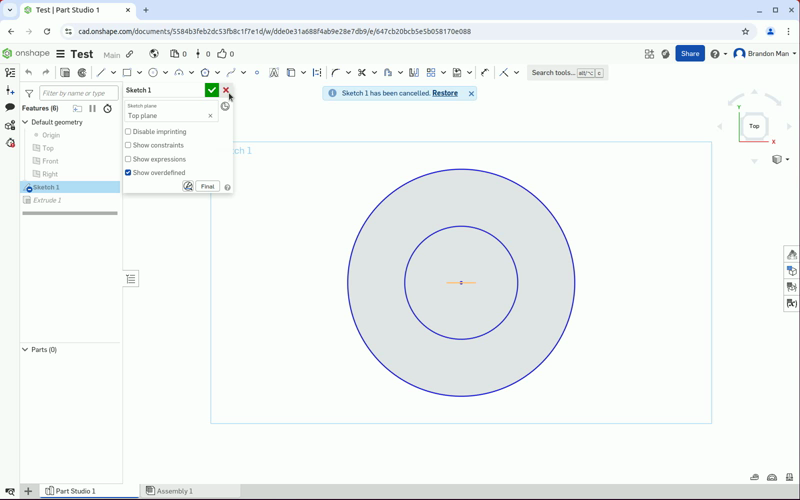
click(229, 92)
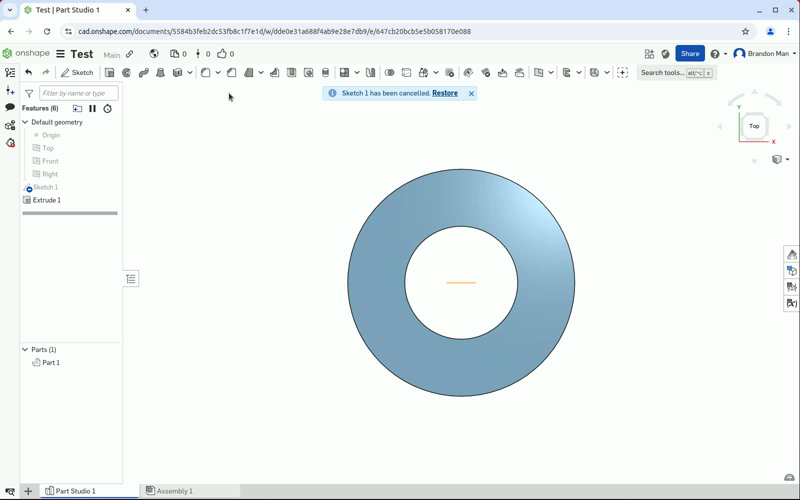
mouse_move(541, 75)
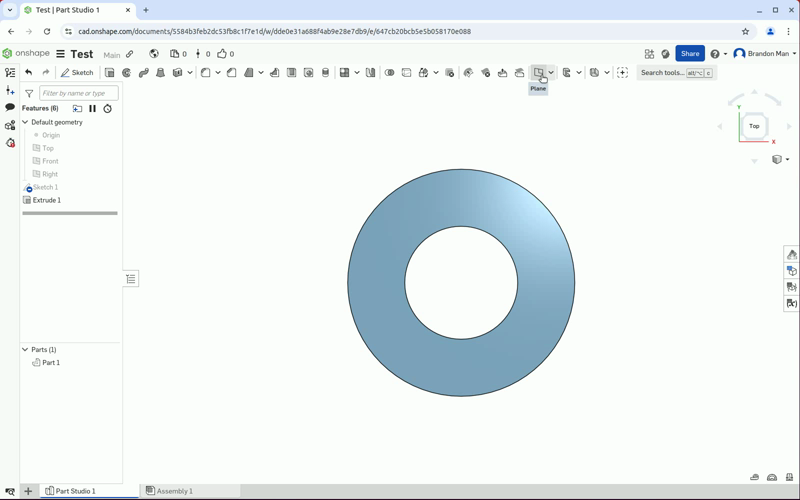
click(541, 75)
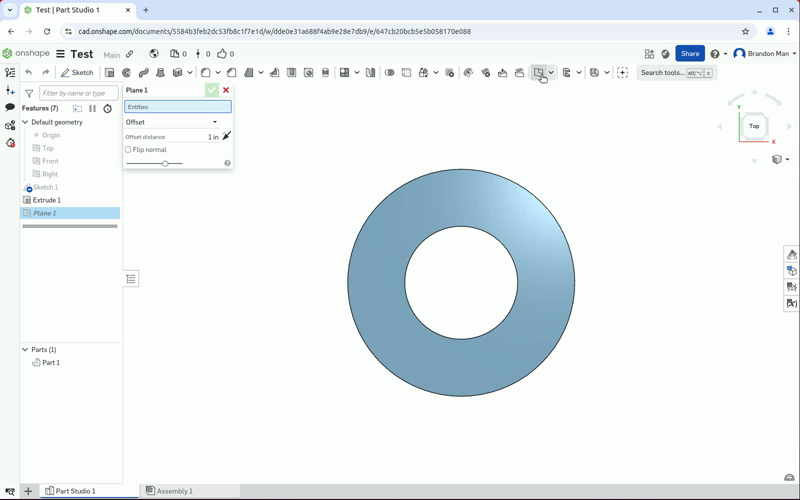
mouse_move(73, 150)
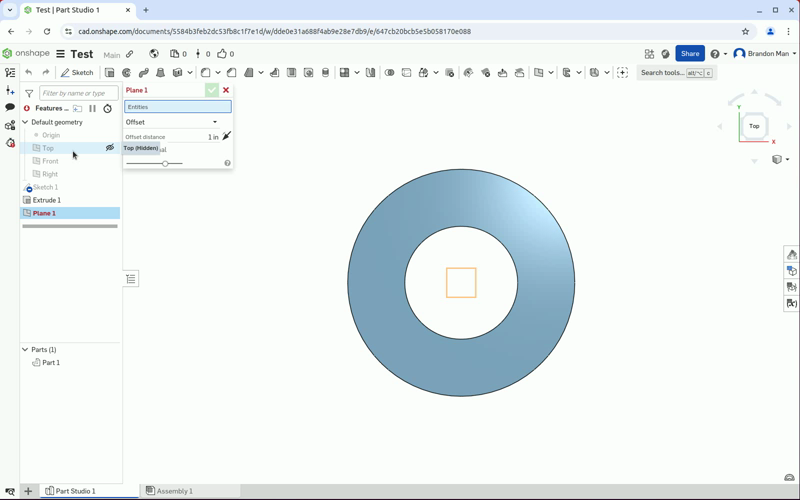
click(73, 150)
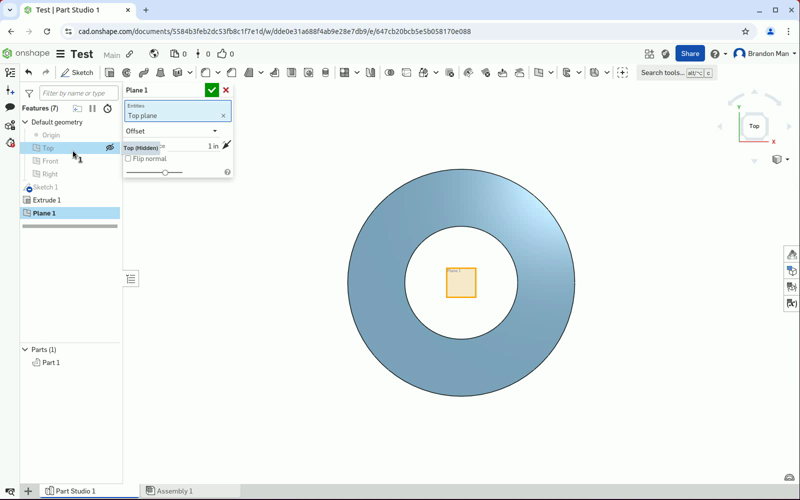
key(tab, 2)
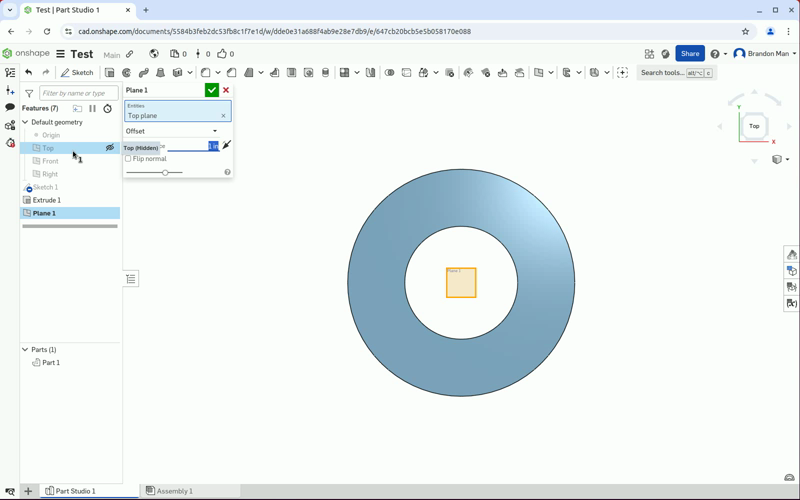
text(0.246)
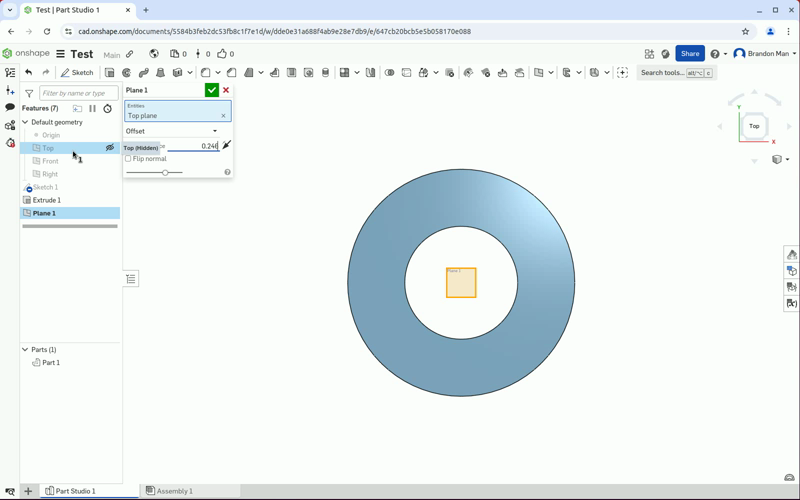
key(enter, 2)
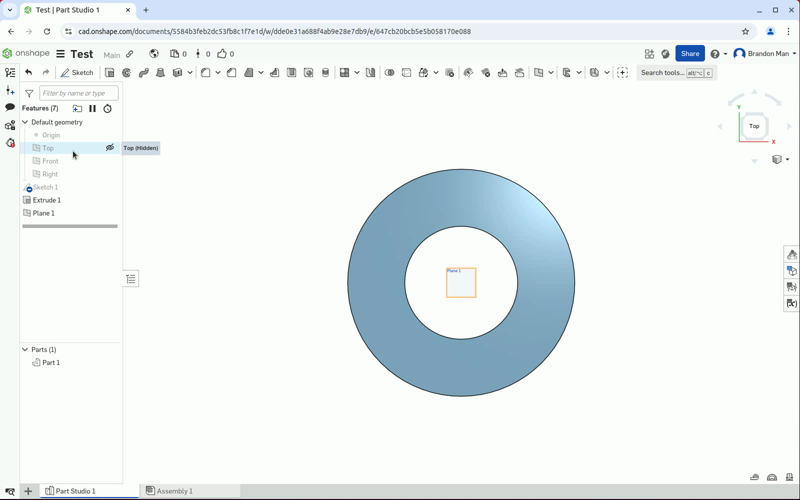
key(shift+s)
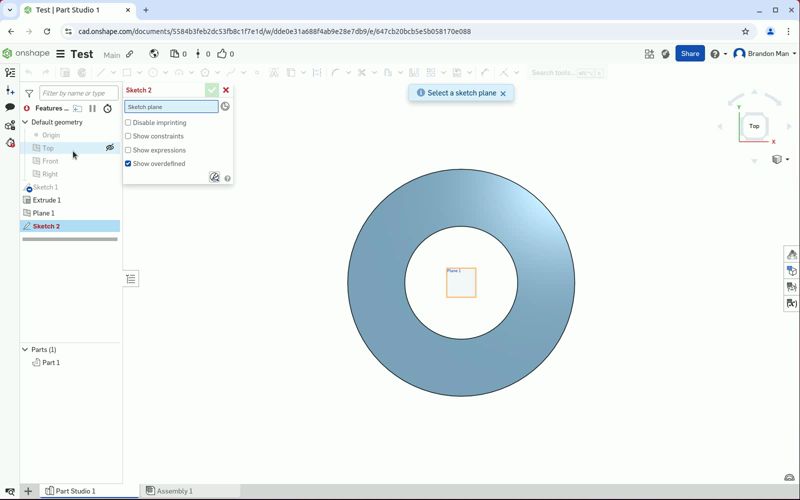
mouse_move(73, 215)
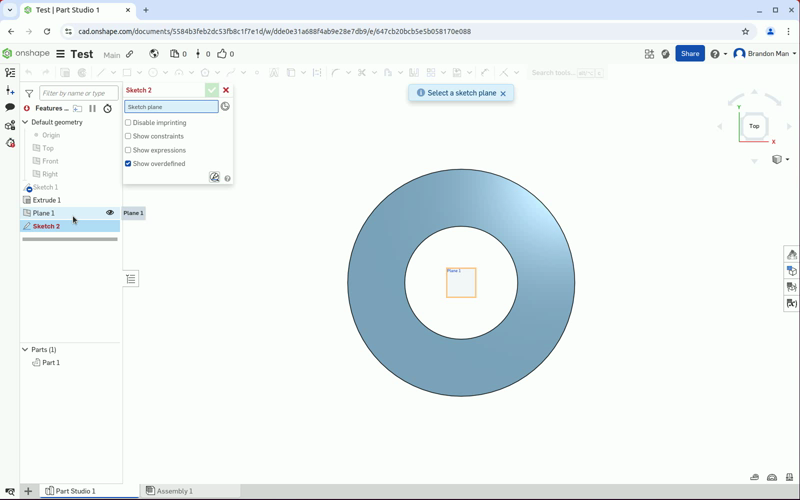
click(73, 215)
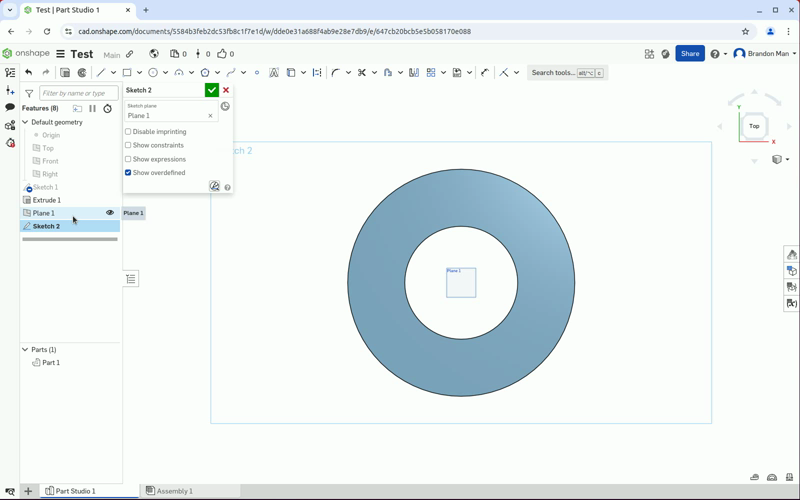
mouse_move(73, 352)
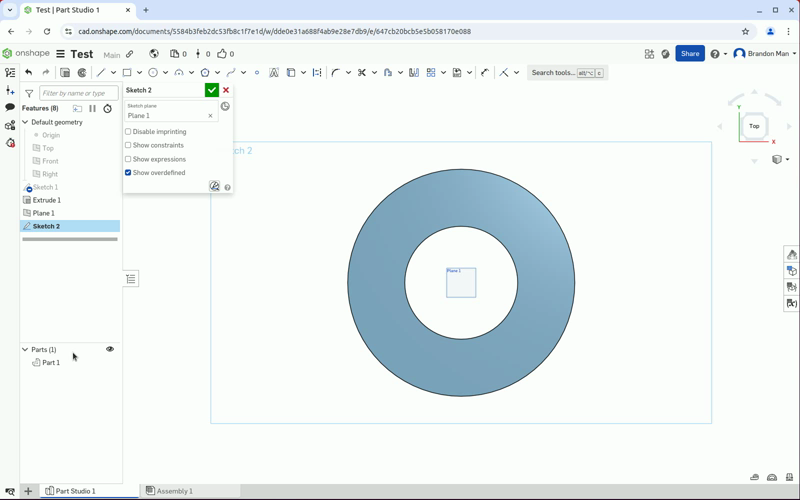
key(y)
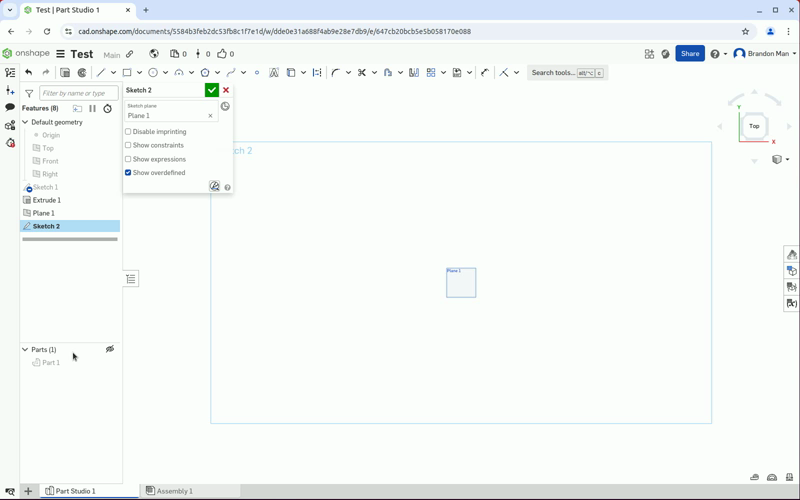
key(c)
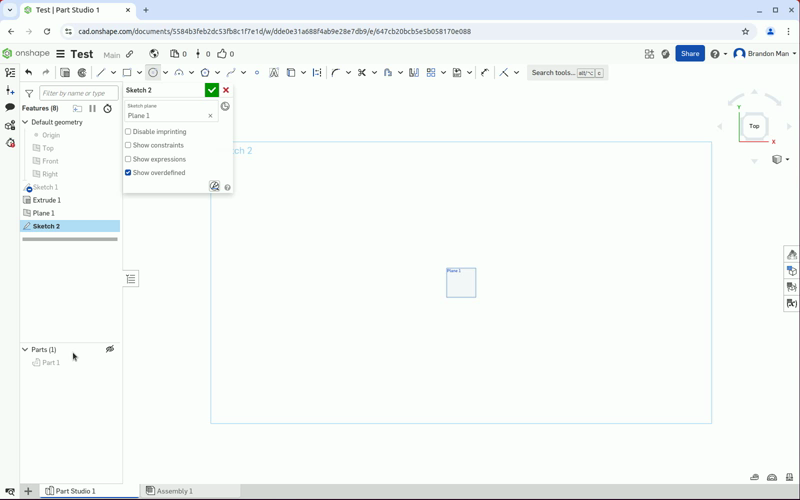
key_down(shift)
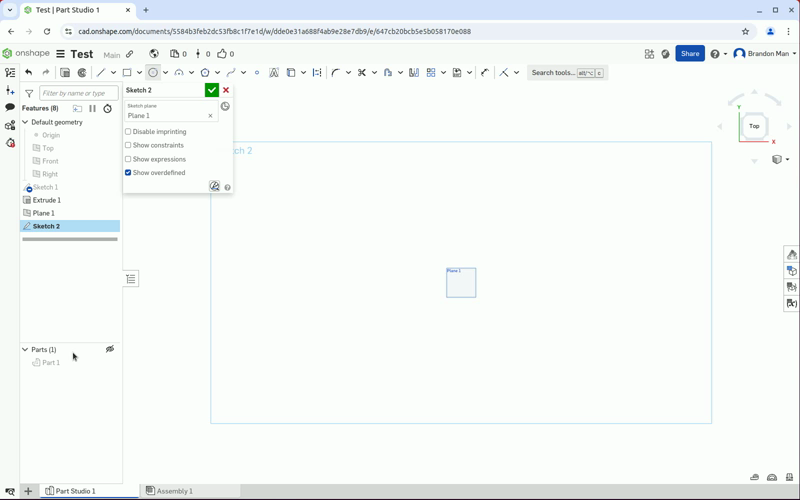
mouse_move(461, 193)
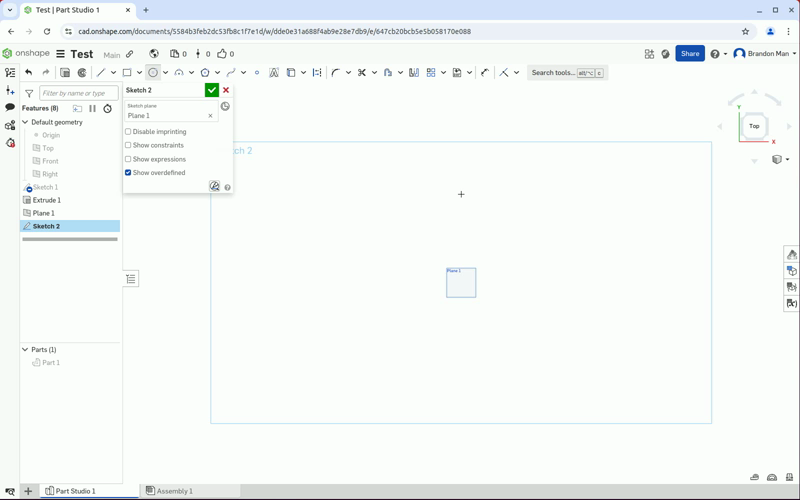
click(461, 193)
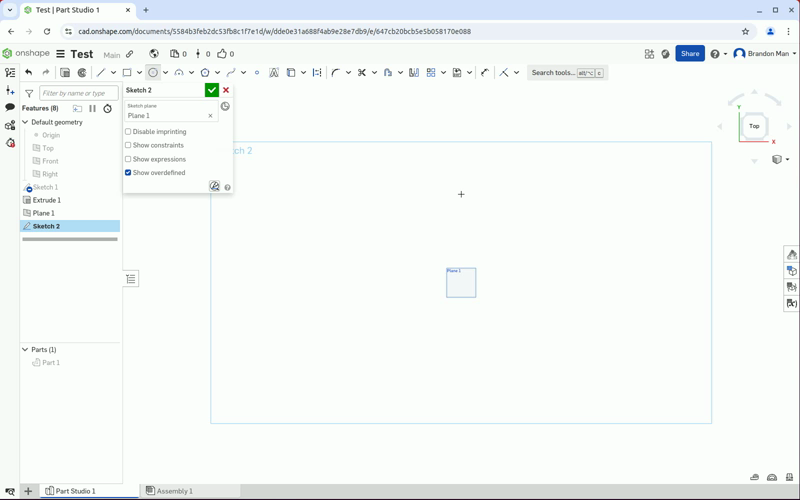
key_up(shift)
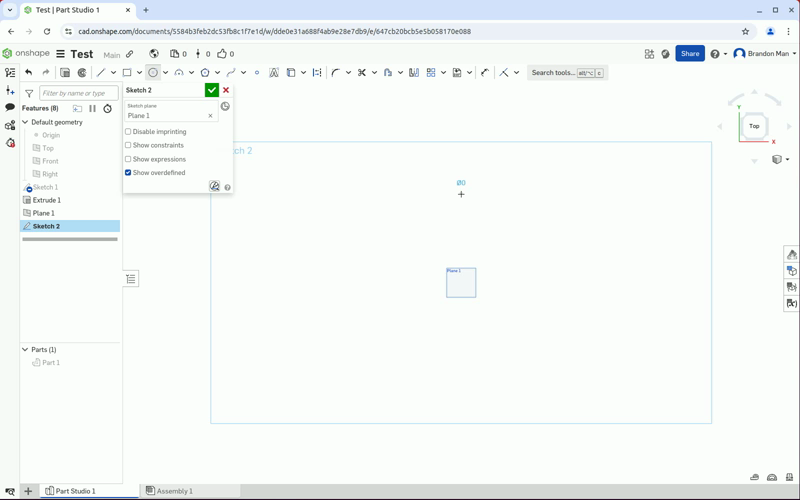
mouse_move(463, 193)
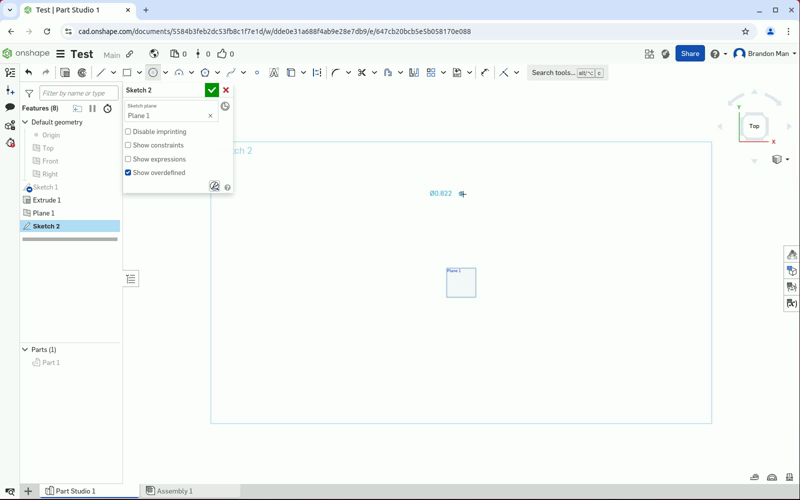
scroll(6)
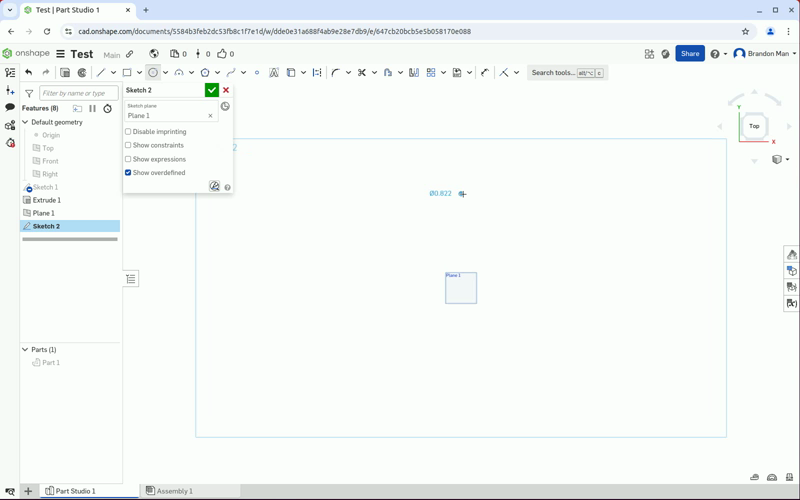
scroll(6)
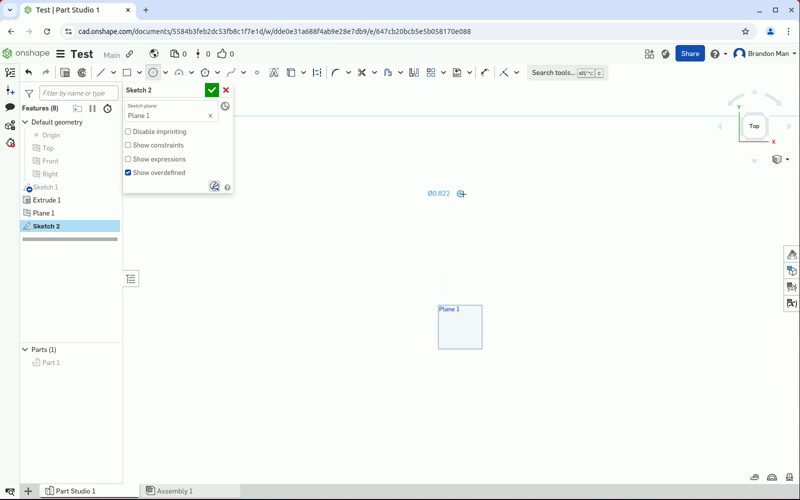
scroll(6)
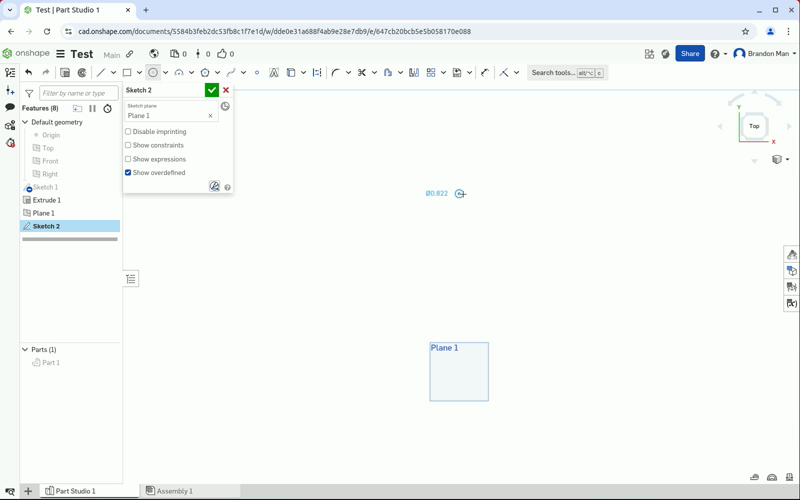
scroll(6)
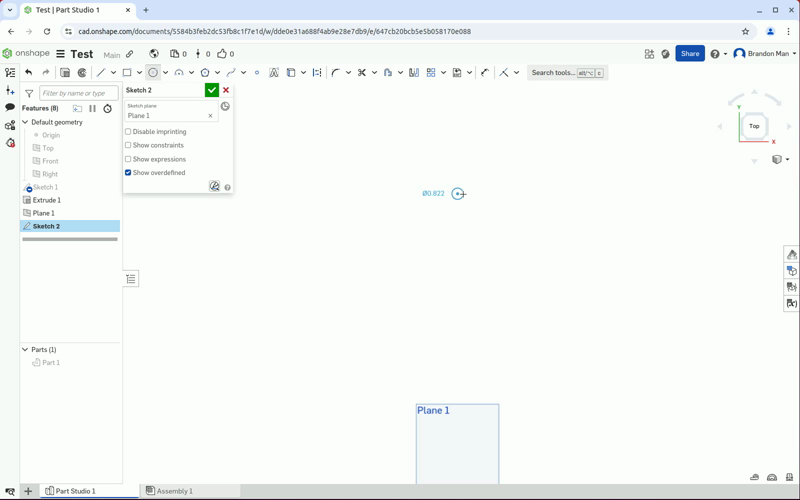
scroll(6)
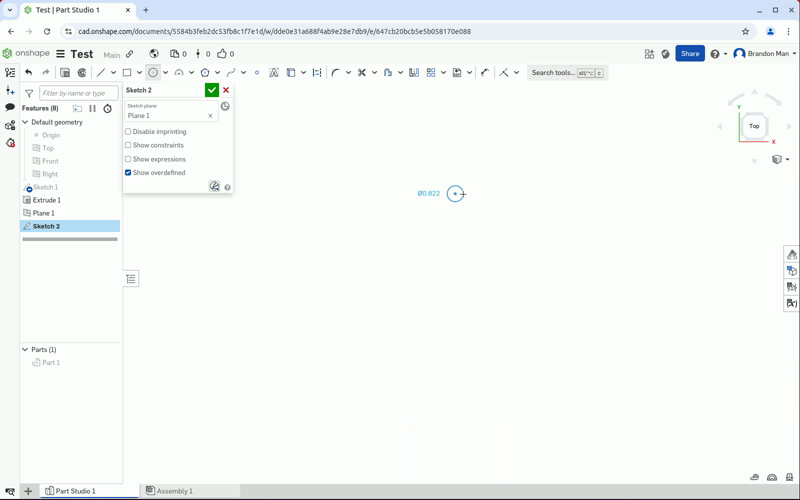
scroll(6)
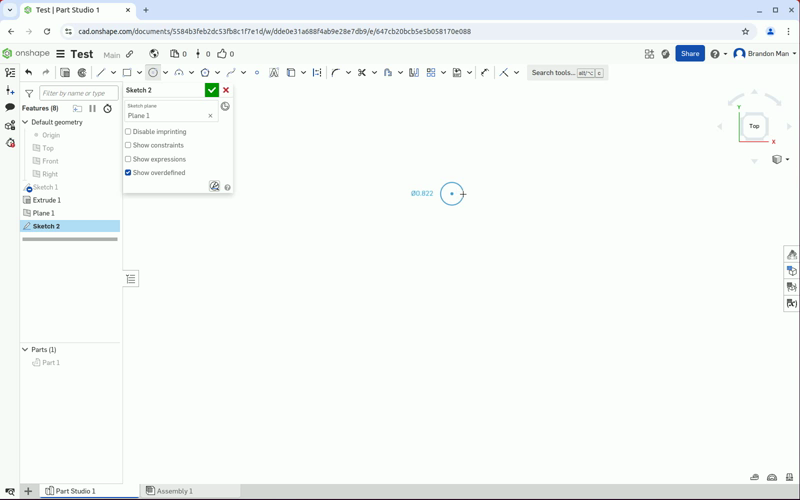
scroll(6)
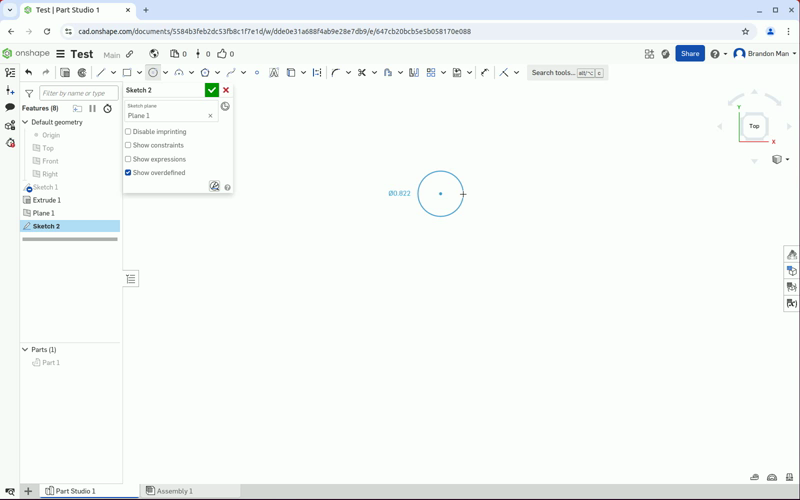
click(463, 193)
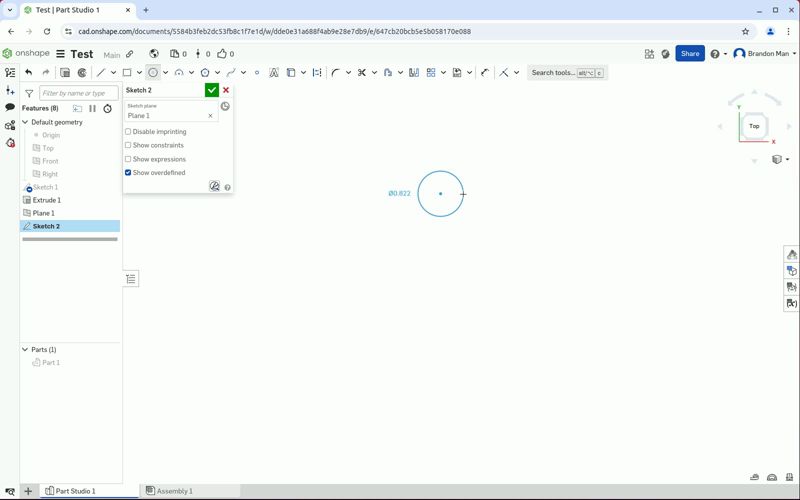
scroll(-6)
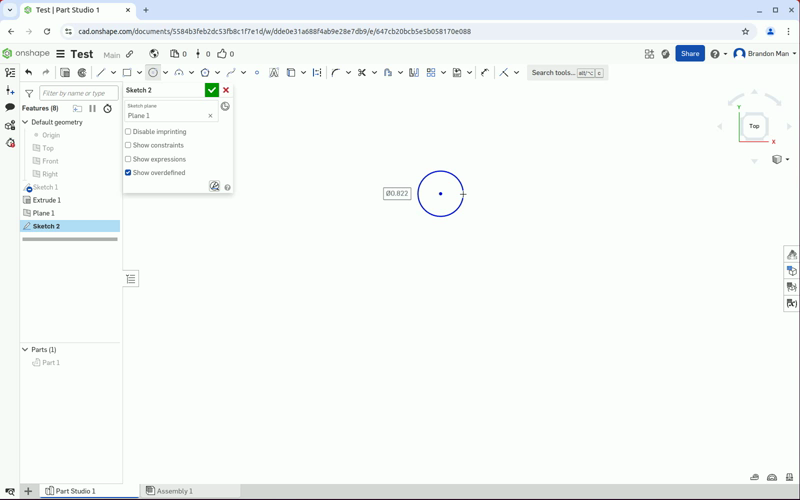
scroll(-6)
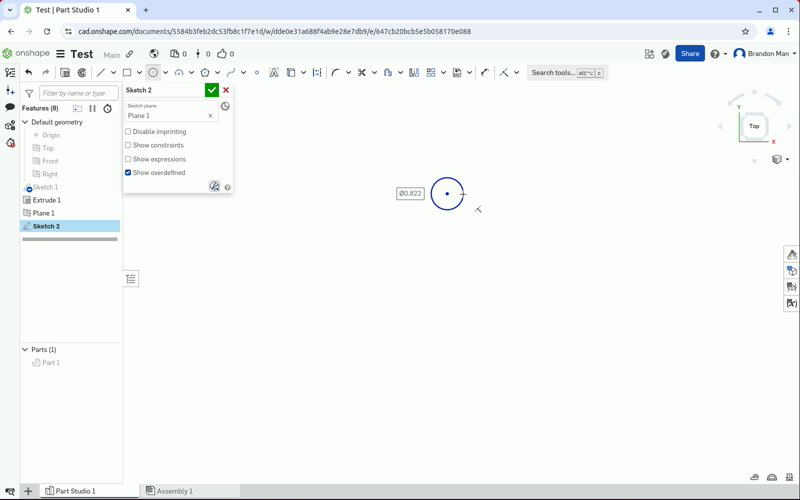
scroll(-6)
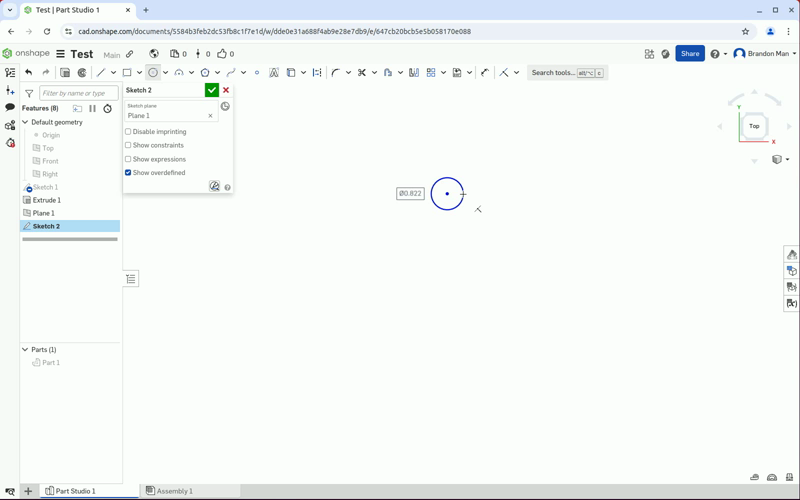
scroll(-6)
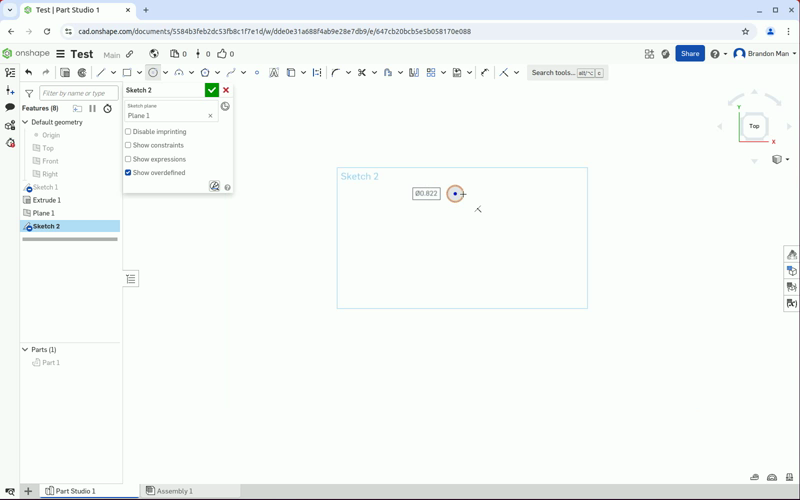
scroll(-6)
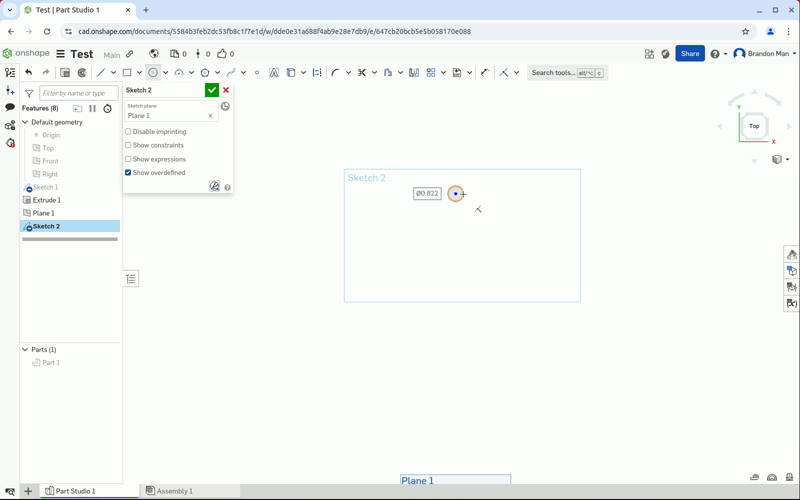
scroll(-6)
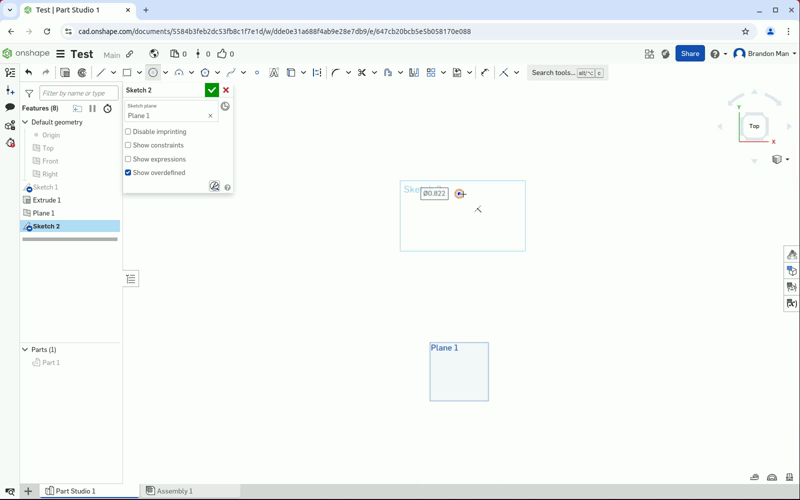
scroll(-6)
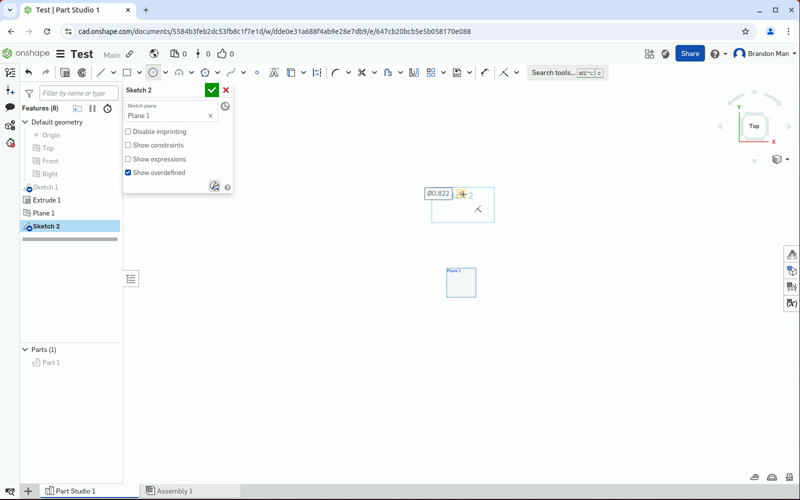
key(esc)
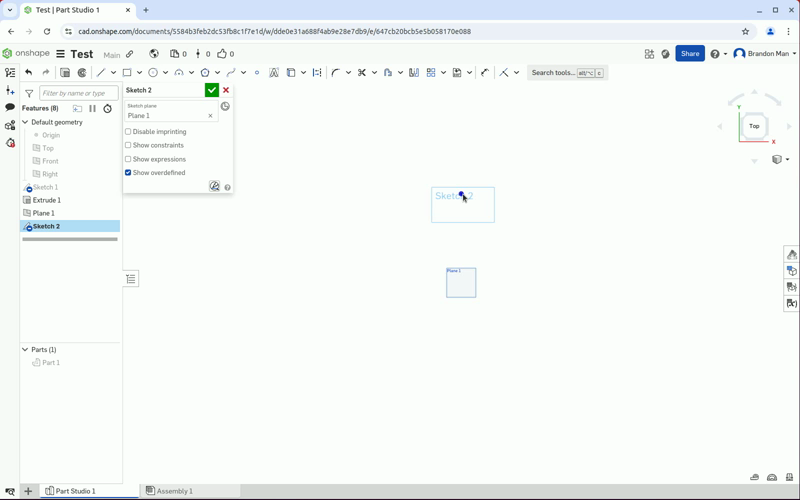
mouse_move(461, 193)
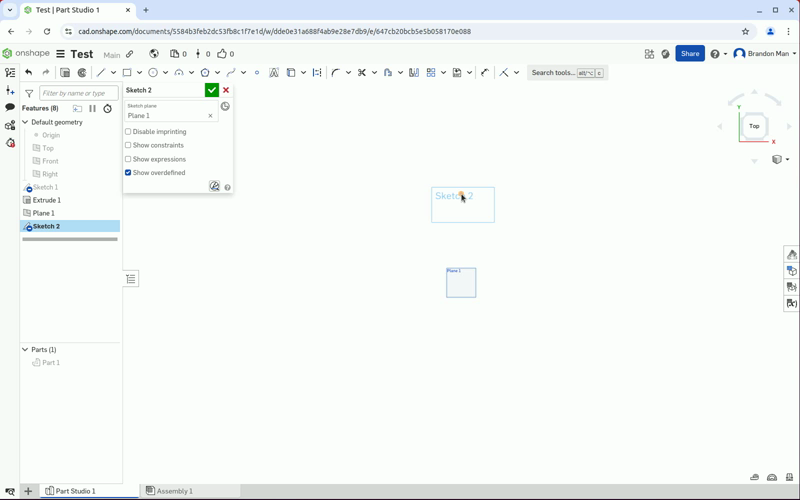
scroll(6)
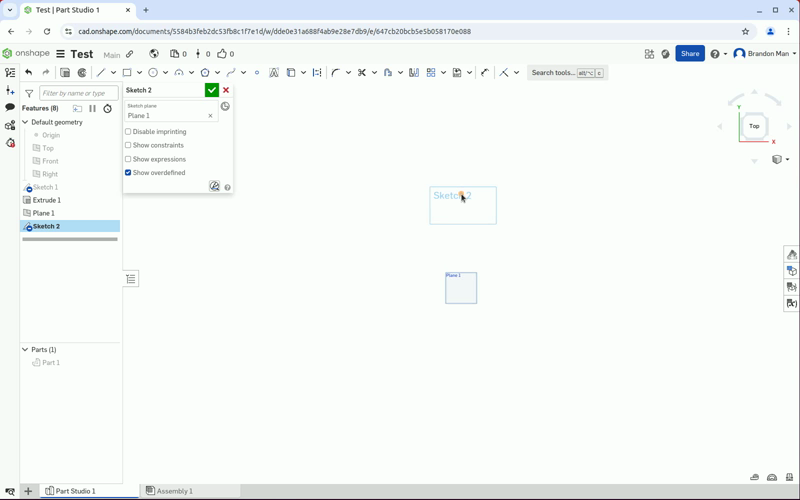
scroll(6)
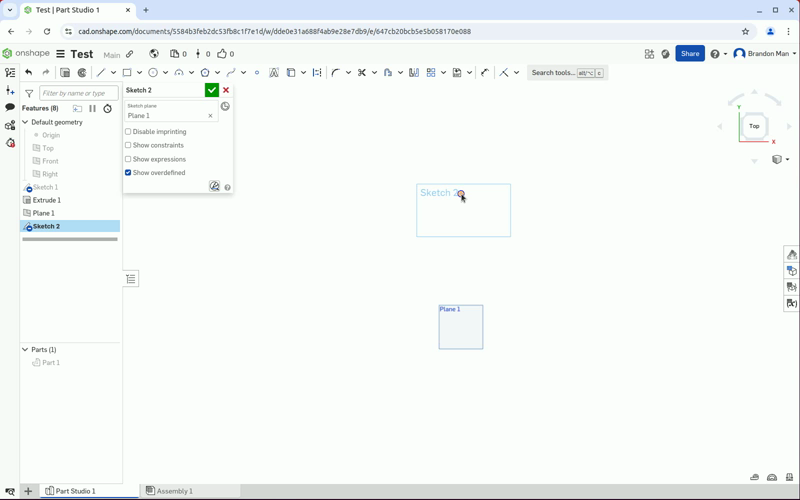
scroll(6)
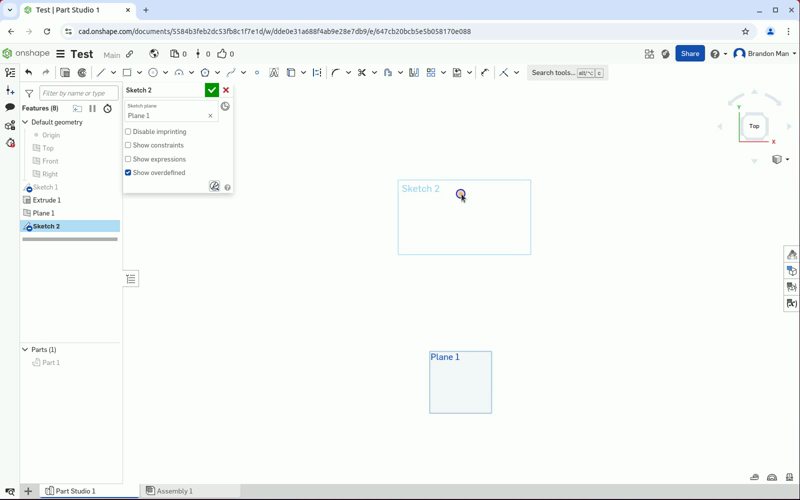
scroll(6)
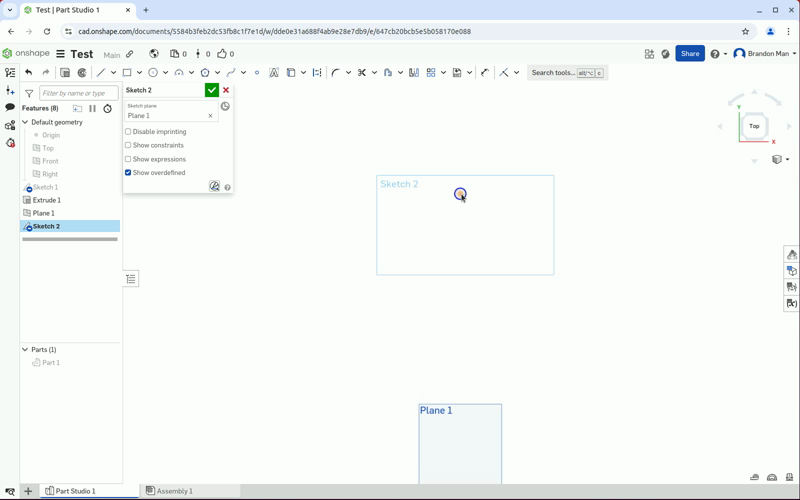
scroll(6)
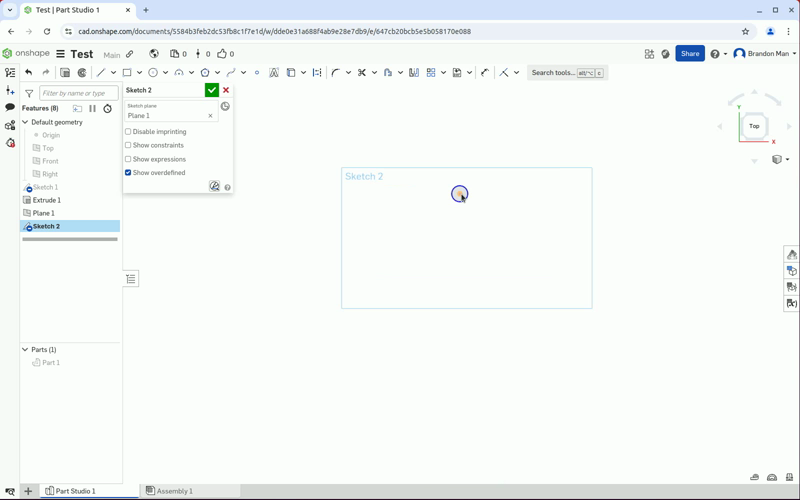
scroll(6)
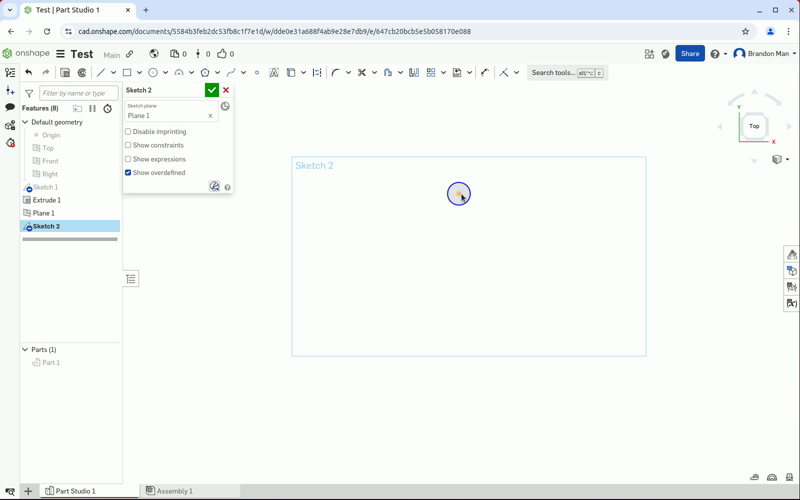
scroll(6)
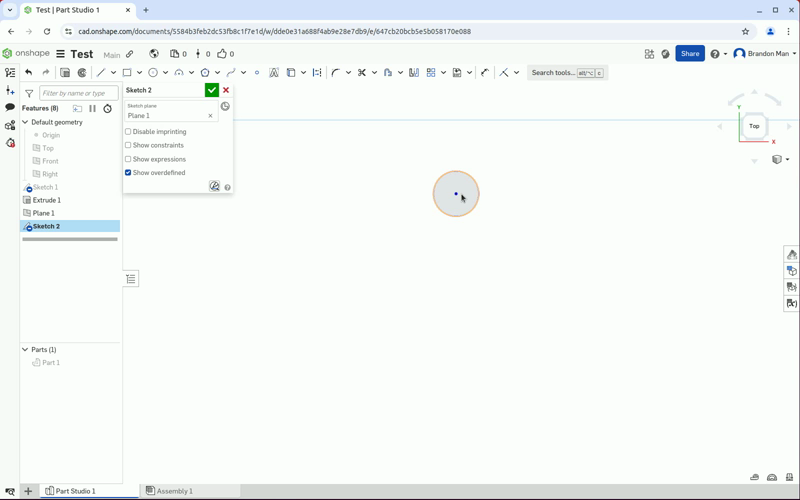
click(461, 193)
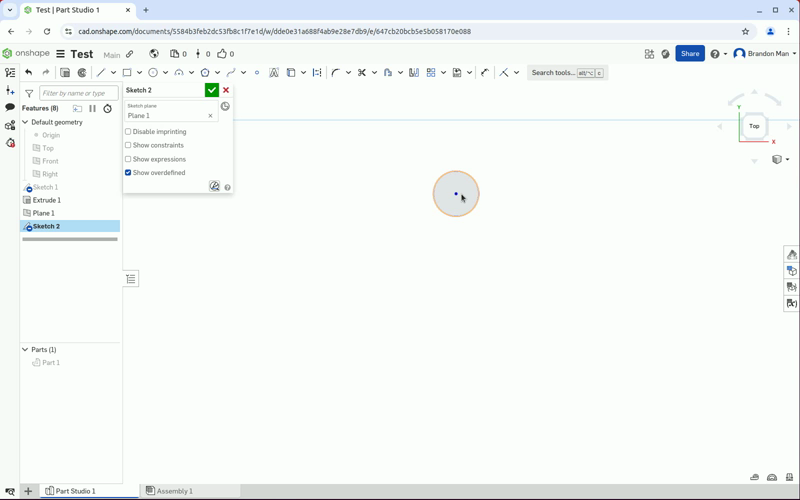
scroll(-6)
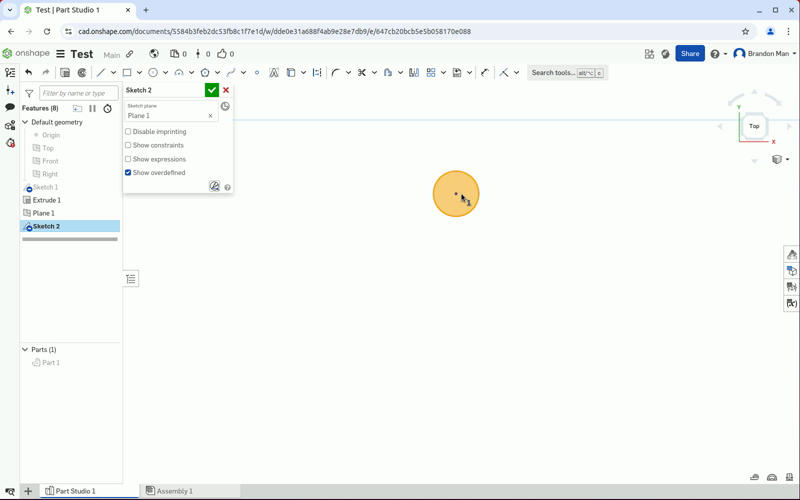
scroll(-6)
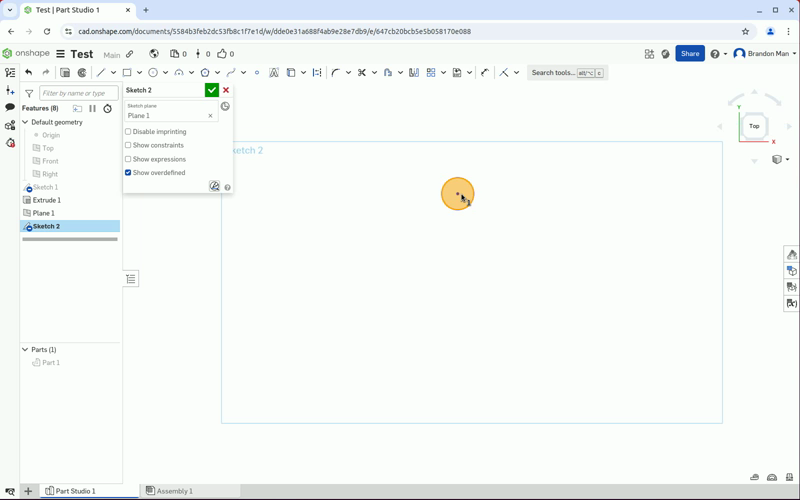
scroll(-6)
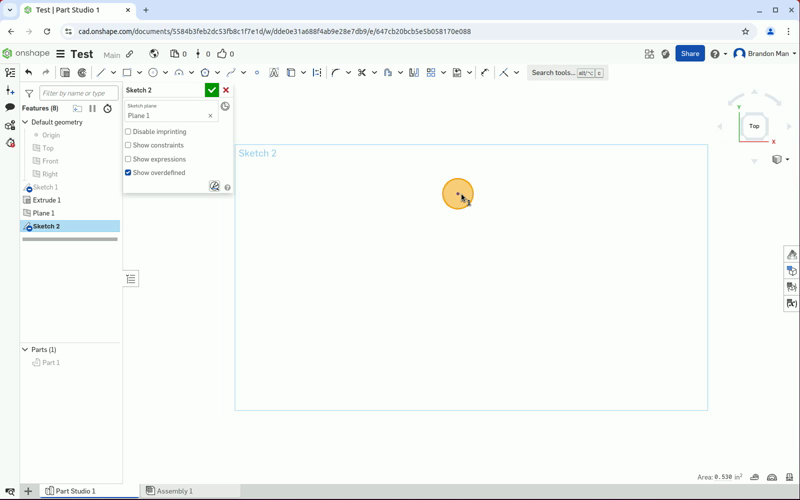
scroll(-6)
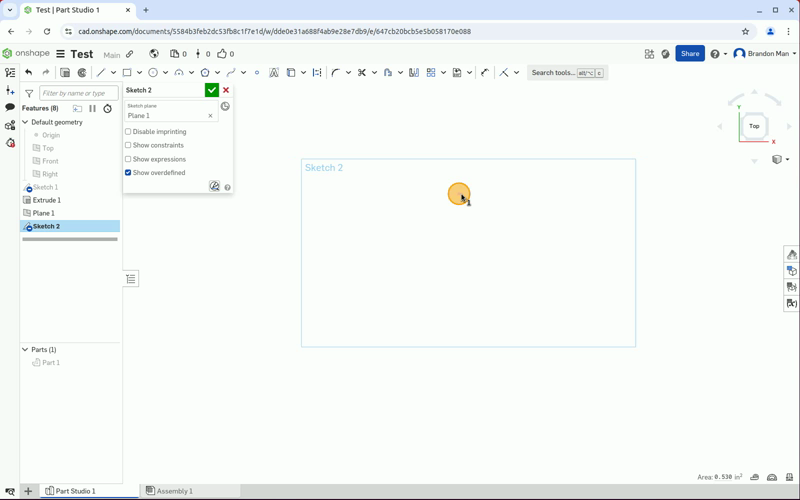
scroll(-6)
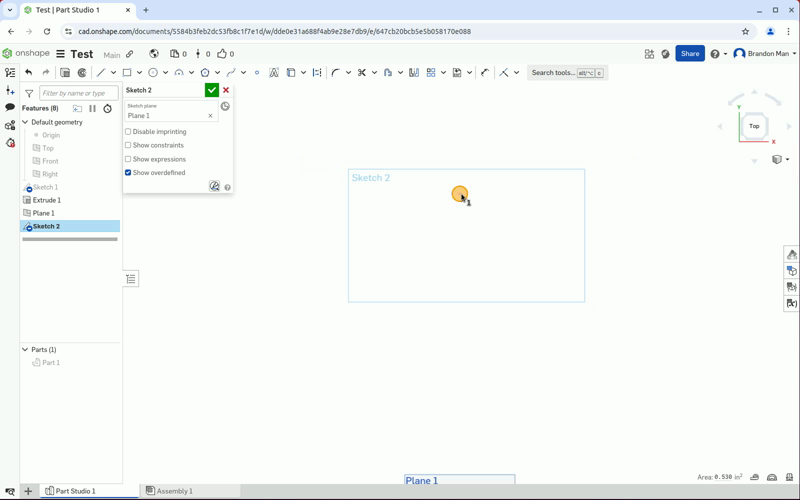
scroll(-6)
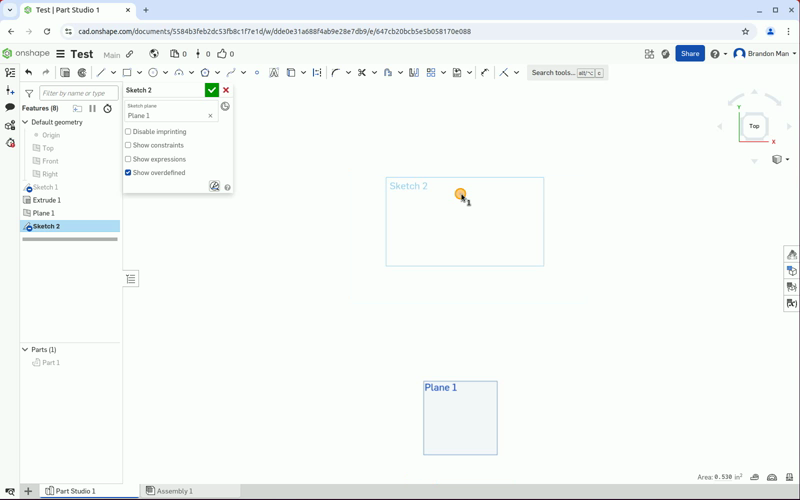
scroll(-6)
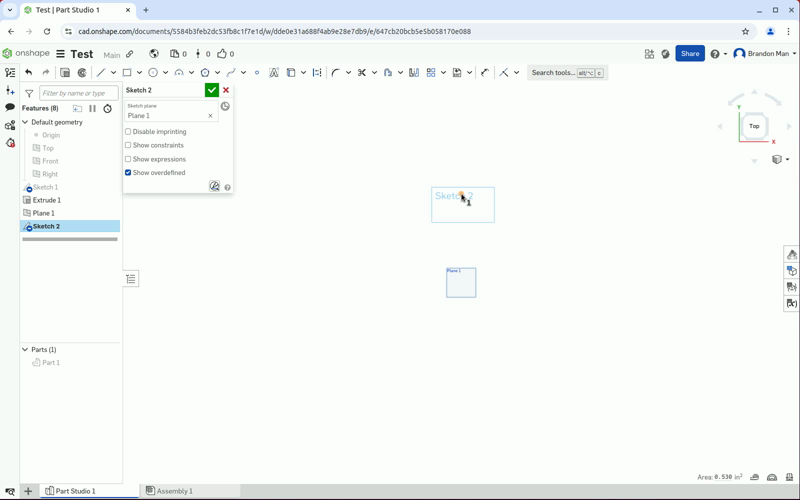
mouse_move(73, 352)
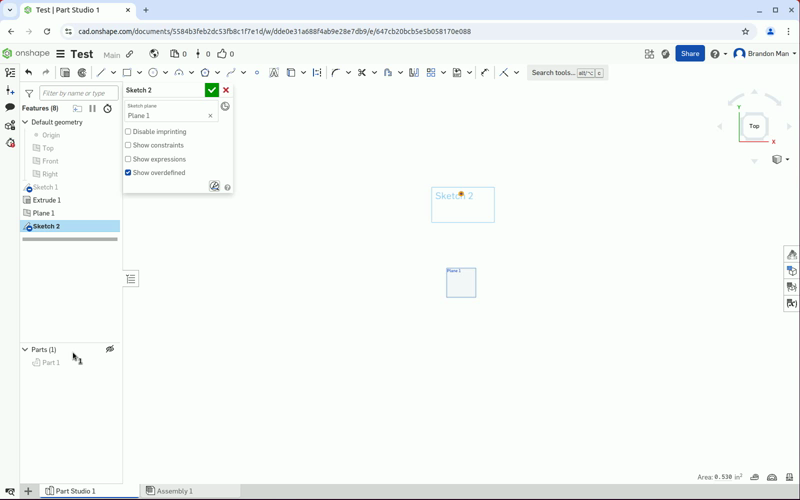
key(shift+y)
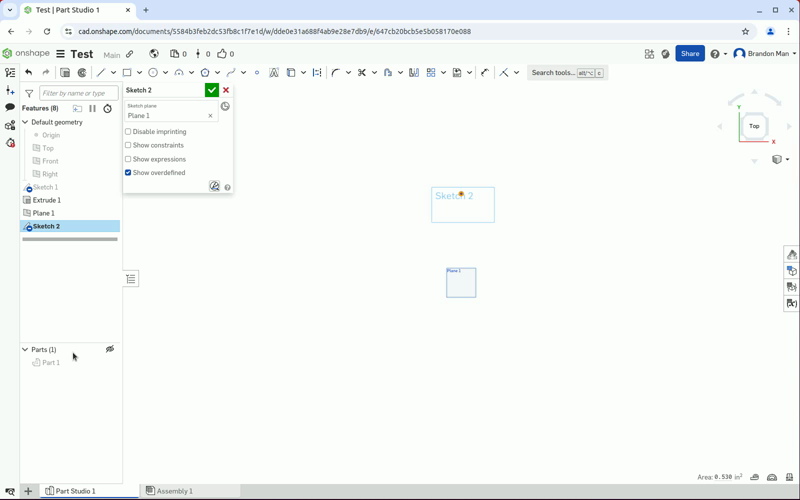
key(shift+e)
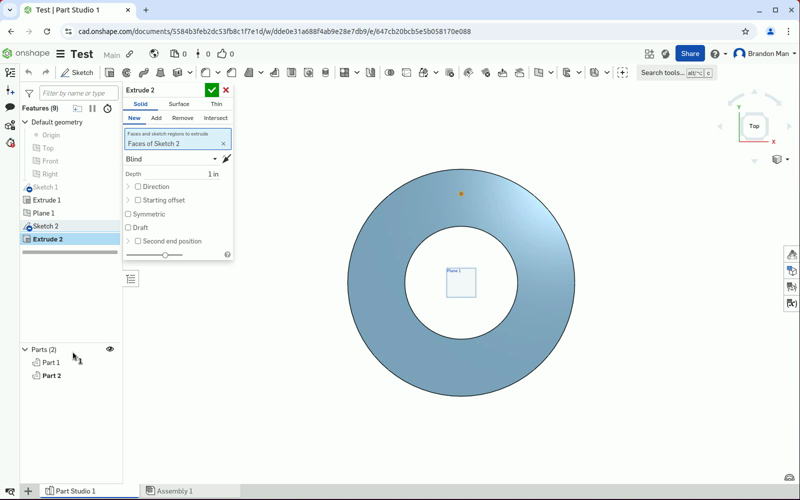
mouse_move(143, 106)
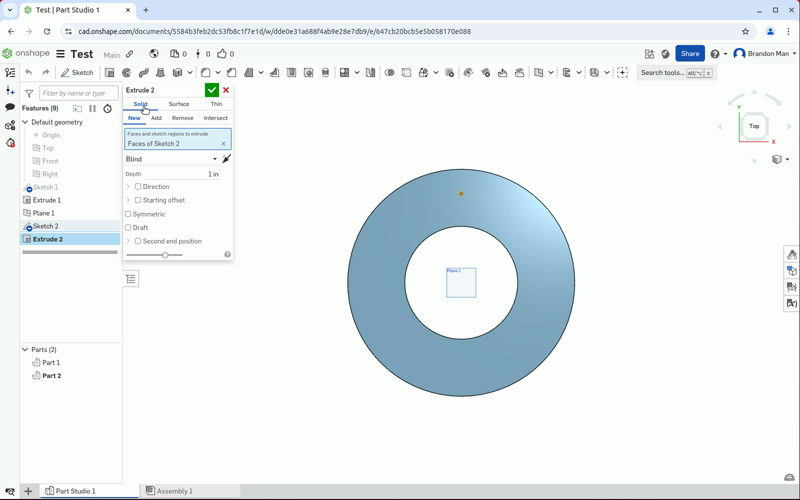
click(143, 106)
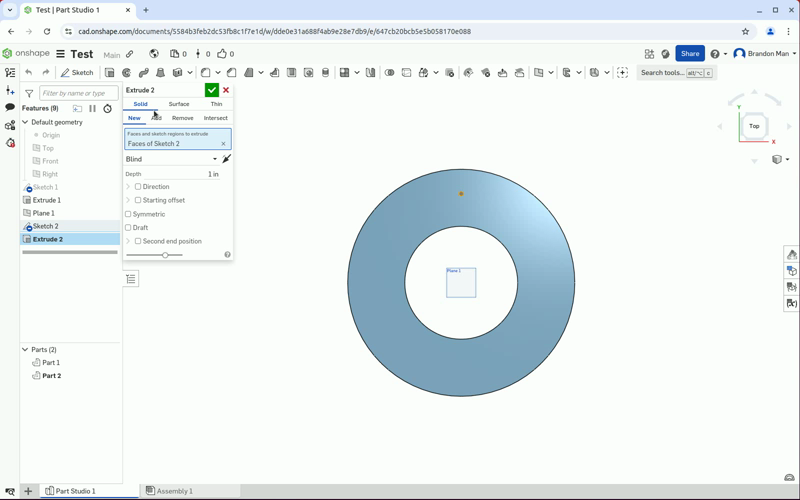
mouse_move(186, 120)
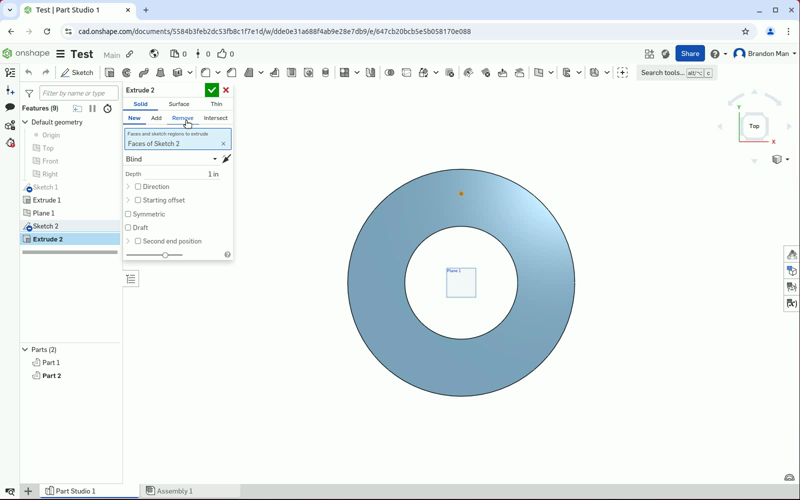
click(186, 120)
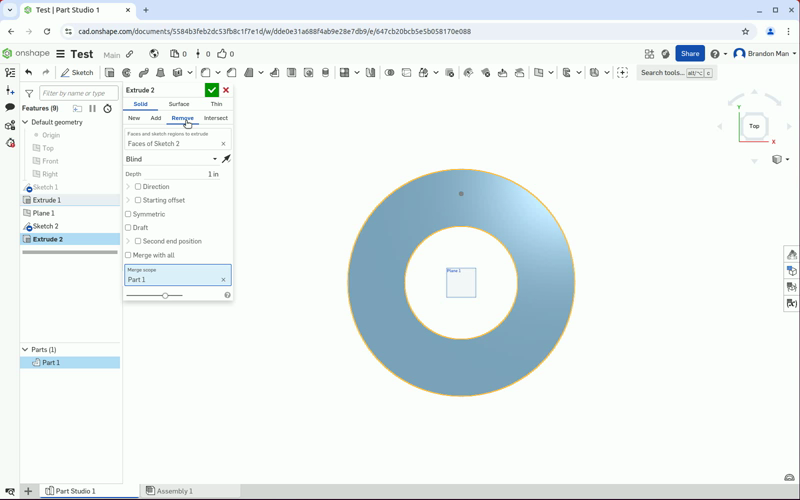
key(tab, 4)
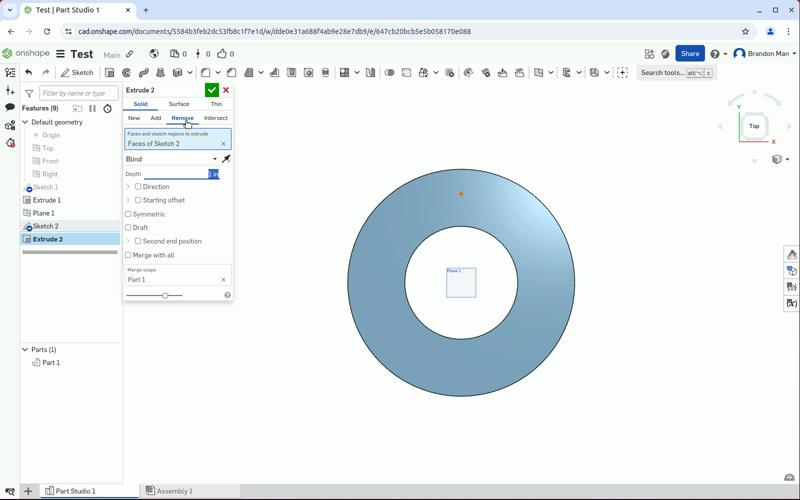
text(0.241)
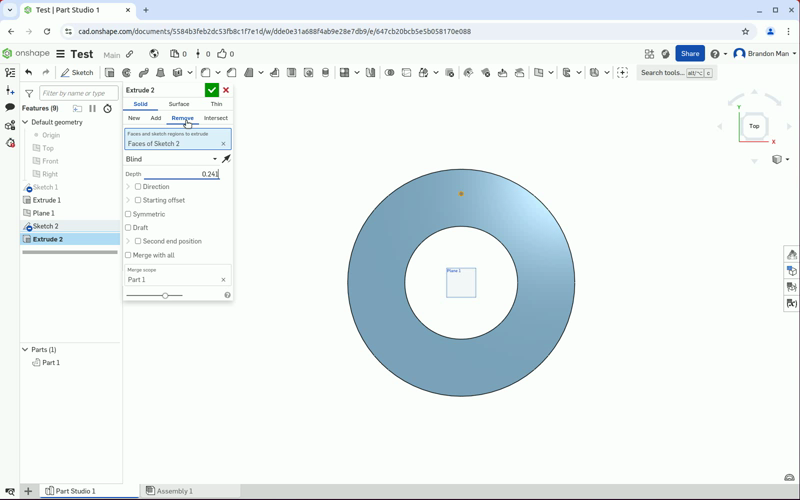
key(tab, 6)
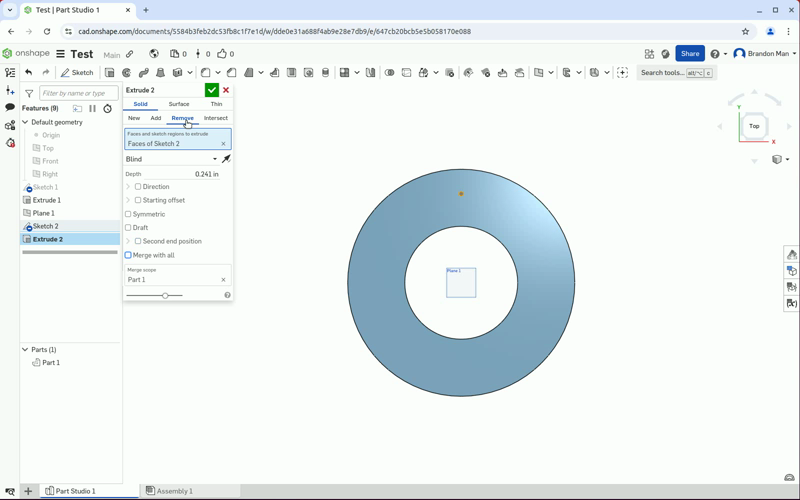
key(space)
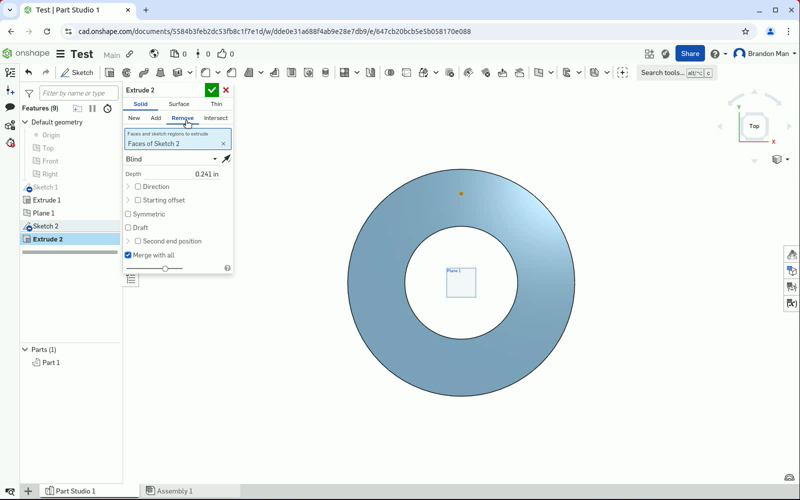
key(enter)
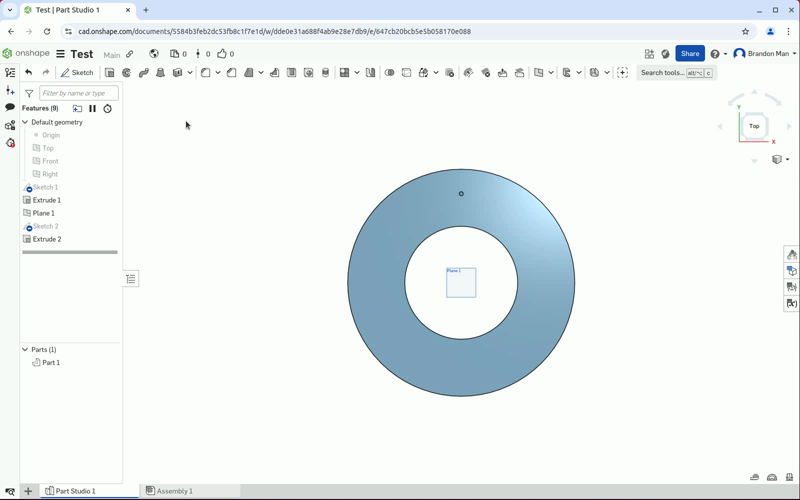
key(shift+h)
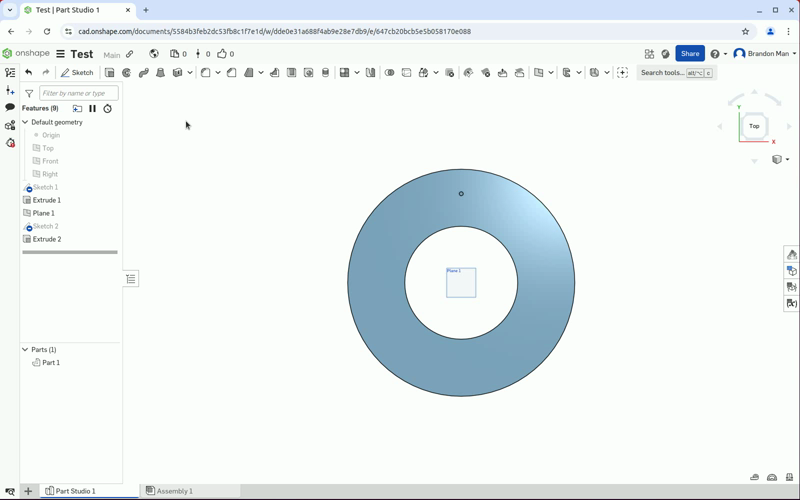
key(shift+h)
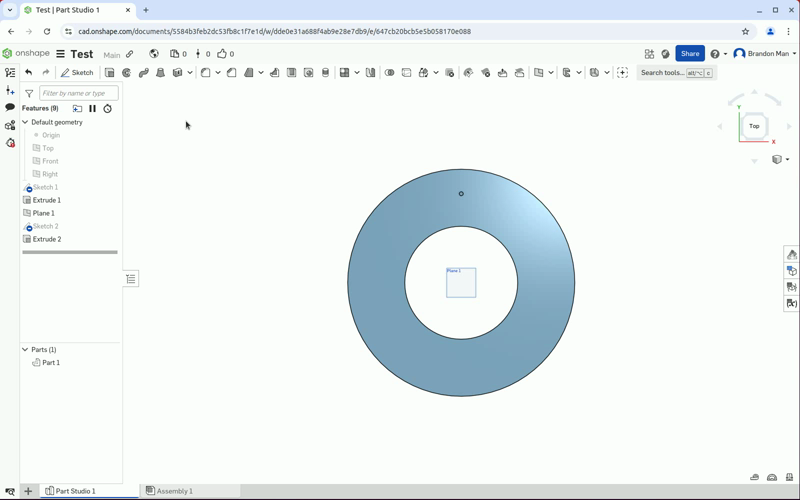
mouse_move(73, 189)
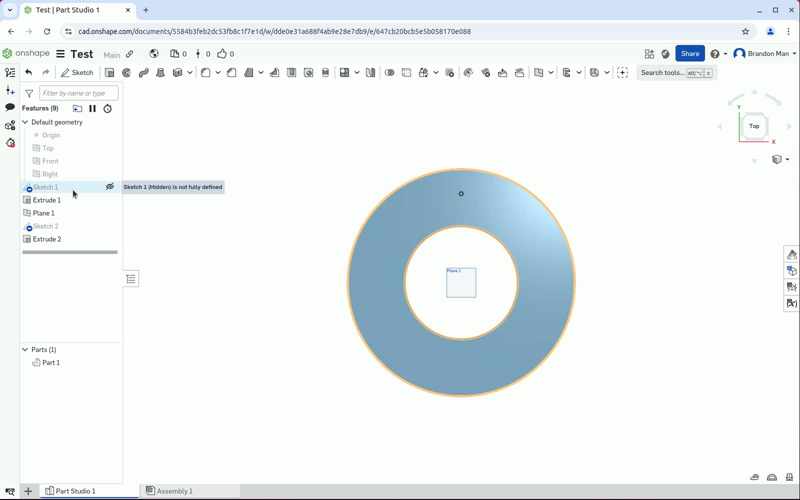
click(73, 189)
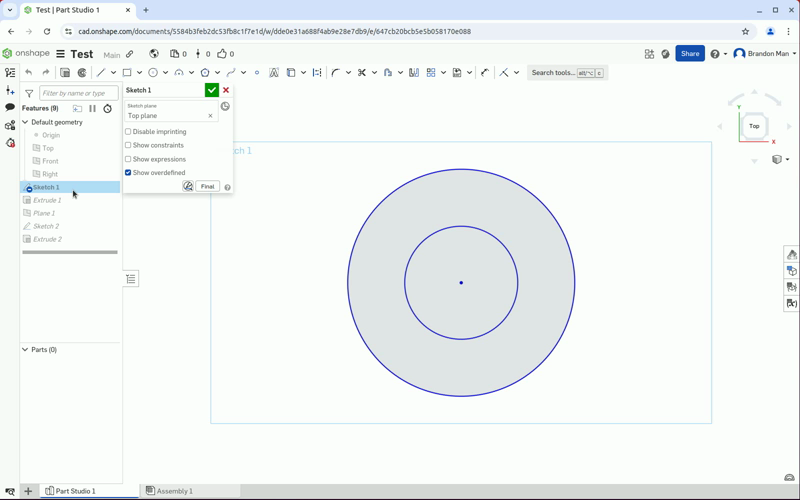
mouse_move(229, 92)
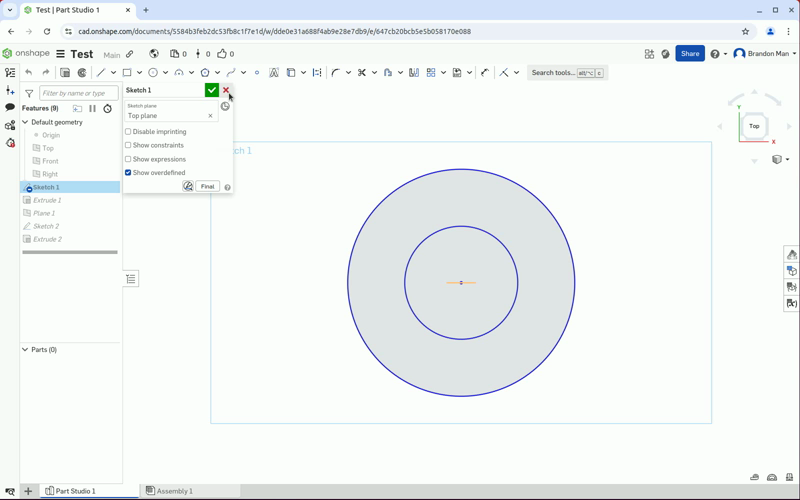
click(229, 92)
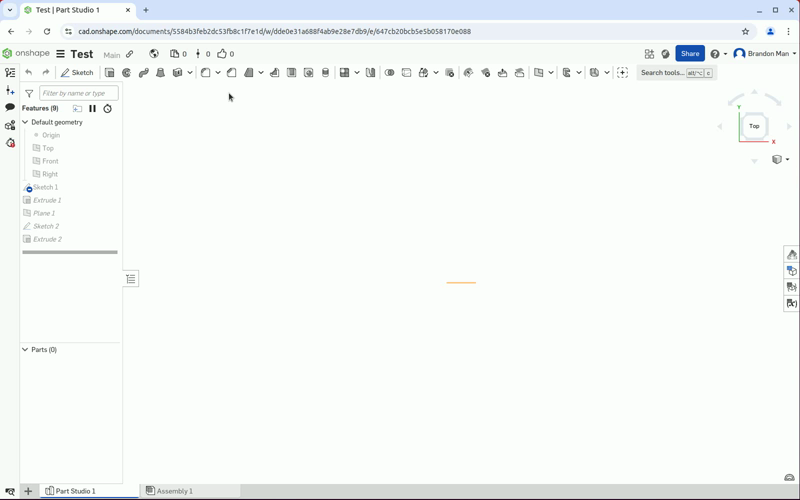
key(shift+s)
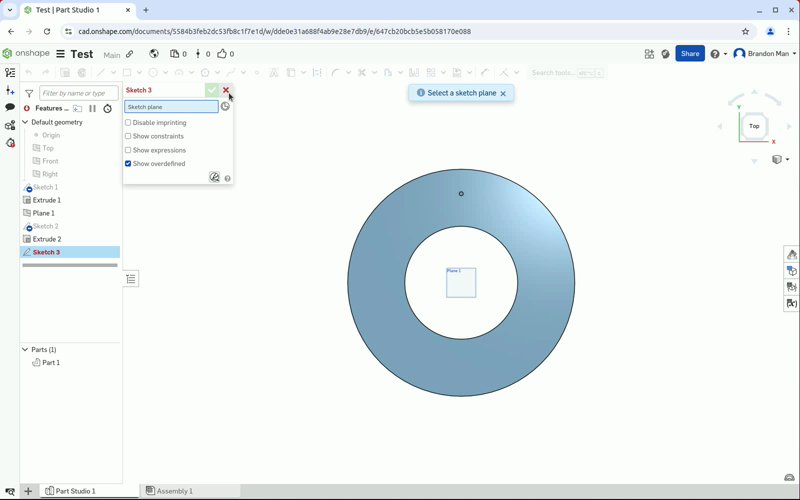
mouse_move(73, 215)
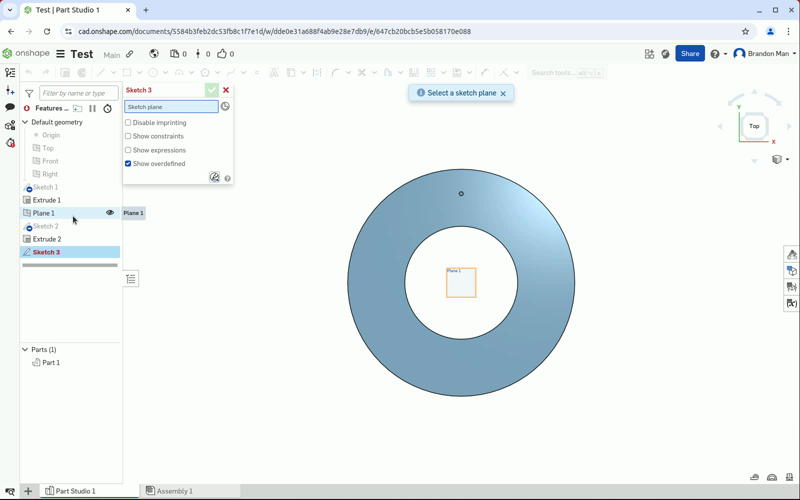
click(73, 215)
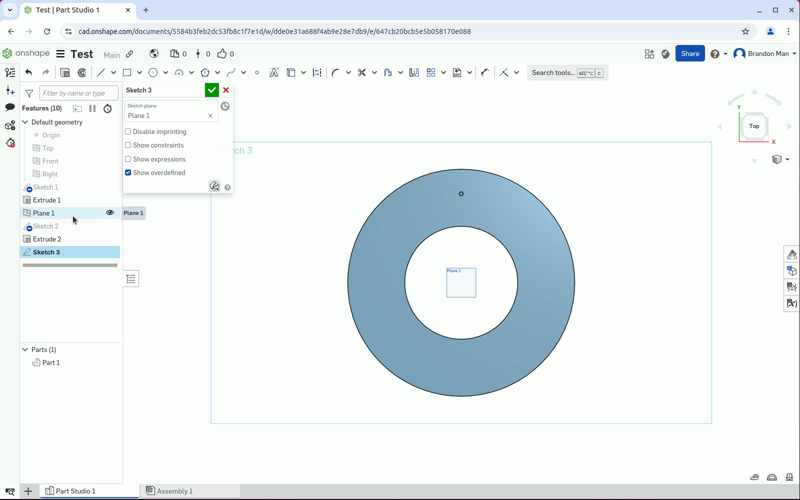
mouse_move(73, 352)
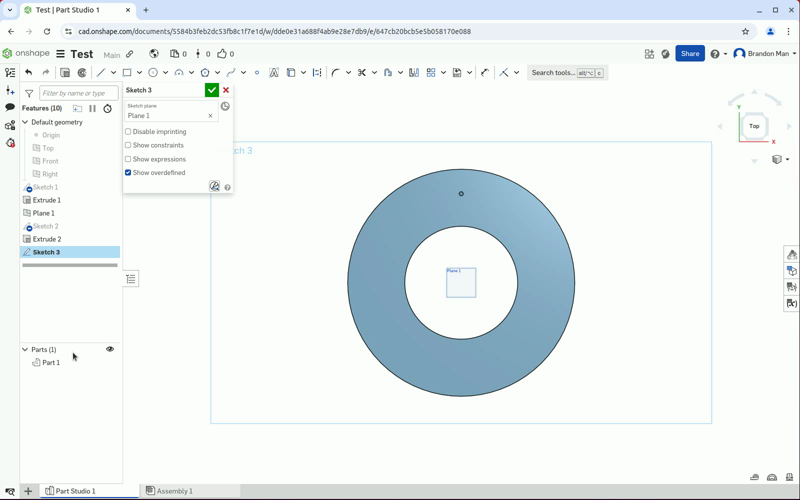
key(y)
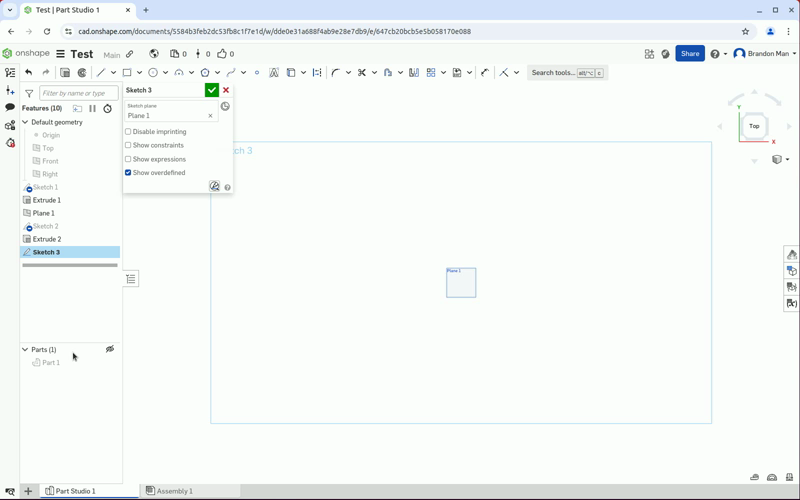
key(c)
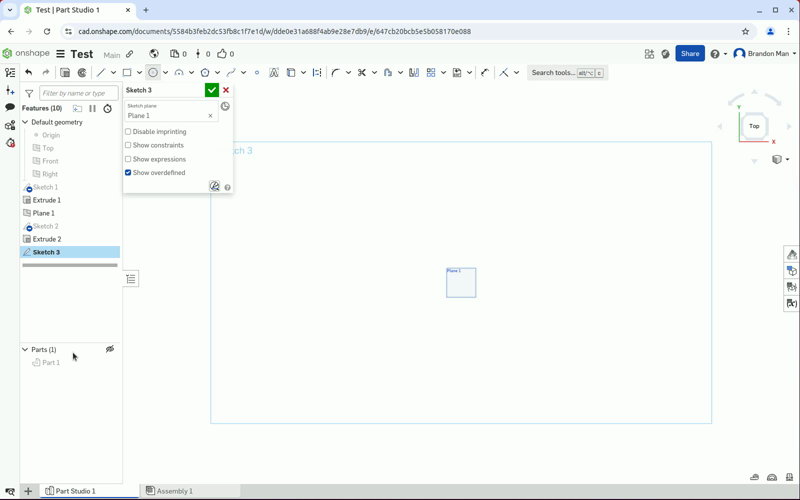
key_down(shift)
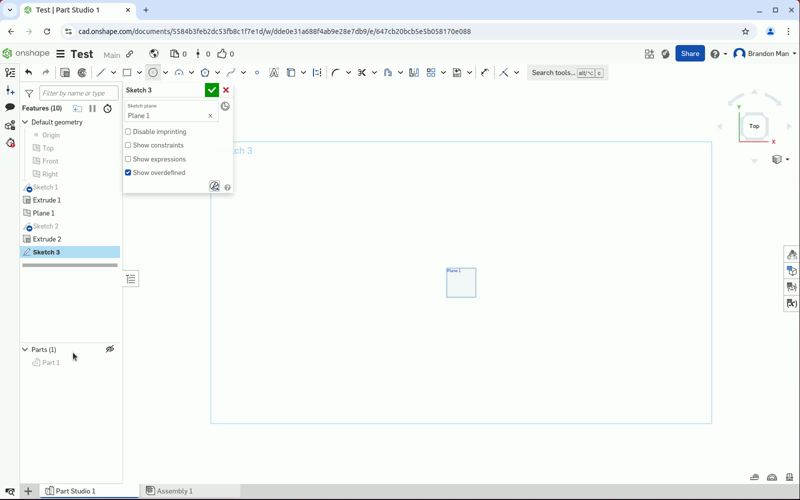
mouse_move(372, 282)
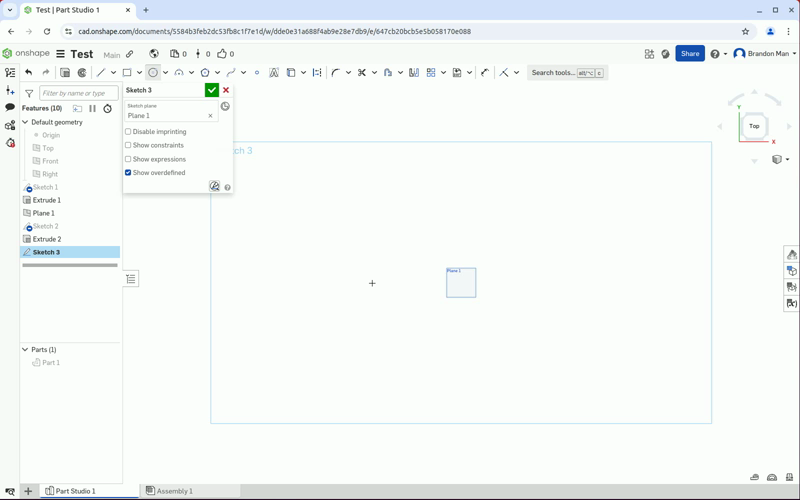
click(372, 282)
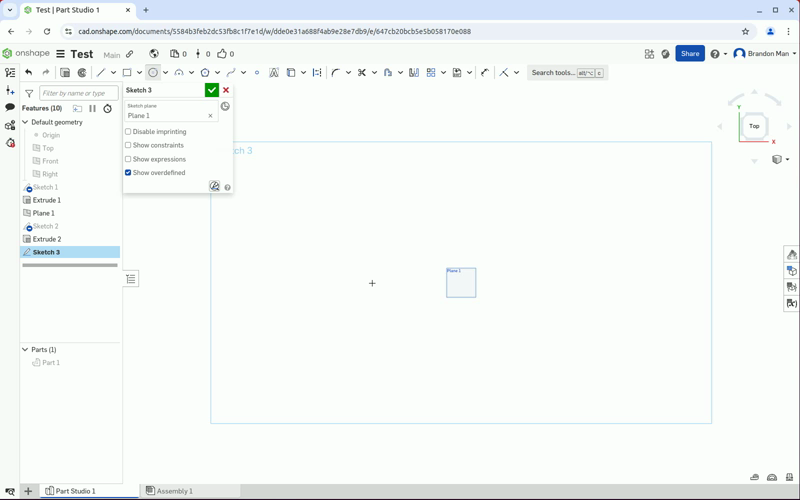
key_up(shift)
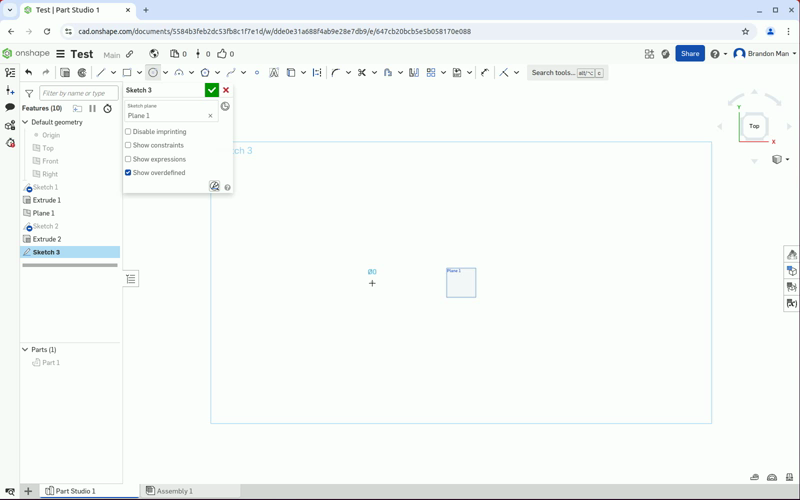
mouse_move(374, 282)
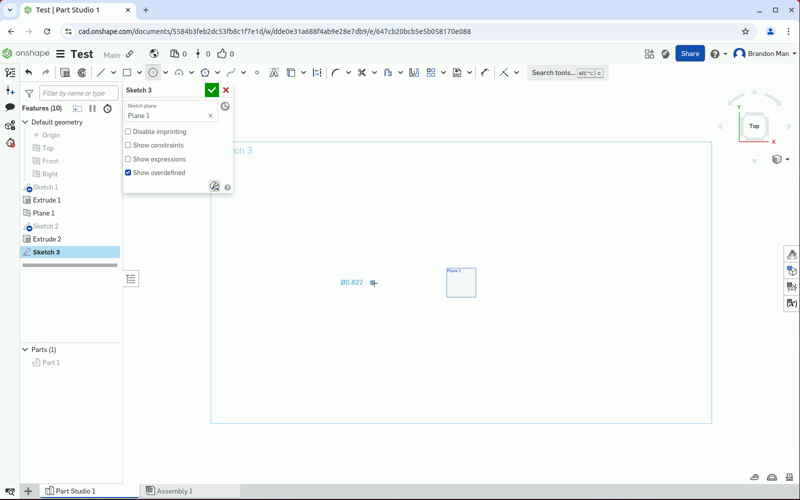
scroll(6)
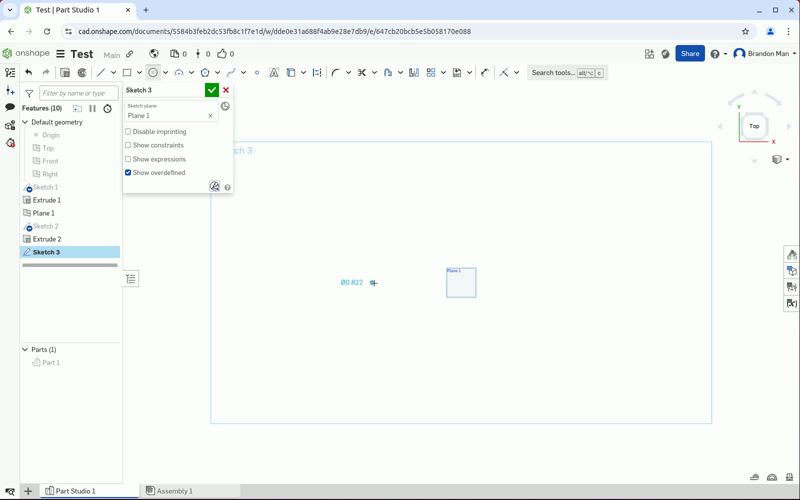
scroll(6)
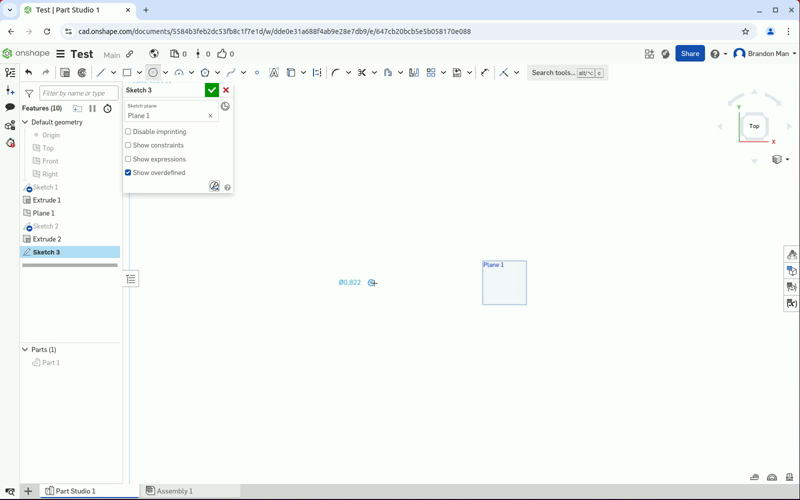
scroll(6)
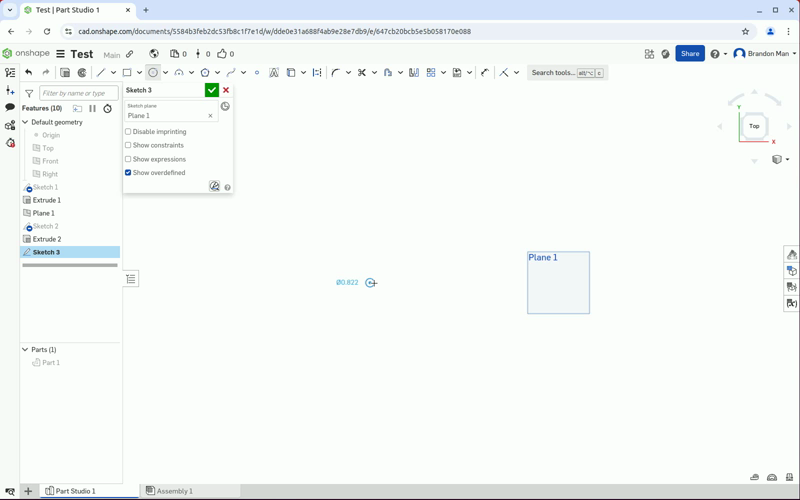
scroll(6)
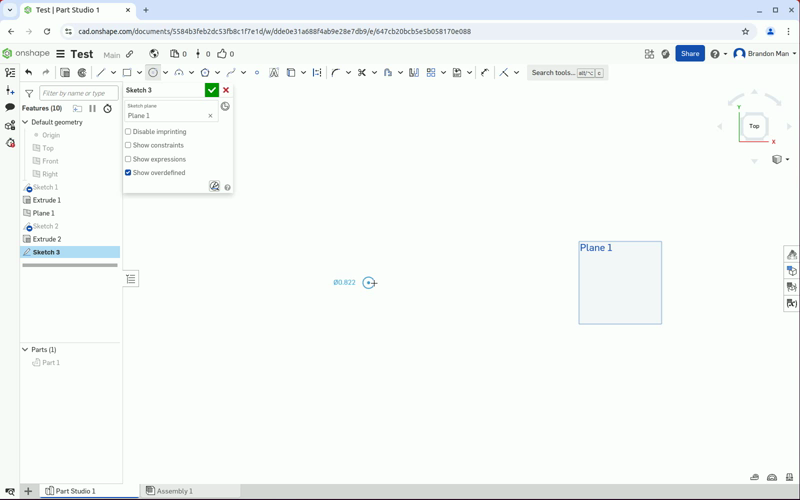
scroll(6)
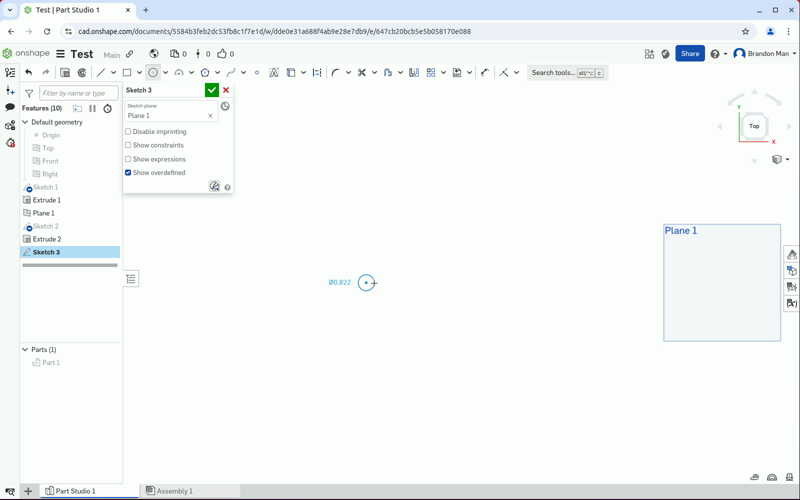
scroll(6)
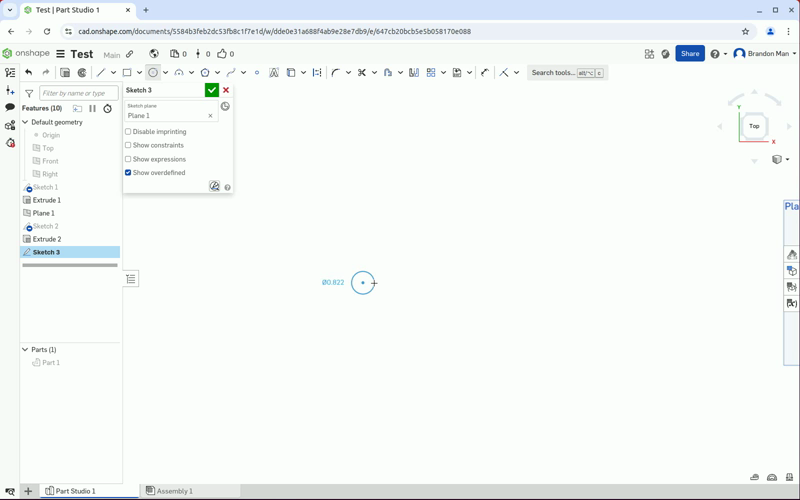
scroll(6)
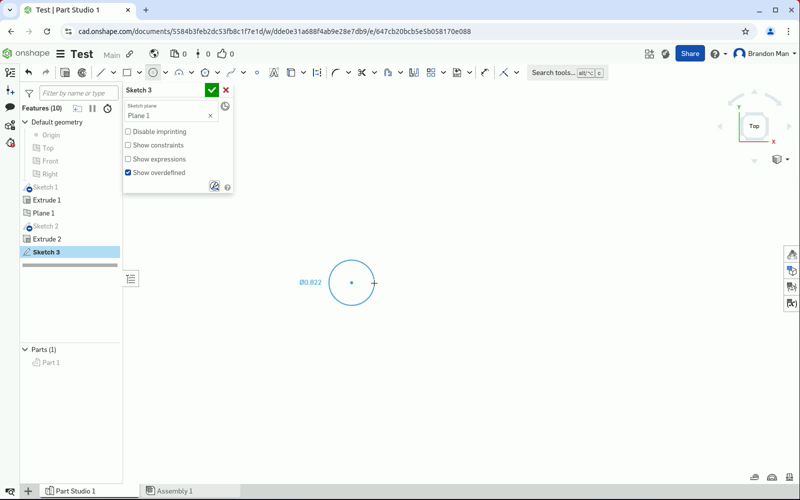
click(374, 282)
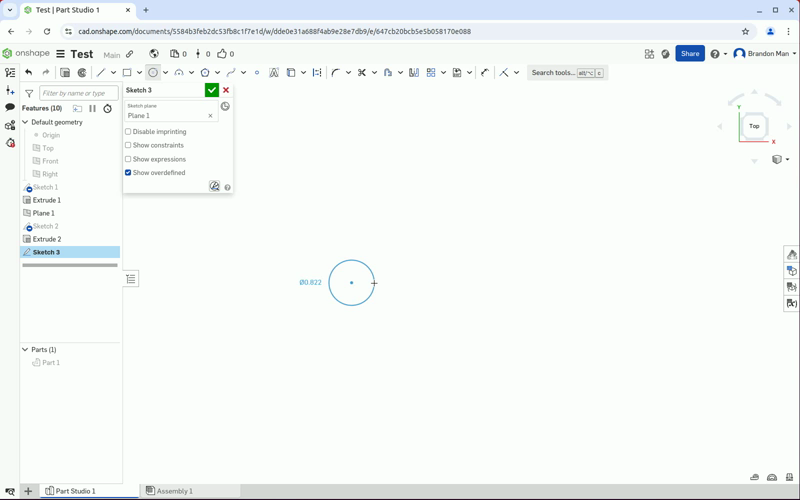
scroll(-6)
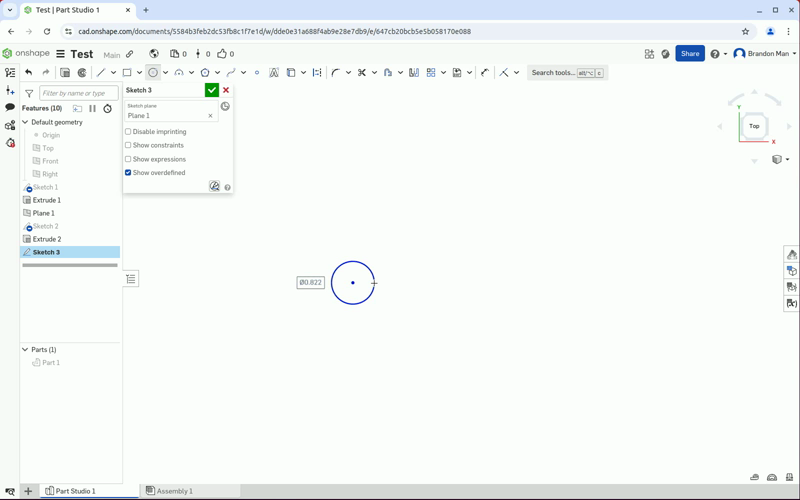
scroll(-6)
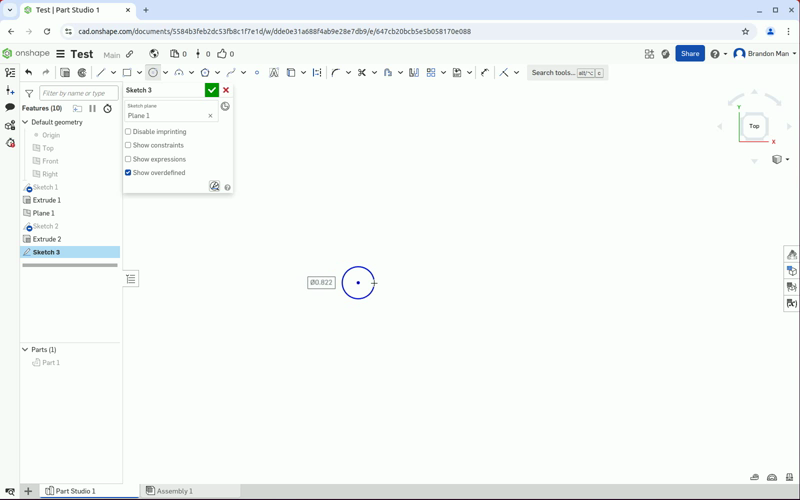
scroll(-6)
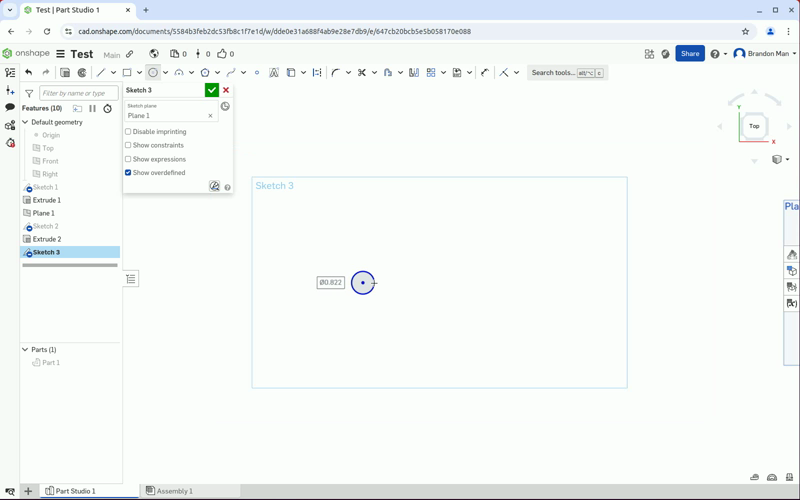
scroll(-6)
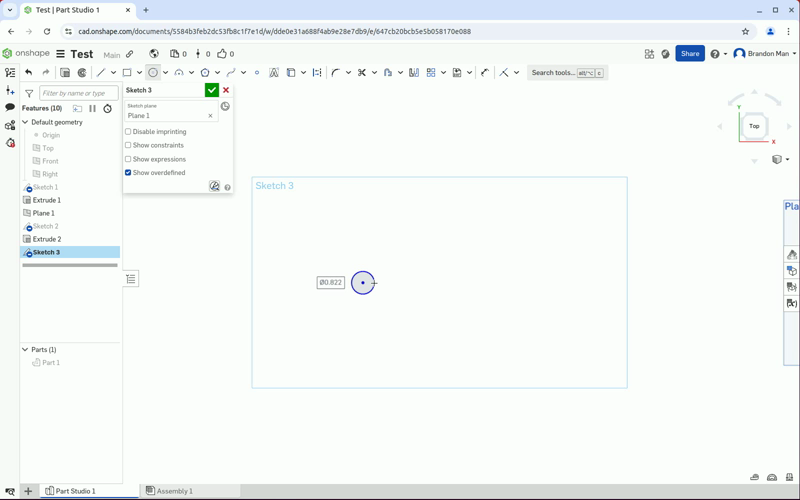
scroll(-6)
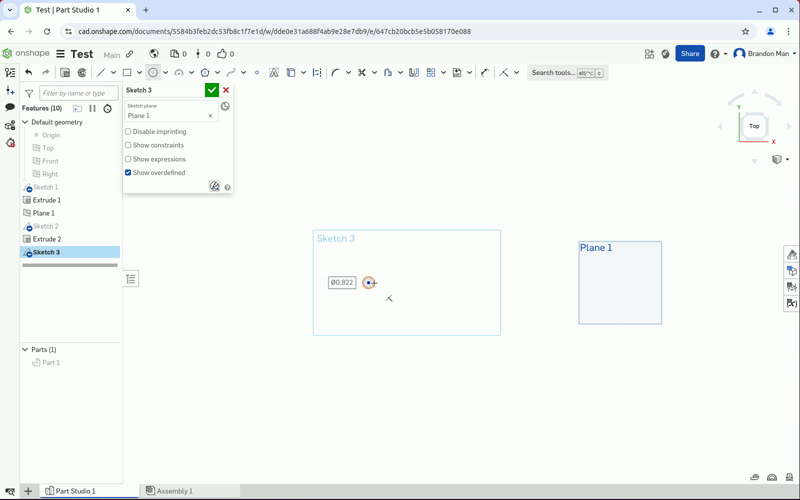
scroll(-6)
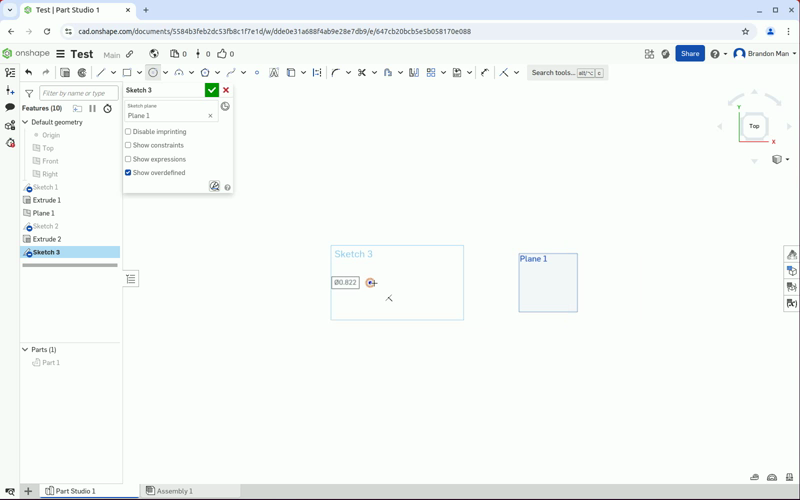
scroll(-6)
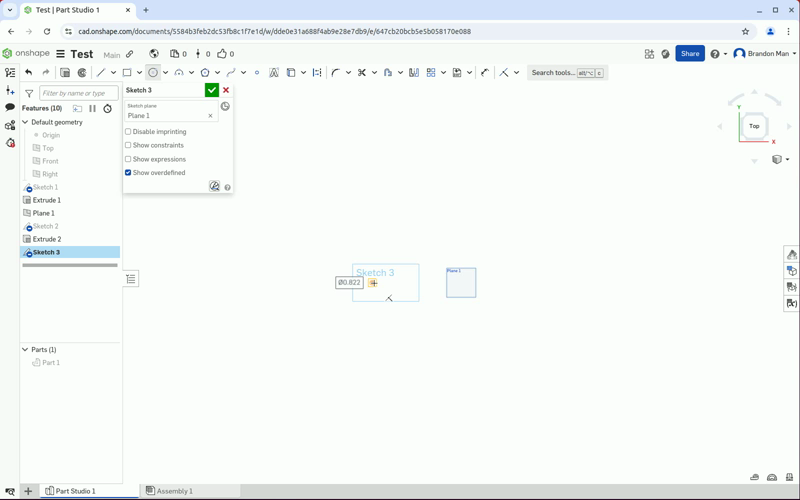
key(esc)
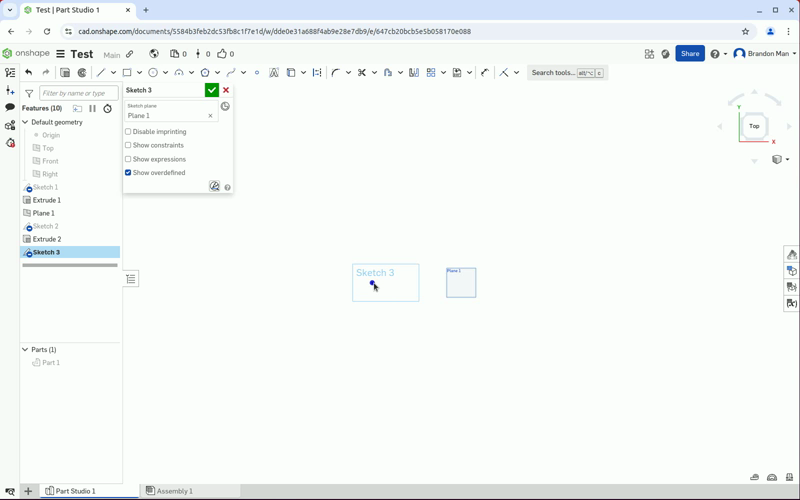
mouse_move(371, 282)
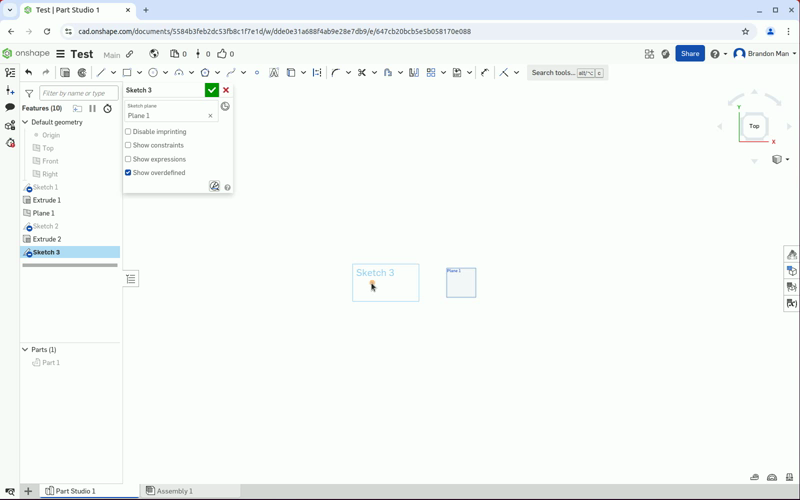
scroll(6)
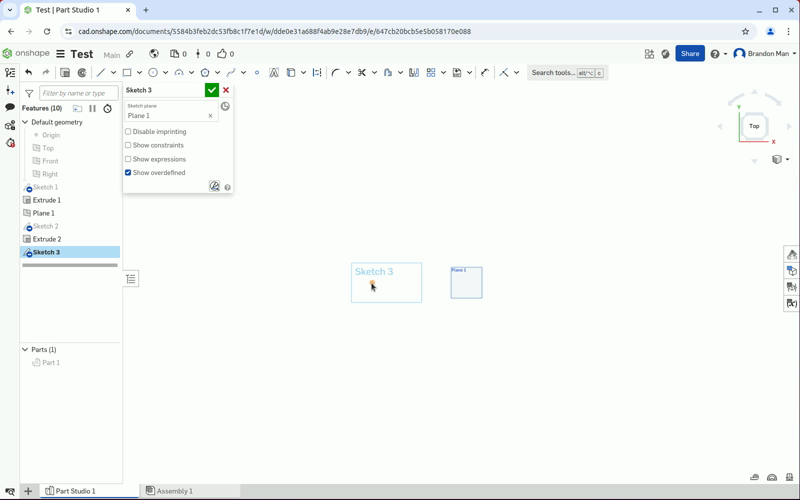
scroll(6)
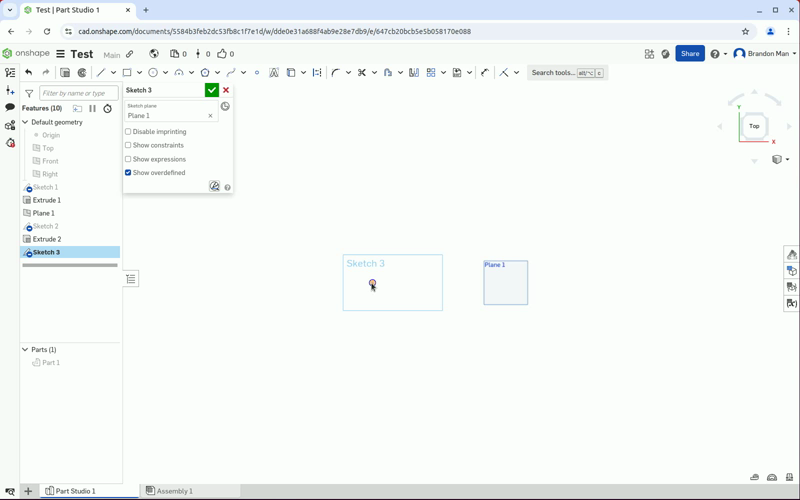
scroll(6)
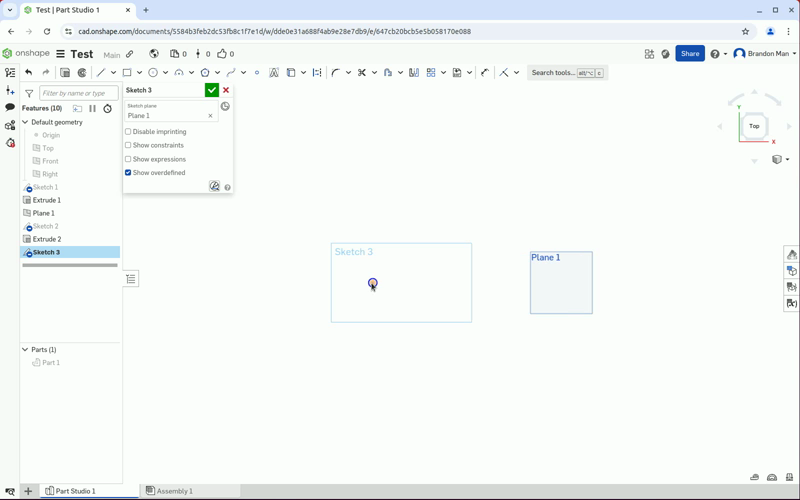
scroll(6)
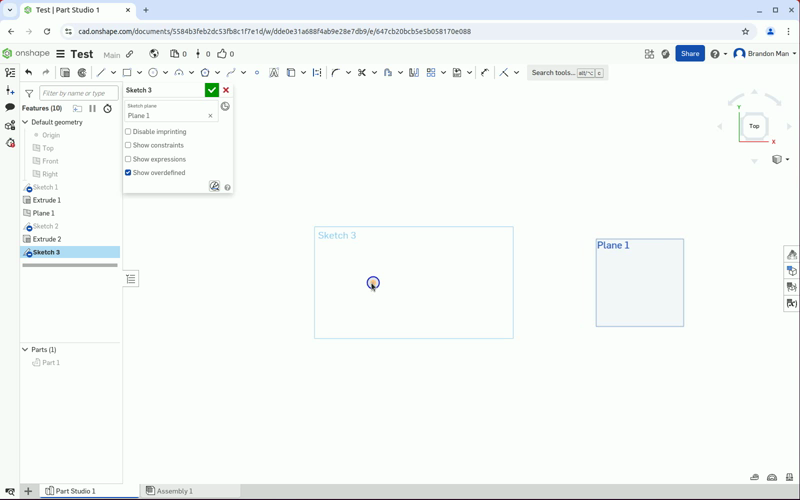
scroll(6)
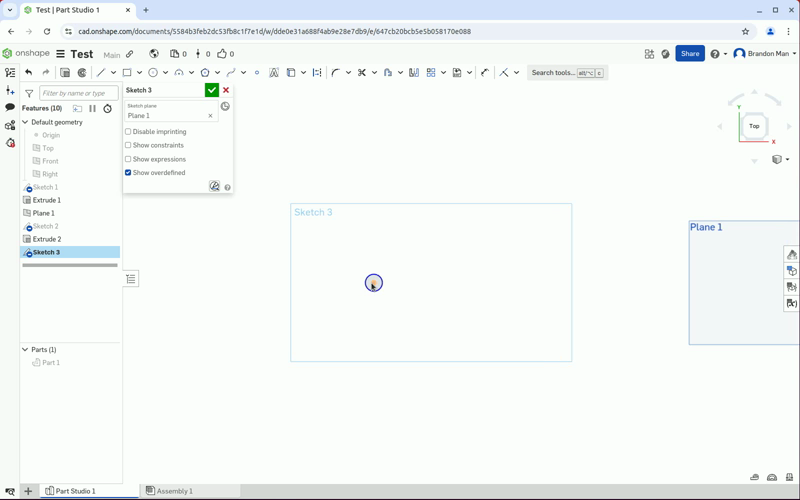
scroll(6)
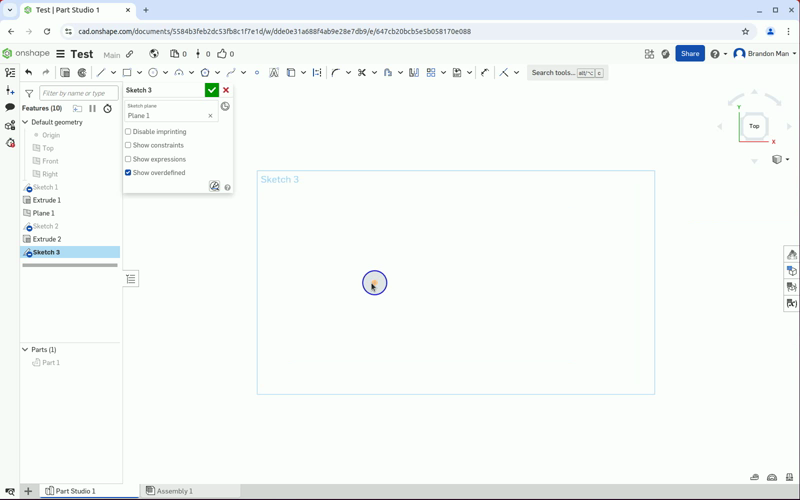
scroll(6)
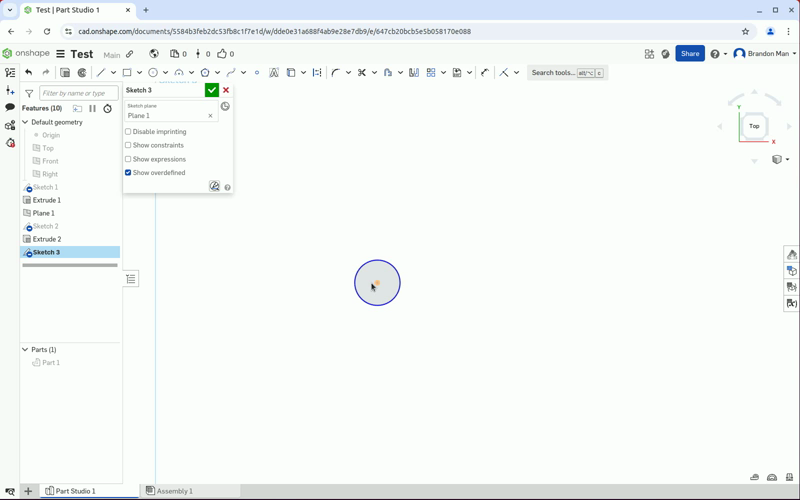
click(371, 282)
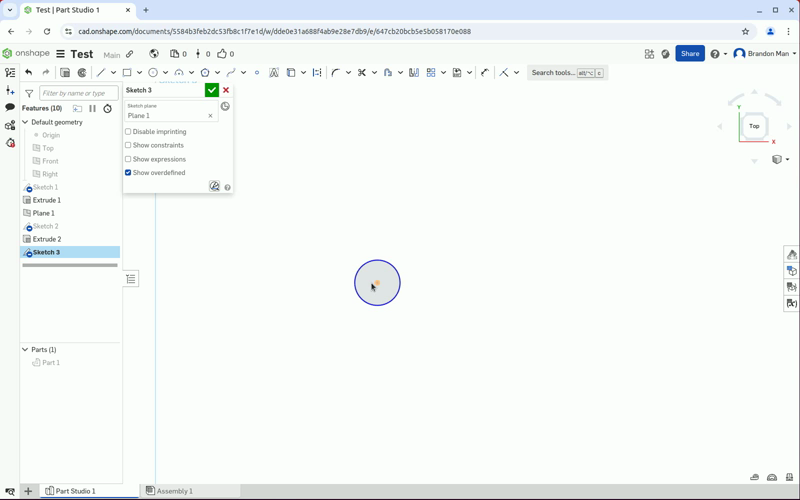
scroll(-6)
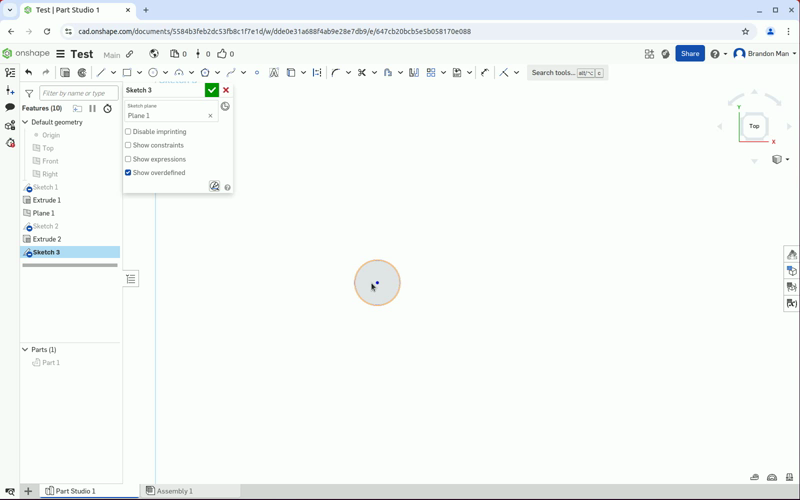
scroll(-6)
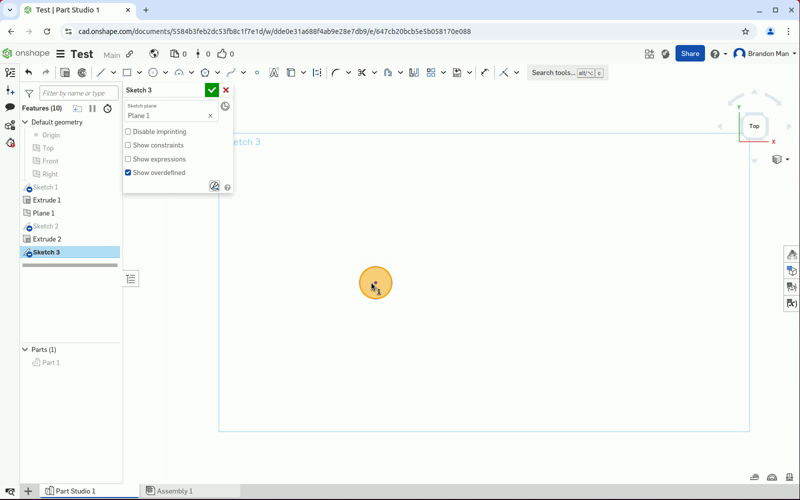
scroll(-6)
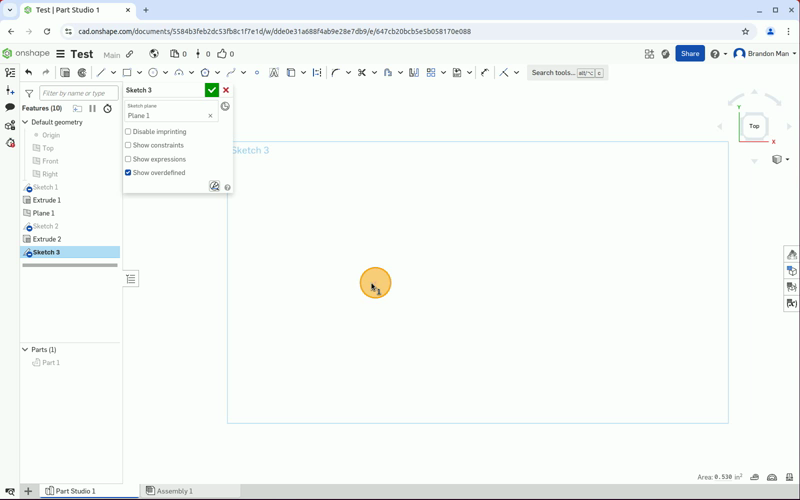
scroll(-6)
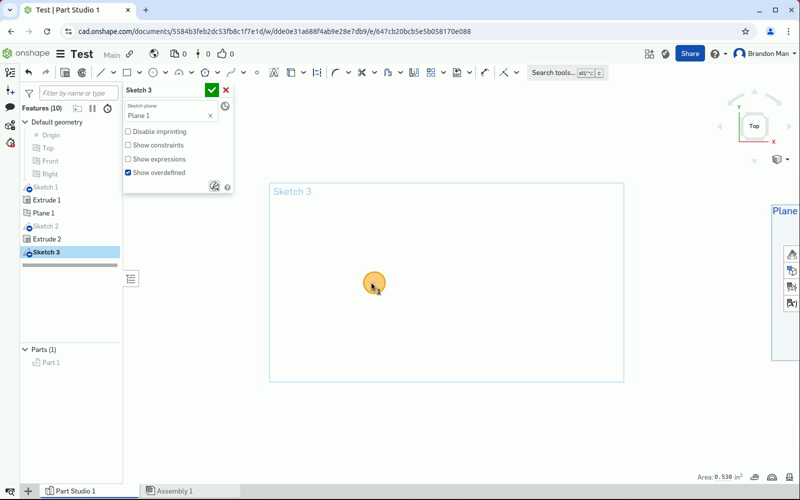
scroll(-6)
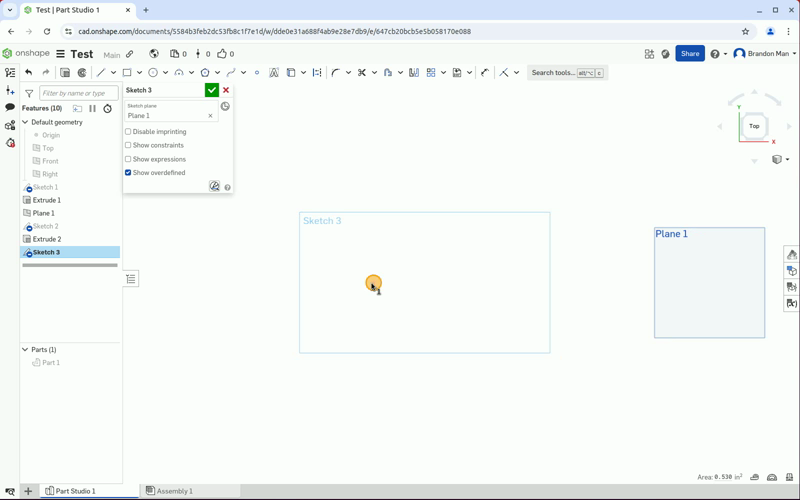
scroll(-6)
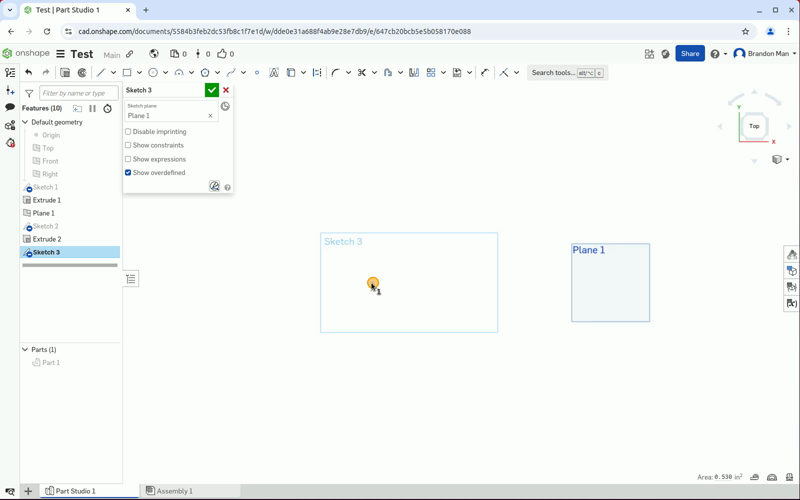
scroll(-6)
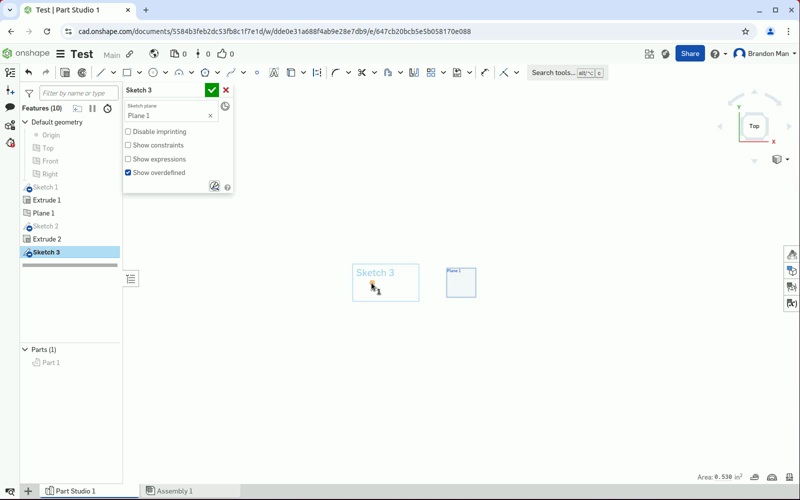
mouse_move(73, 352)
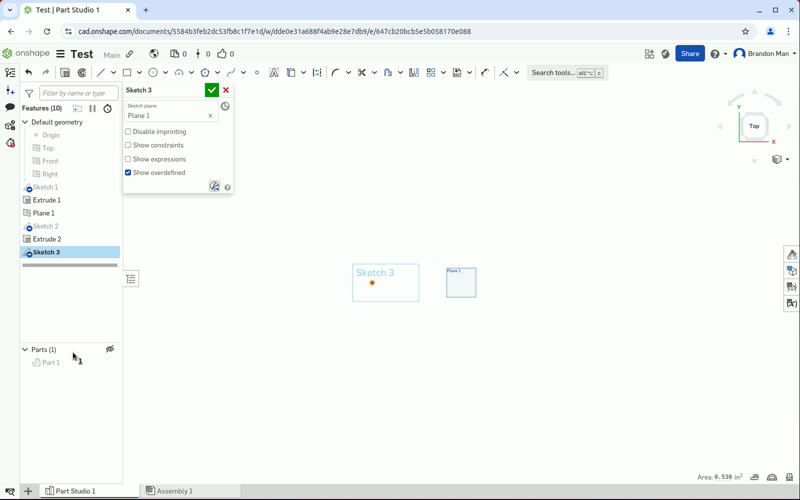
key(shift+y)
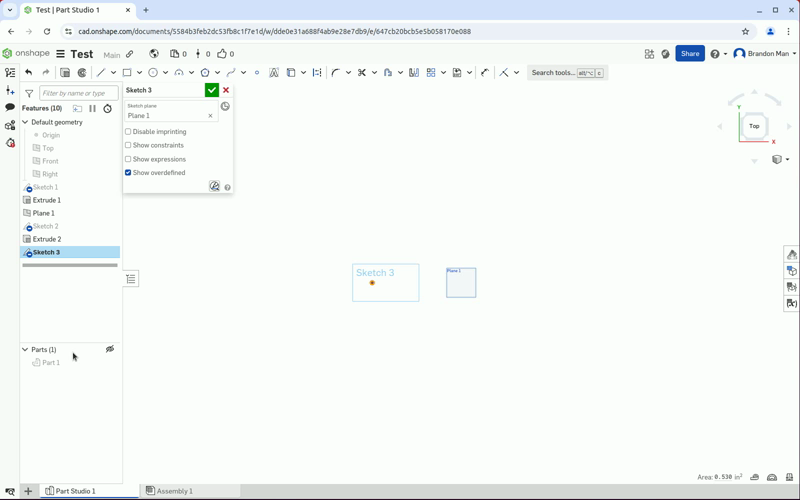
key(shift+e)
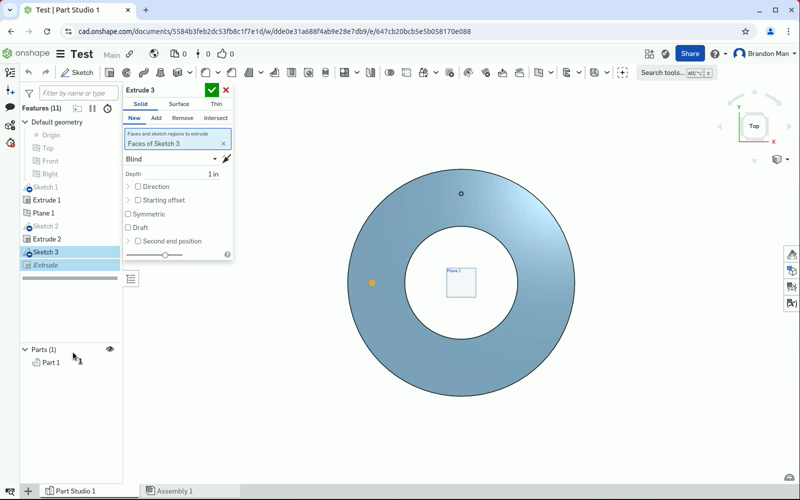
mouse_move(143, 106)
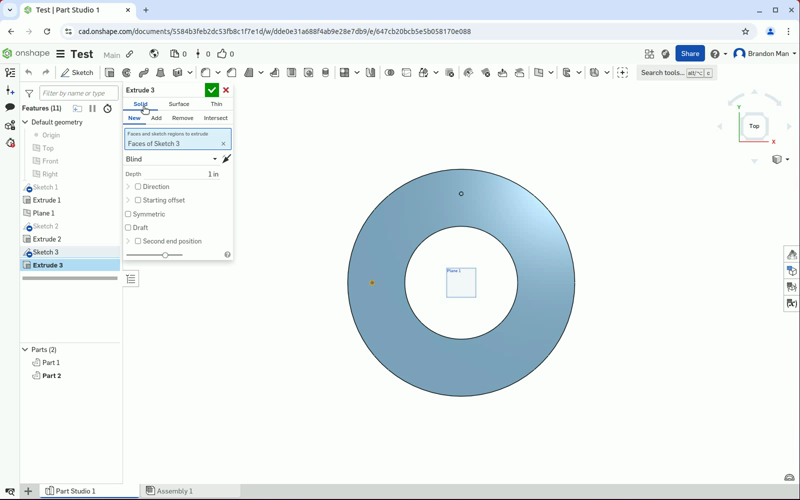
click(143, 106)
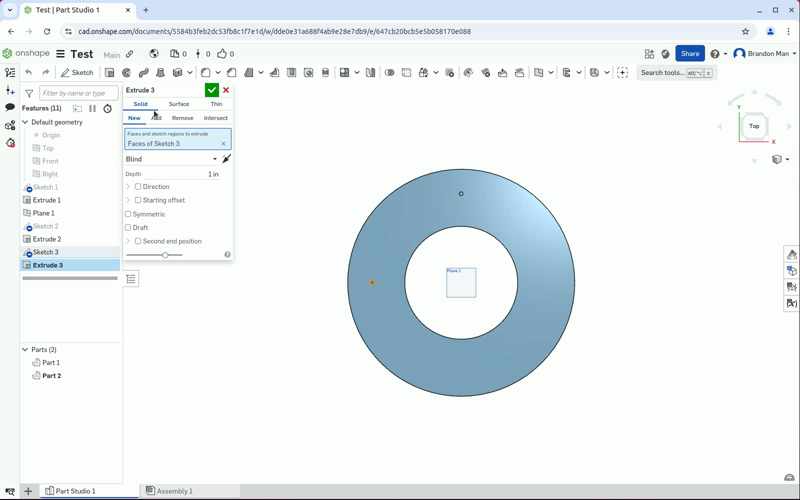
mouse_move(186, 120)
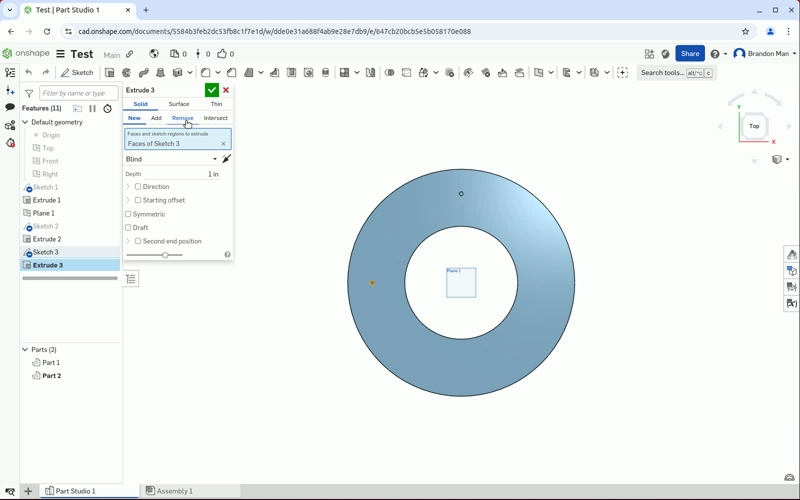
click(186, 120)
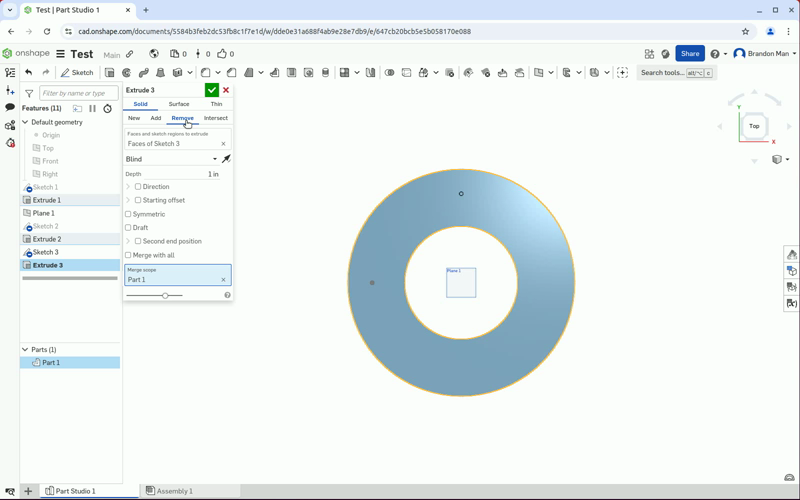
key(tab, 4)
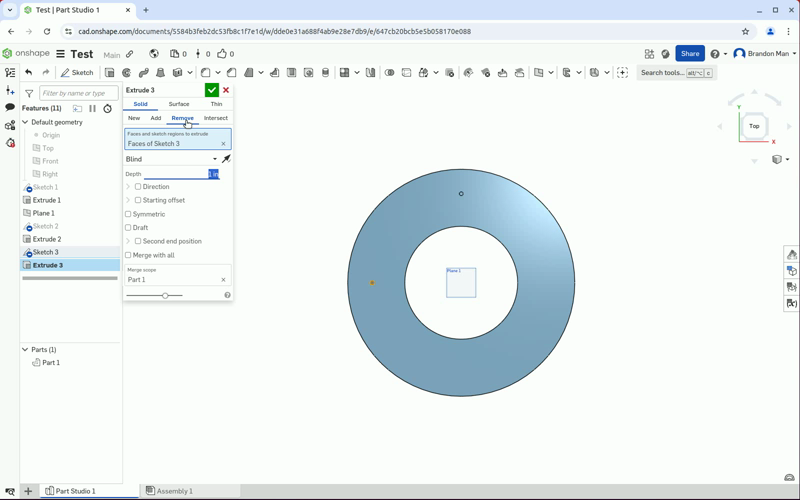
text(0.241)
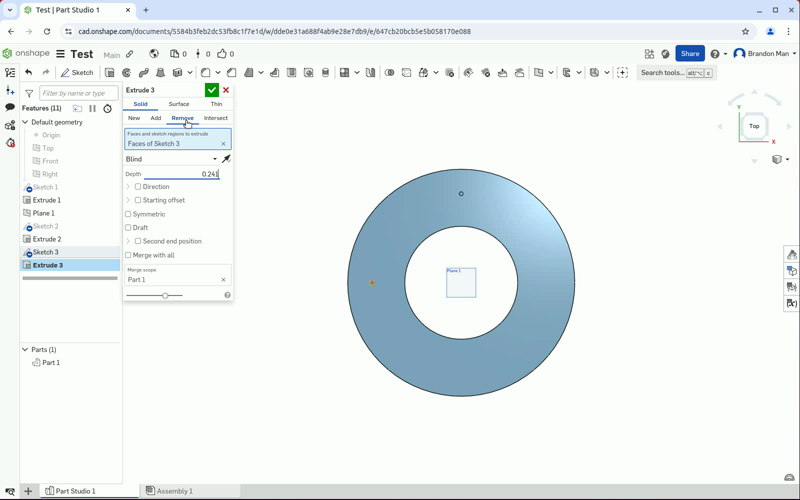
key(tab, 6)
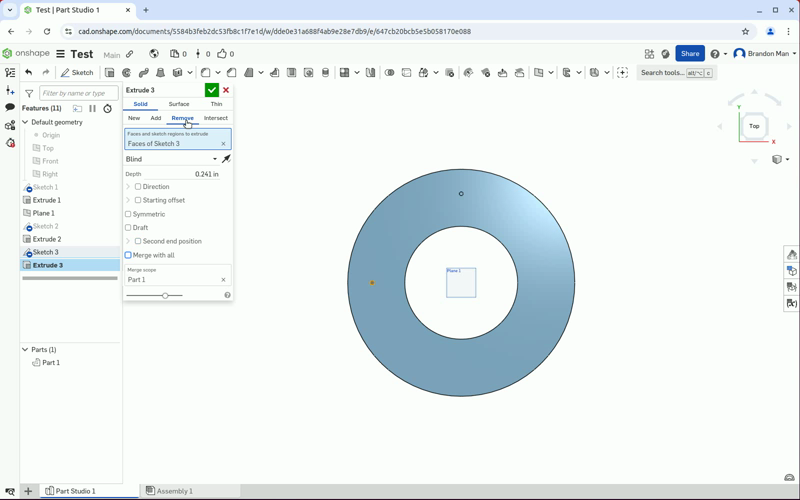
key(space)
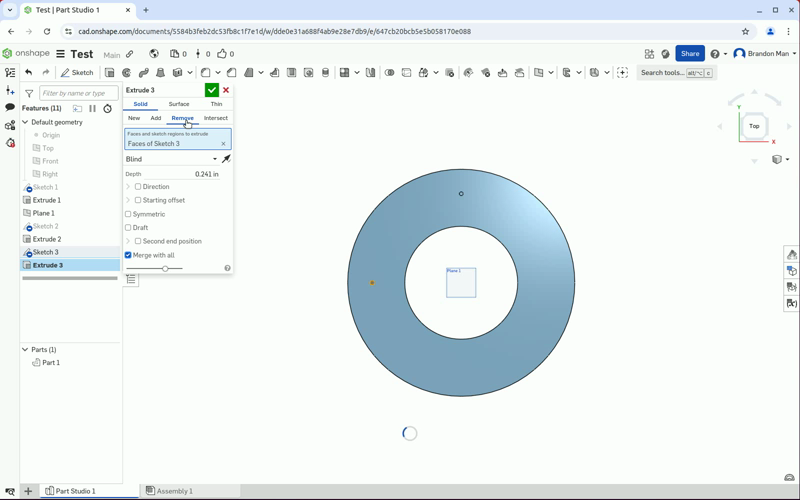
key(enter)
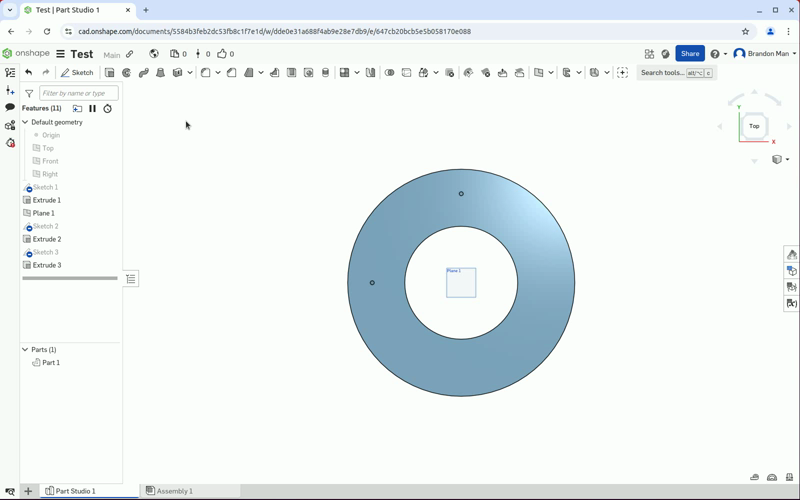
key(shift+h)
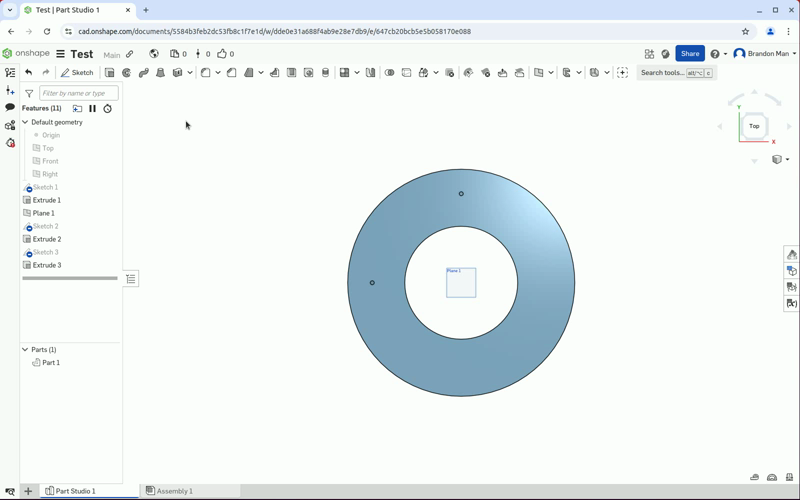
key(shift+h)
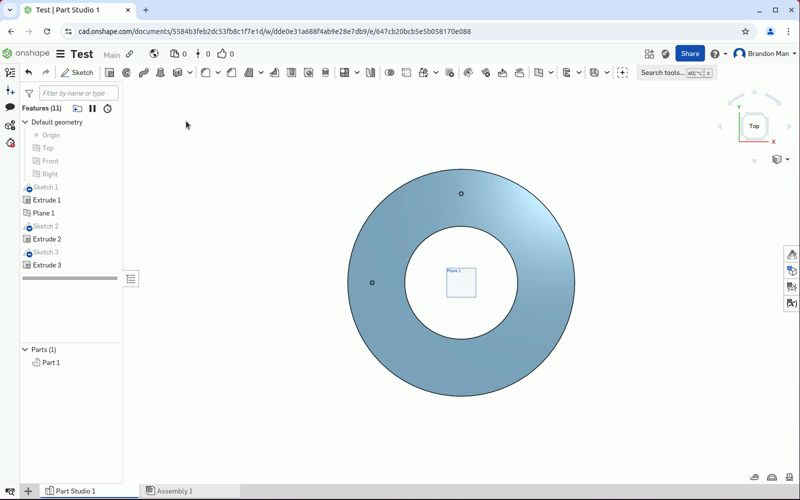
mouse_move(73, 189)
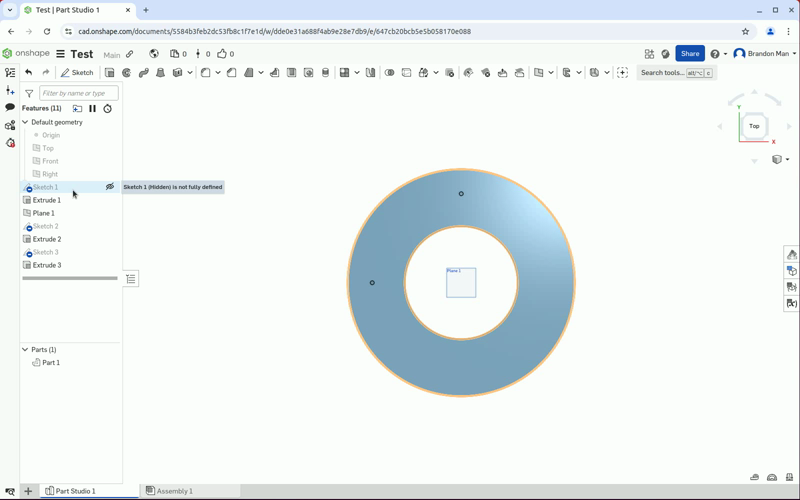
click(73, 189)
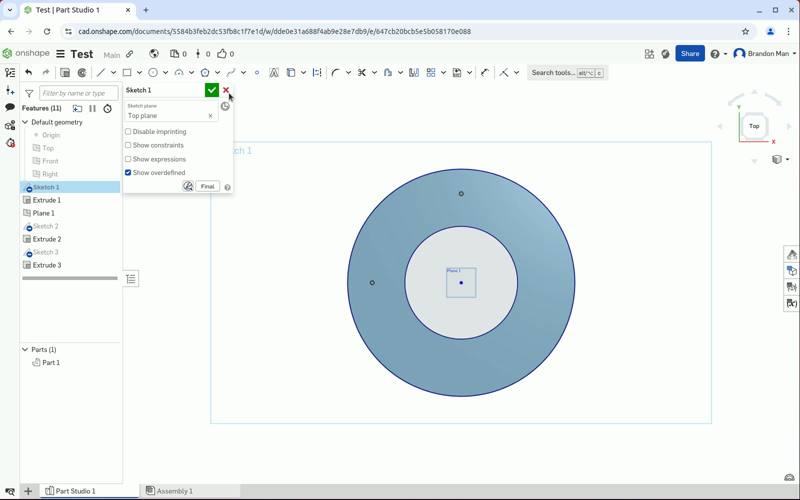
mouse_move(229, 92)
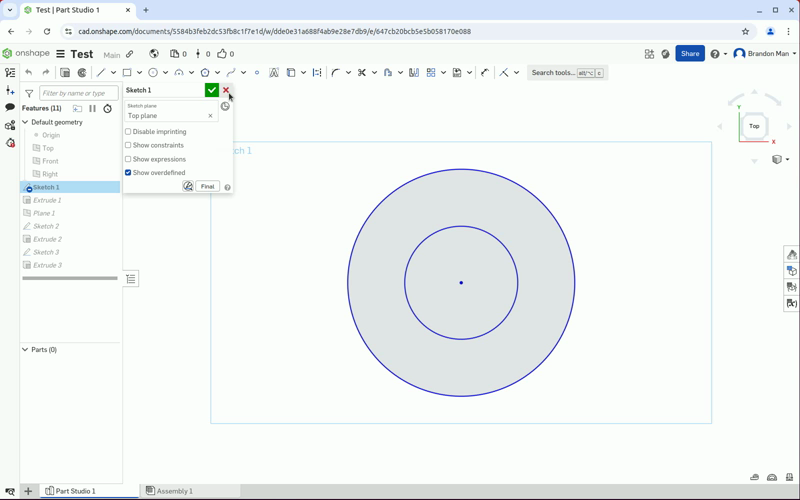
click(229, 92)
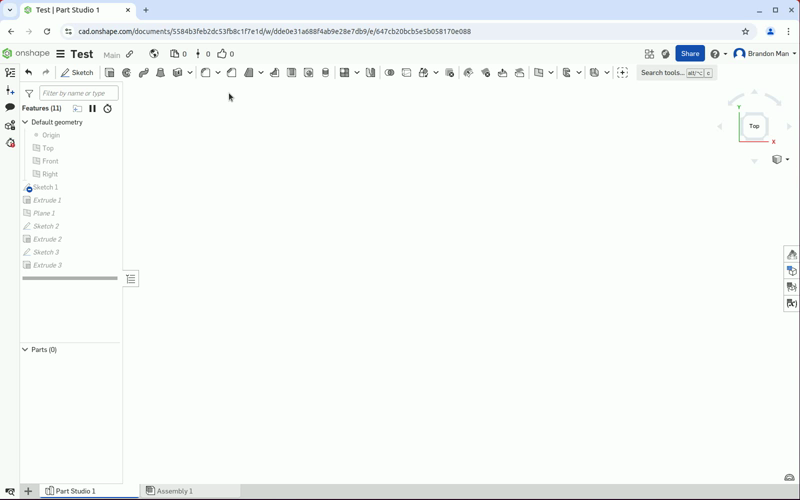
key(shift+s)
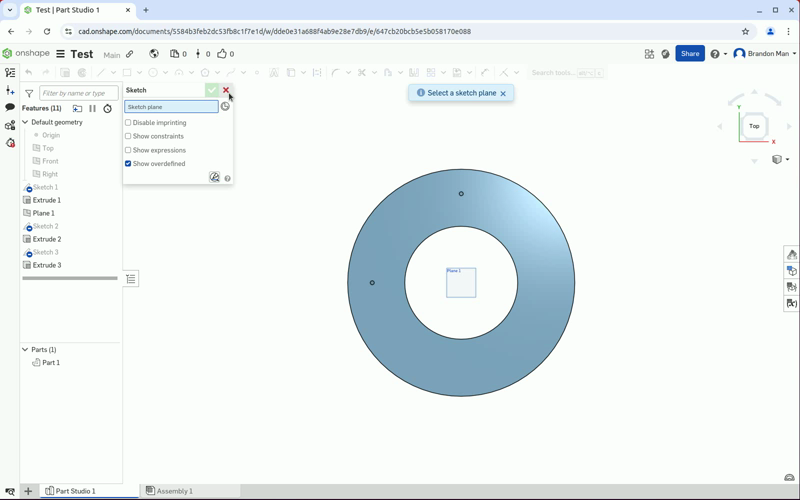
mouse_move(73, 215)
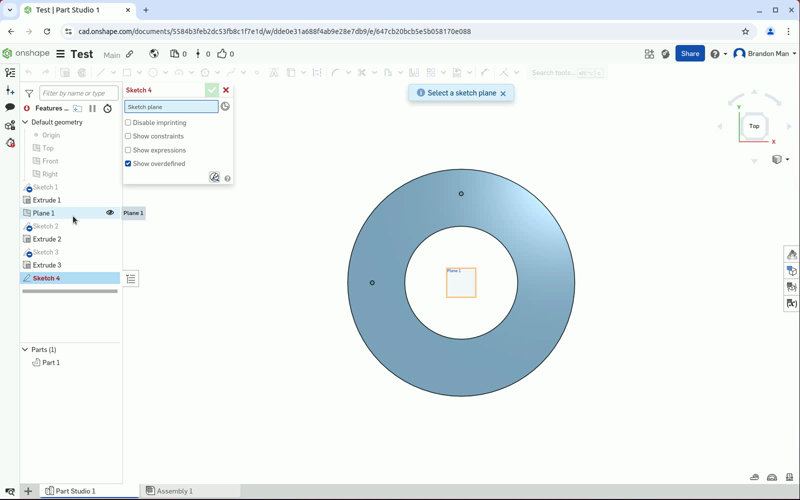
click(73, 215)
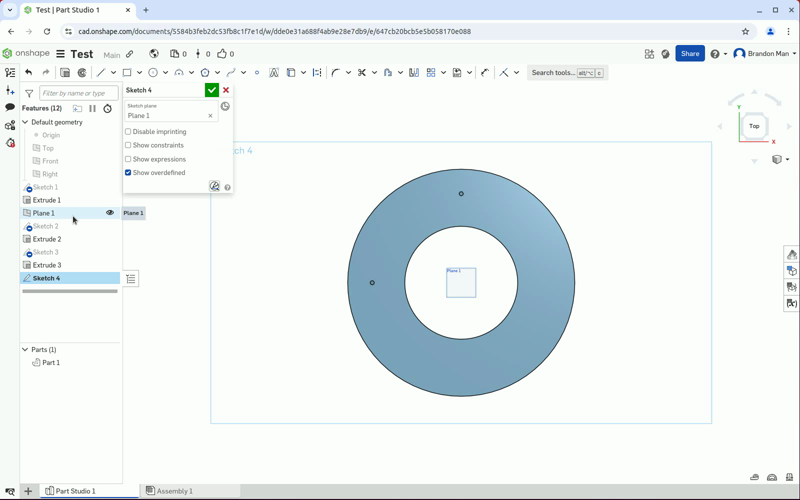
mouse_move(73, 352)
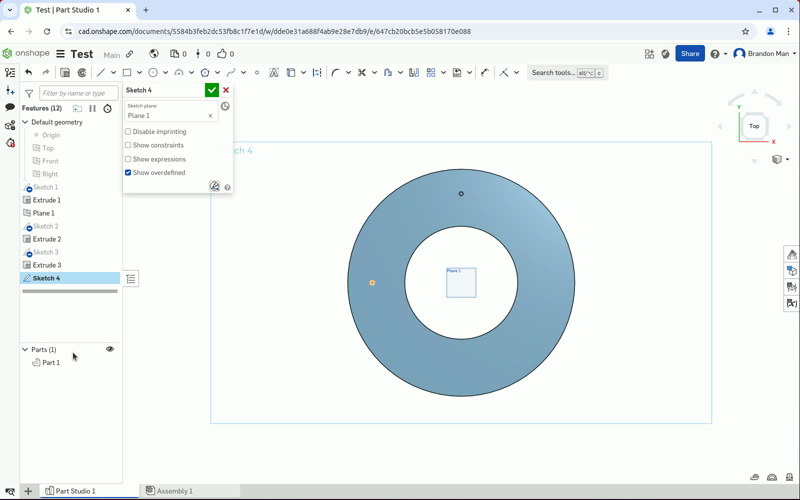
key(y)
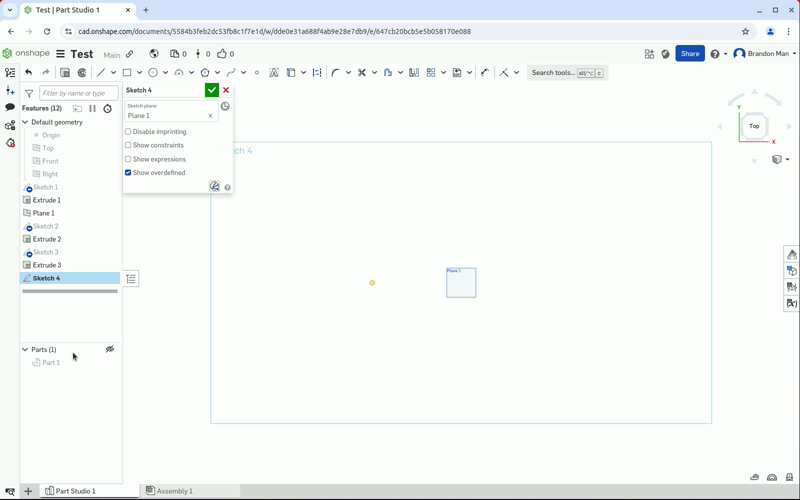
key(c)
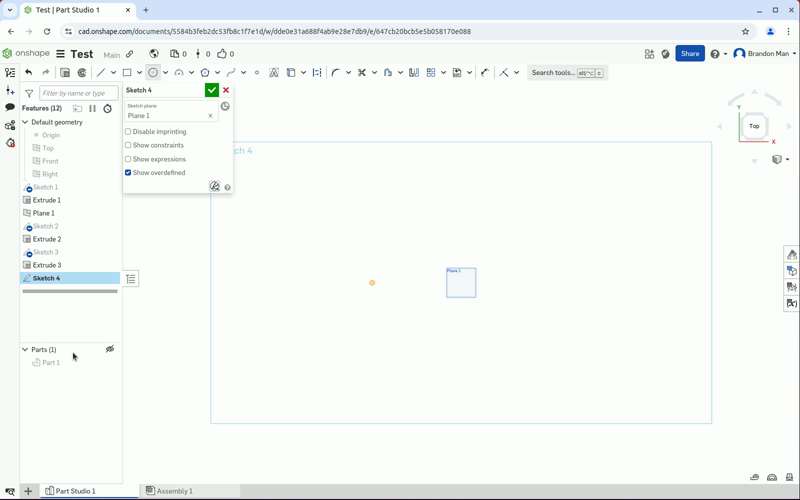
key_down(shift)
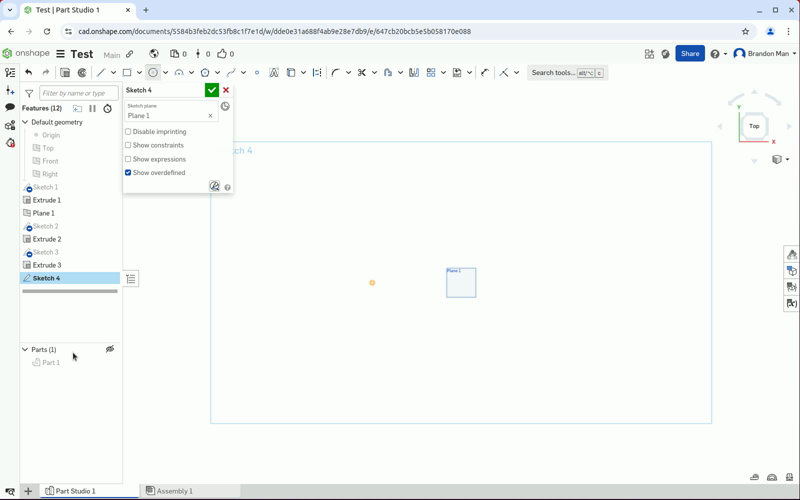
mouse_move(461, 372)
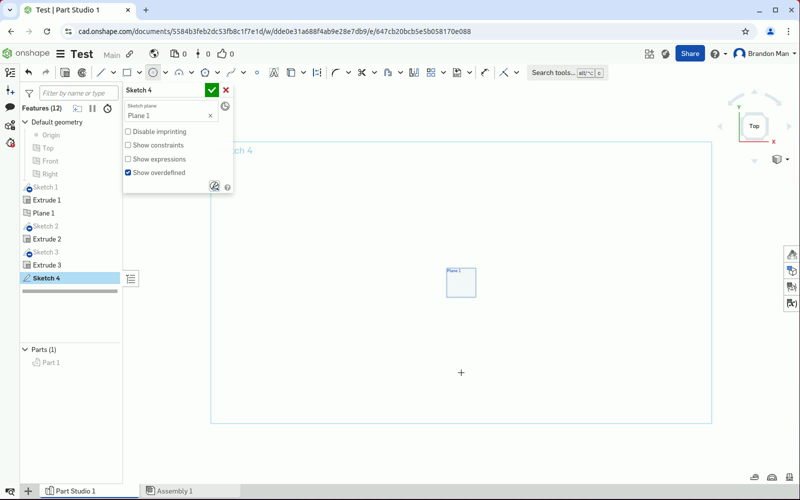
click(461, 372)
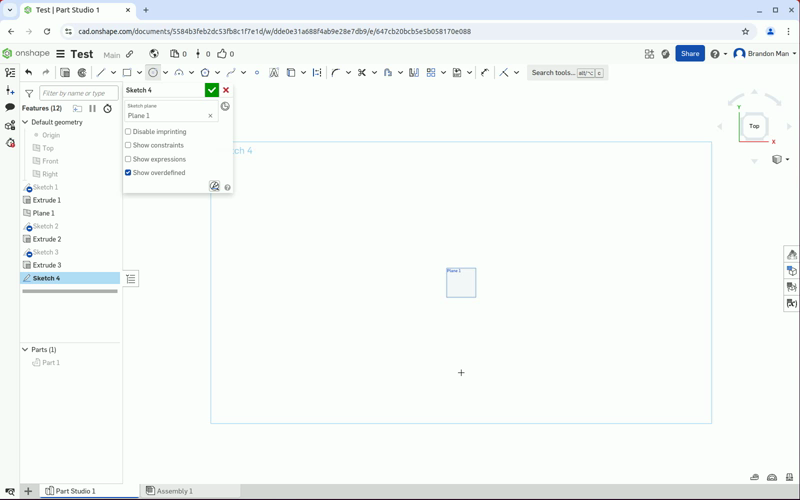
key_up(shift)
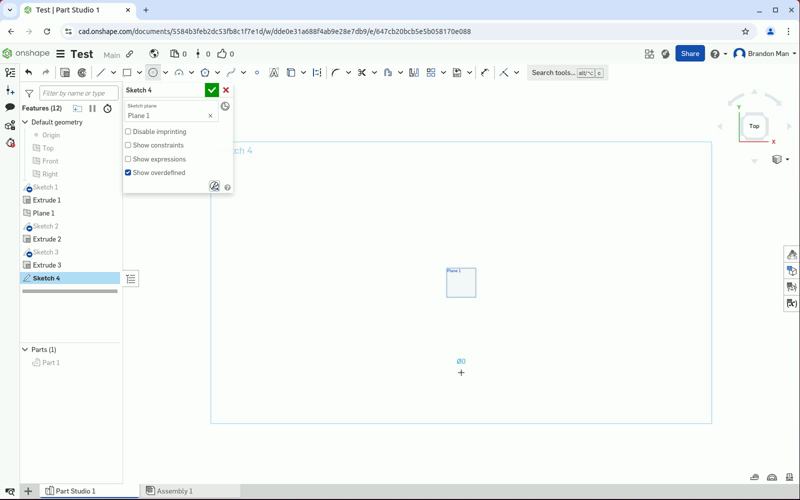
mouse_move(463, 372)
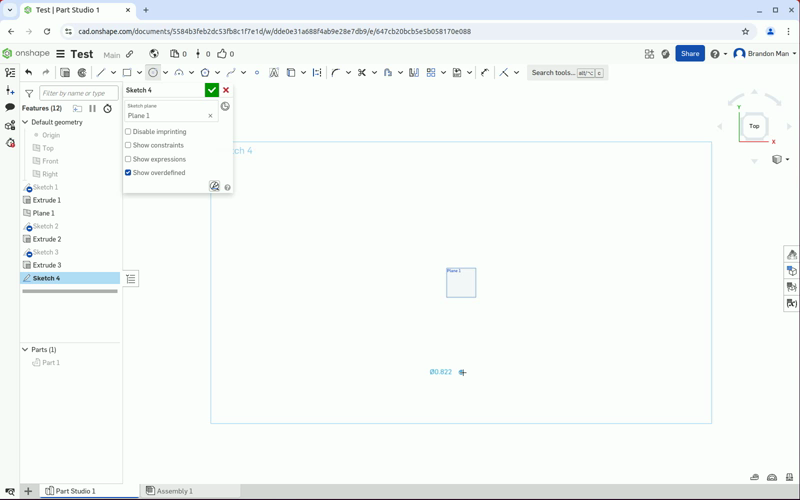
scroll(6)
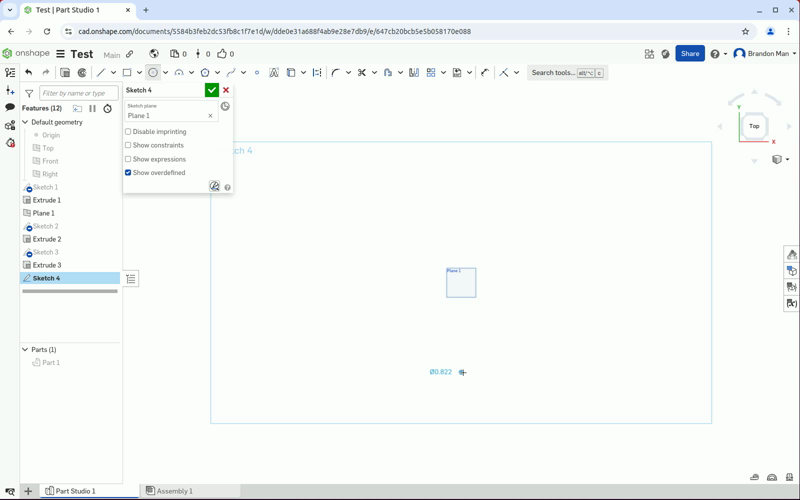
scroll(6)
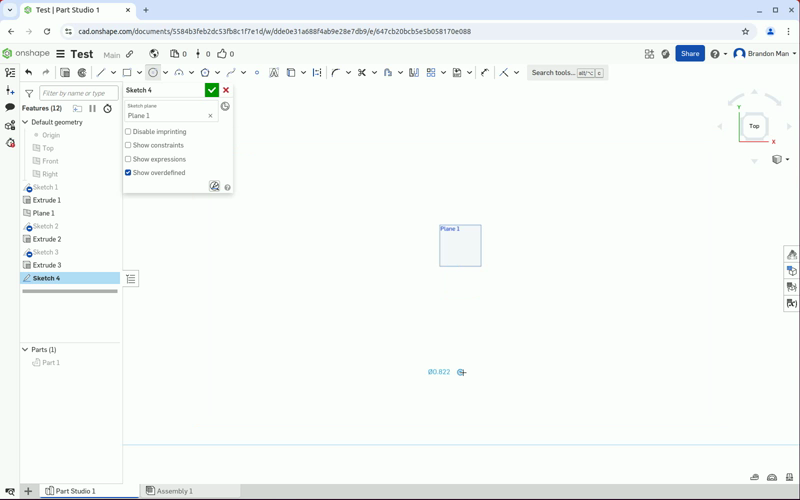
scroll(6)
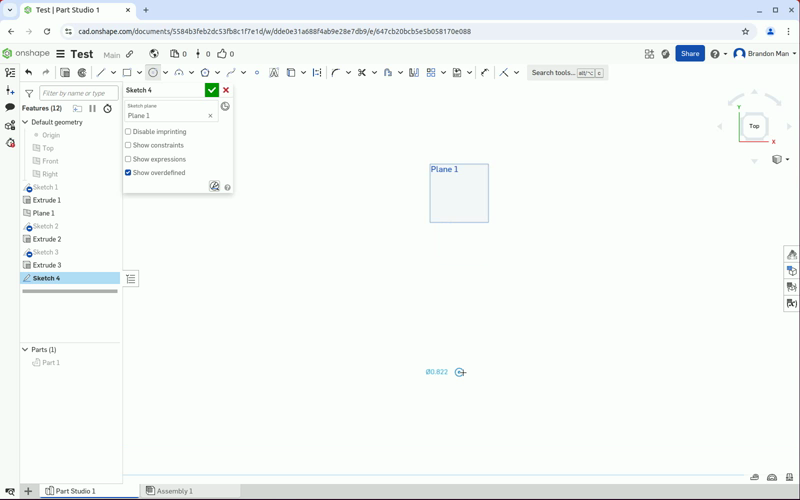
scroll(6)
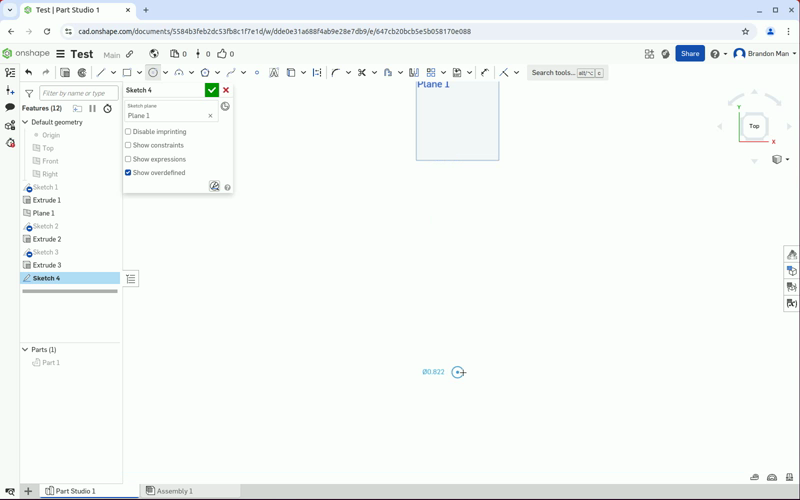
scroll(6)
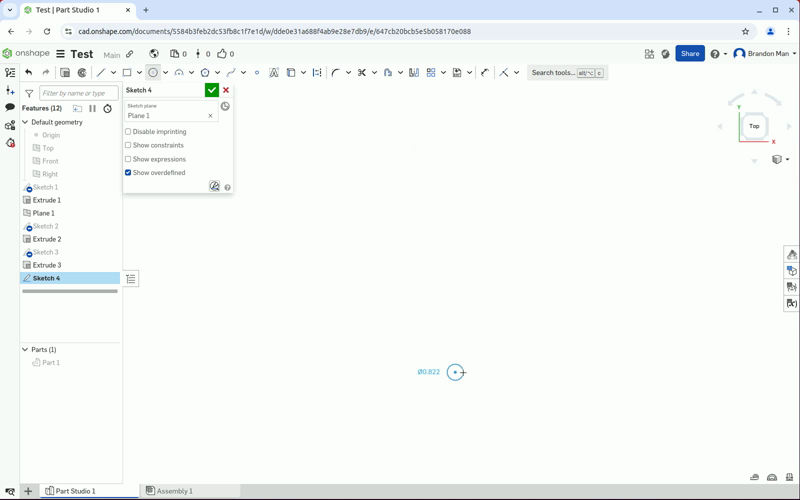
scroll(6)
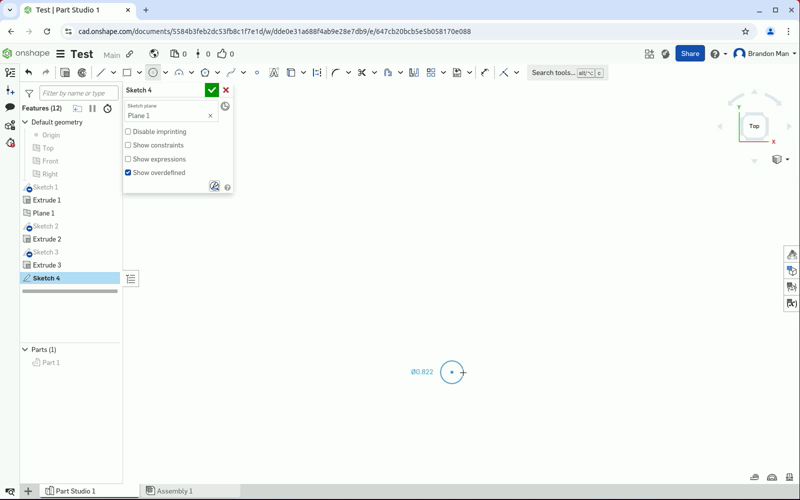
scroll(6)
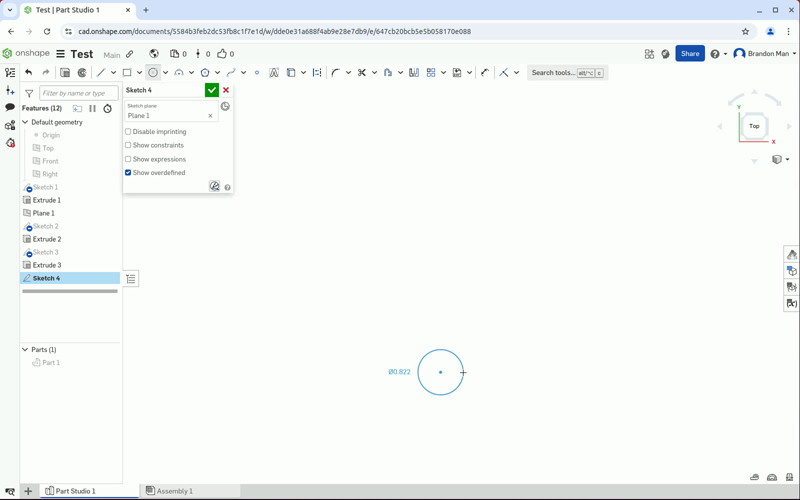
click(463, 372)
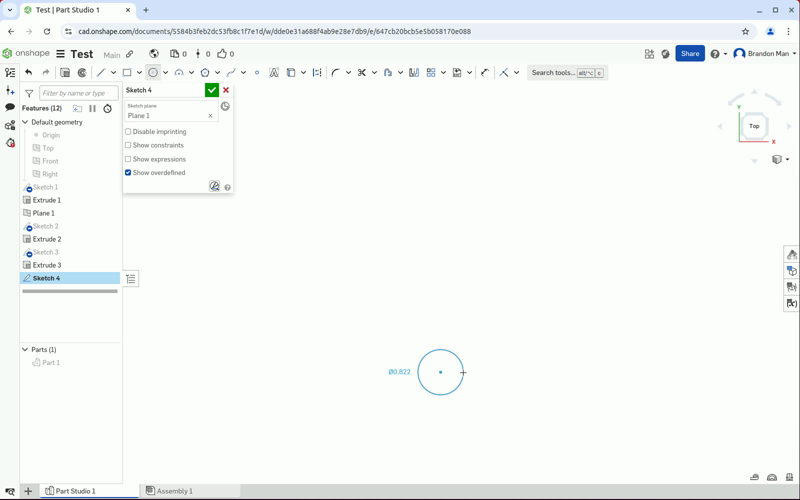
scroll(-6)
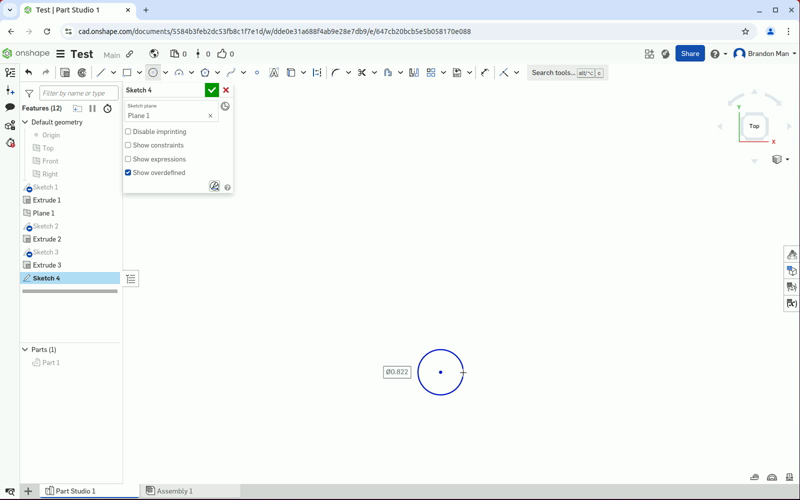
scroll(-6)
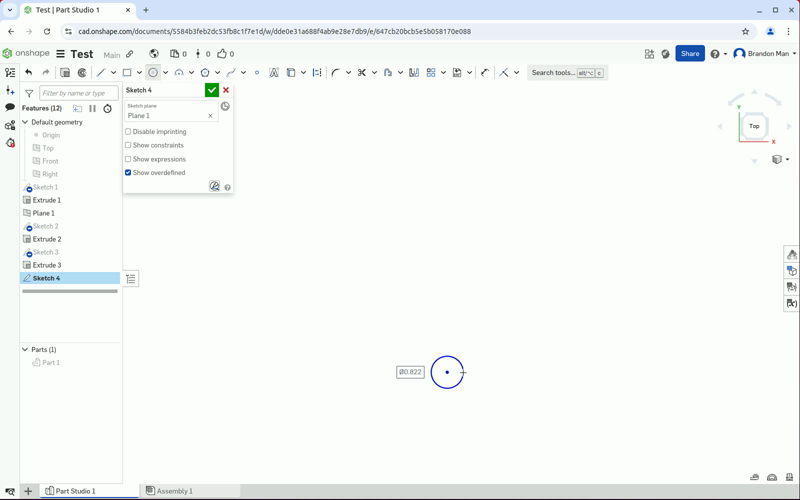
scroll(-6)
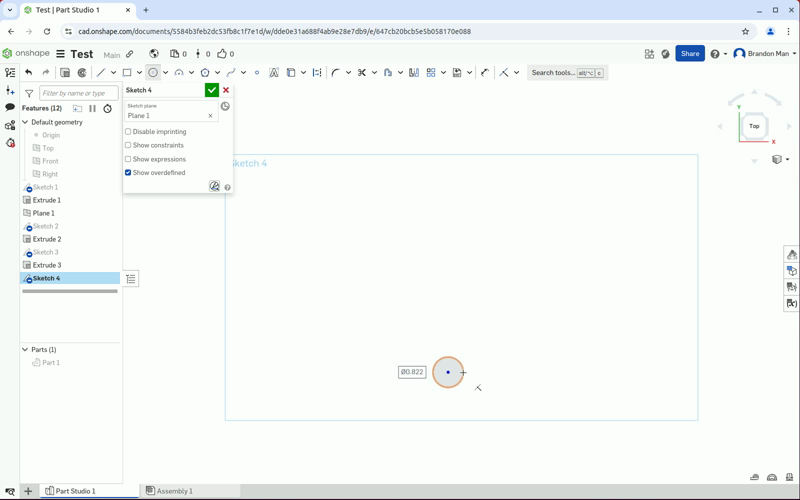
scroll(-6)
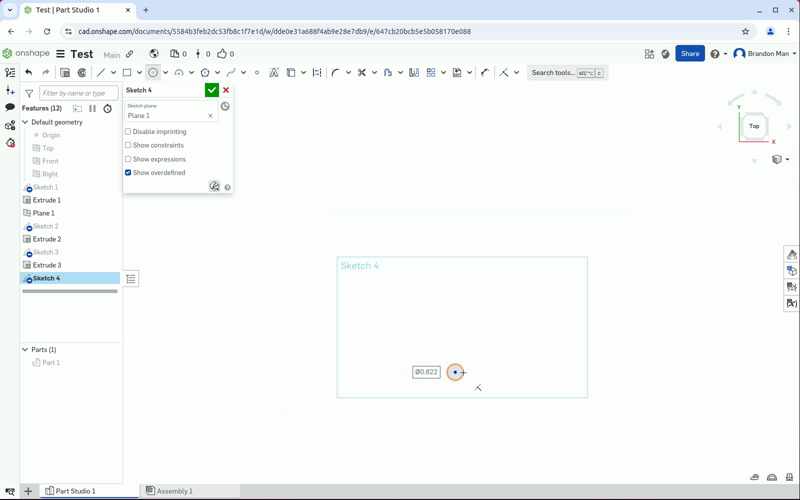
scroll(-6)
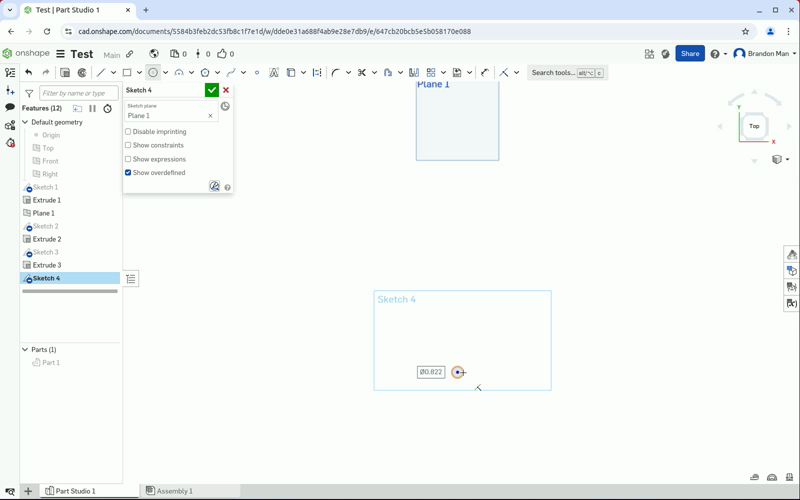
scroll(-6)
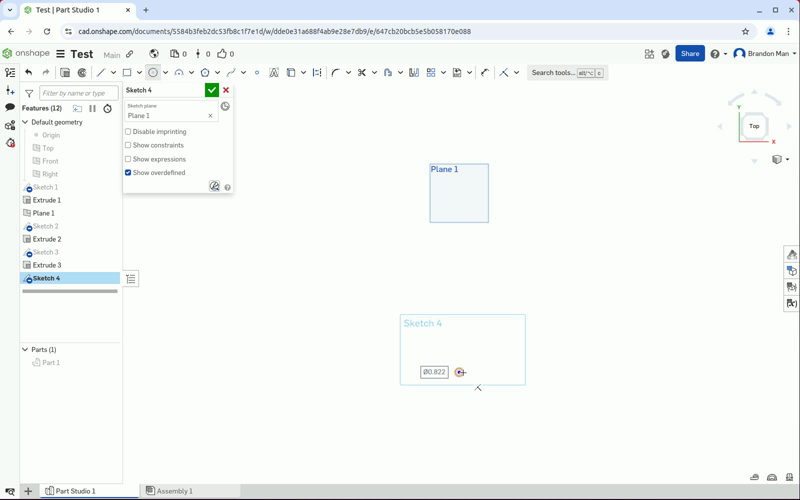
scroll(-6)
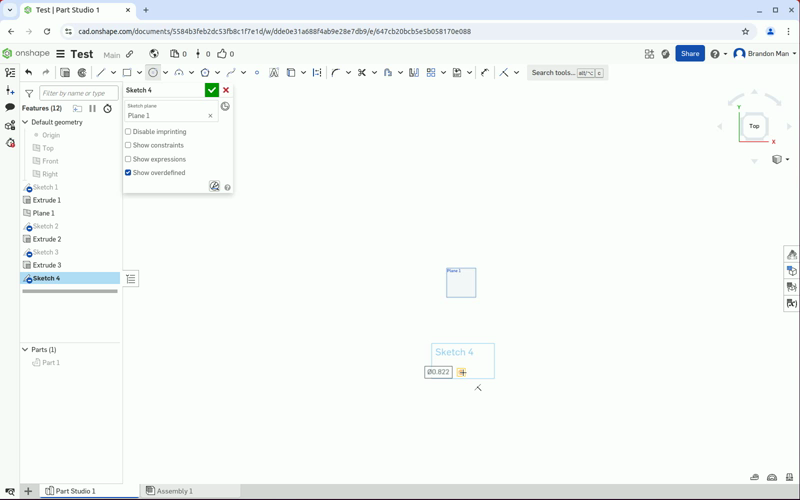
key(esc)
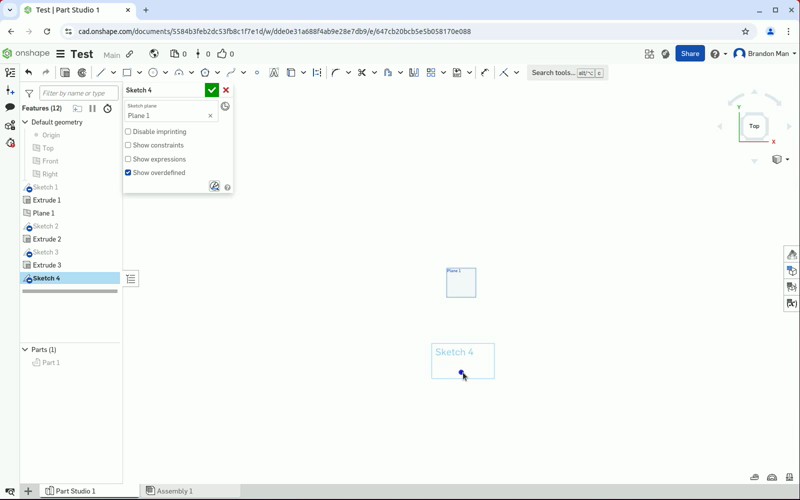
mouse_move(462, 372)
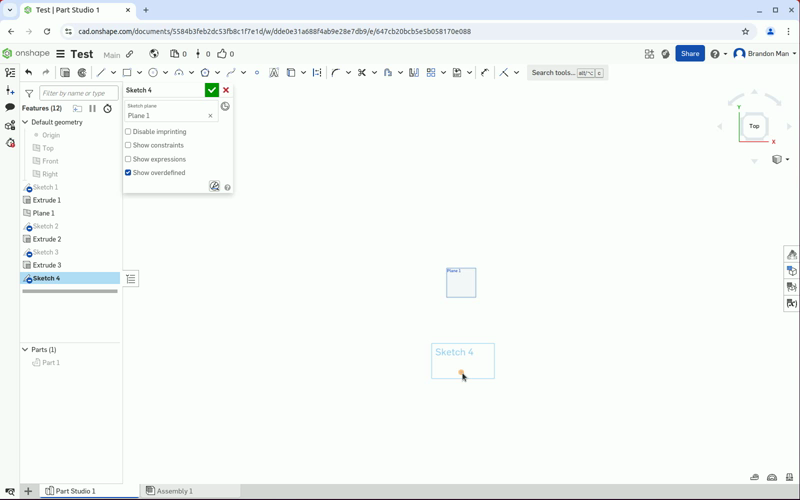
scroll(6)
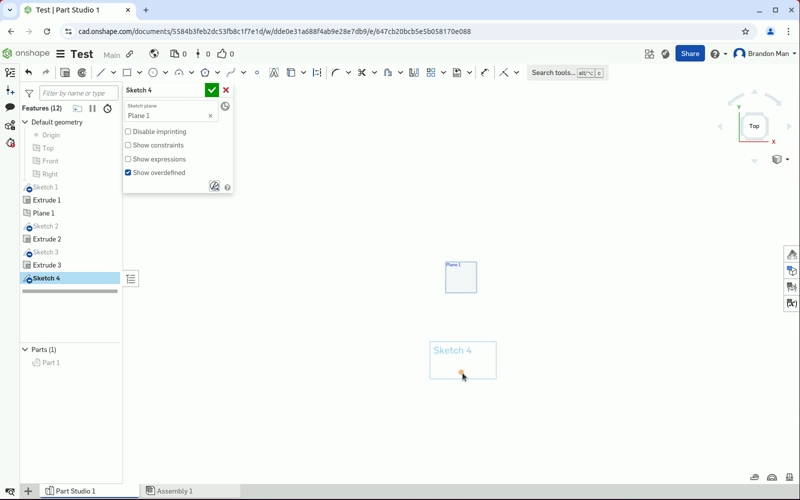
scroll(6)
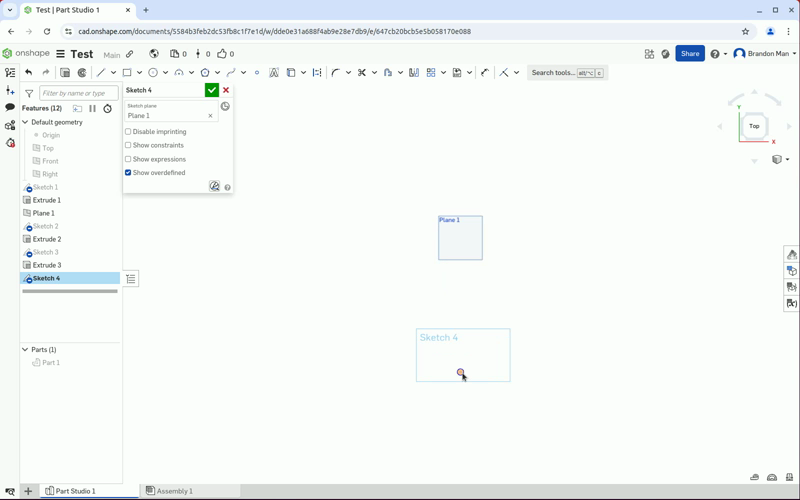
scroll(6)
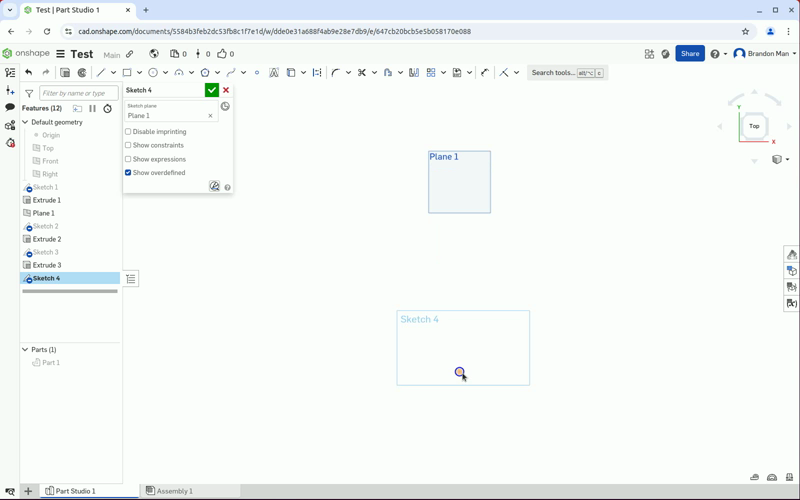
scroll(6)
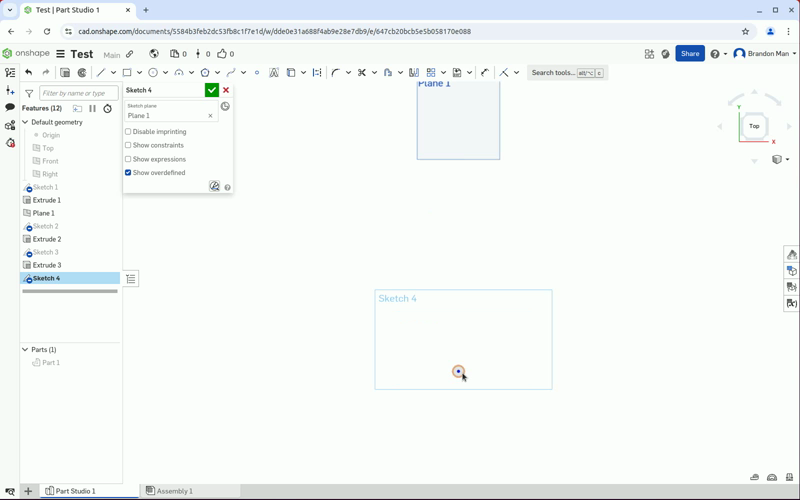
scroll(6)
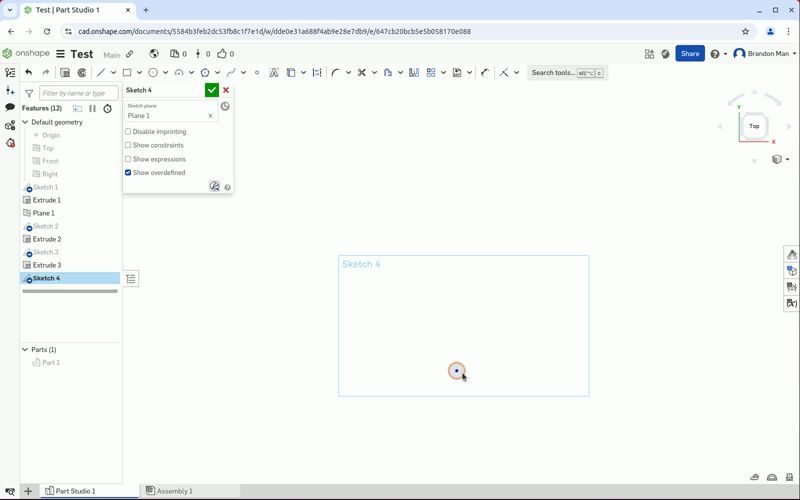
scroll(6)
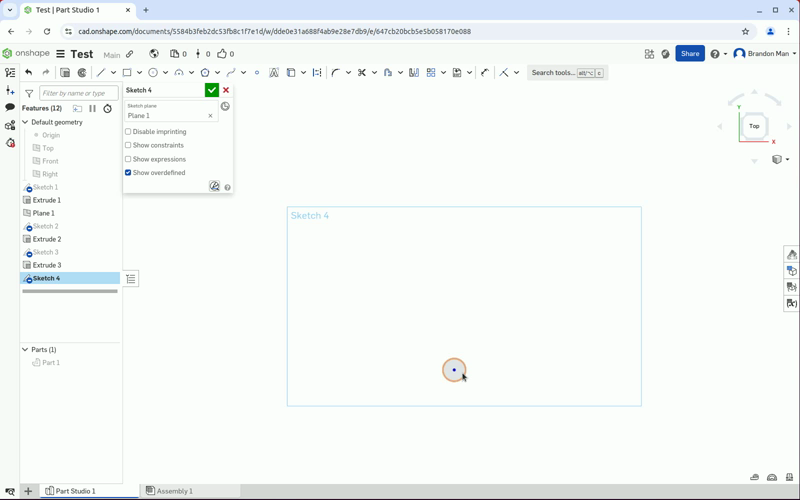
scroll(6)
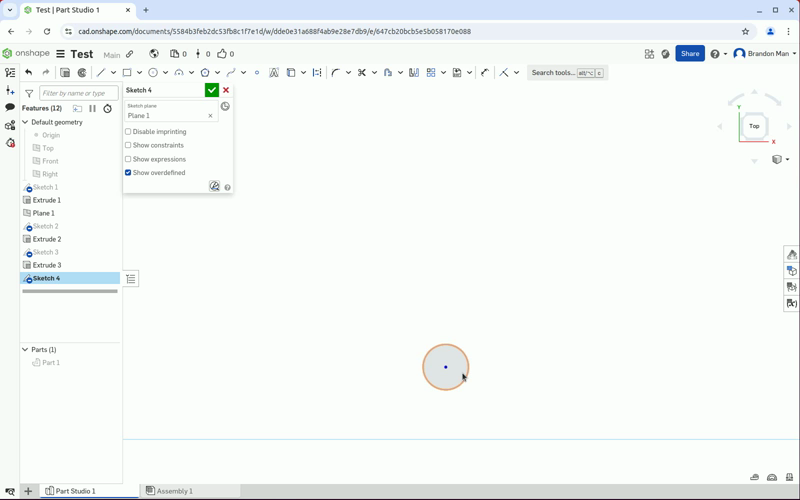
click(462, 372)
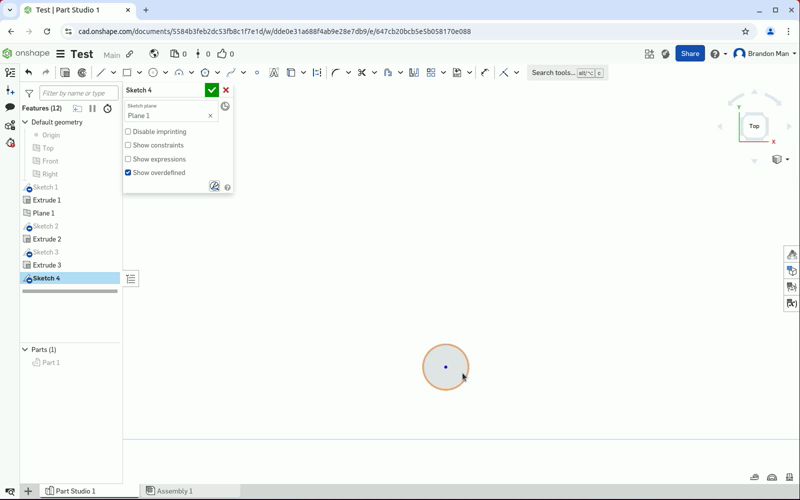
scroll(-6)
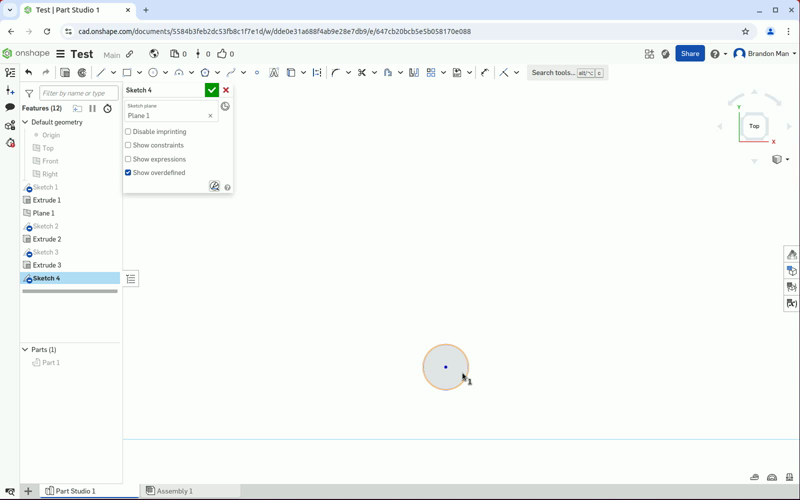
scroll(-6)
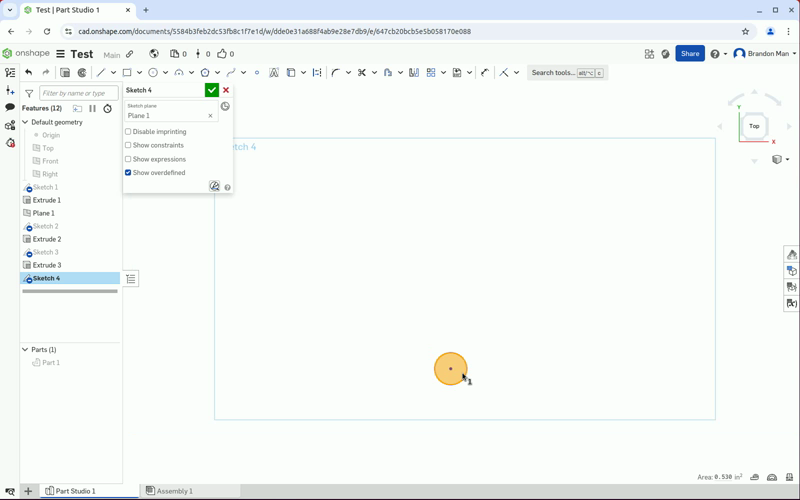
scroll(-6)
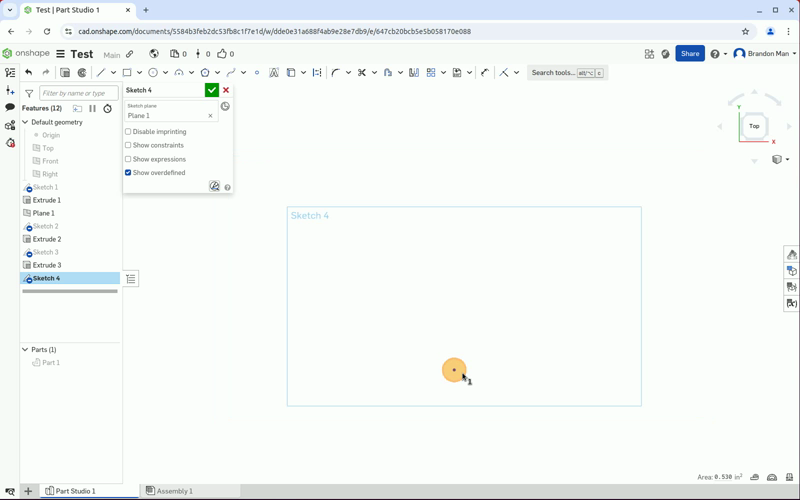
scroll(-6)
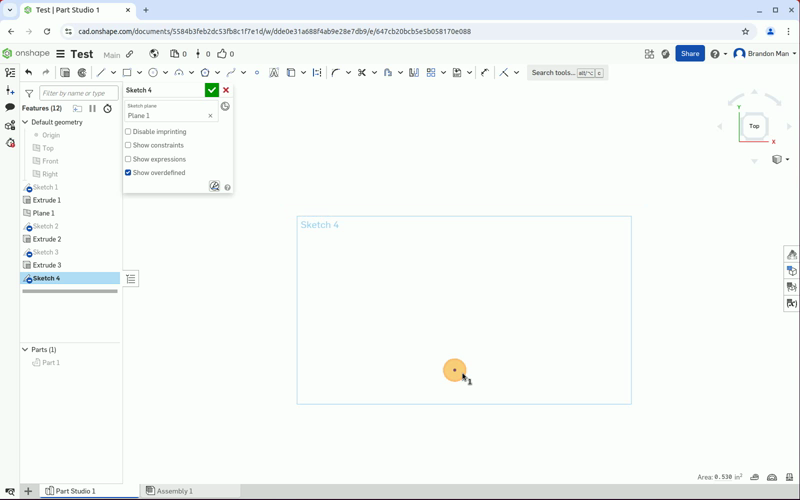
scroll(-6)
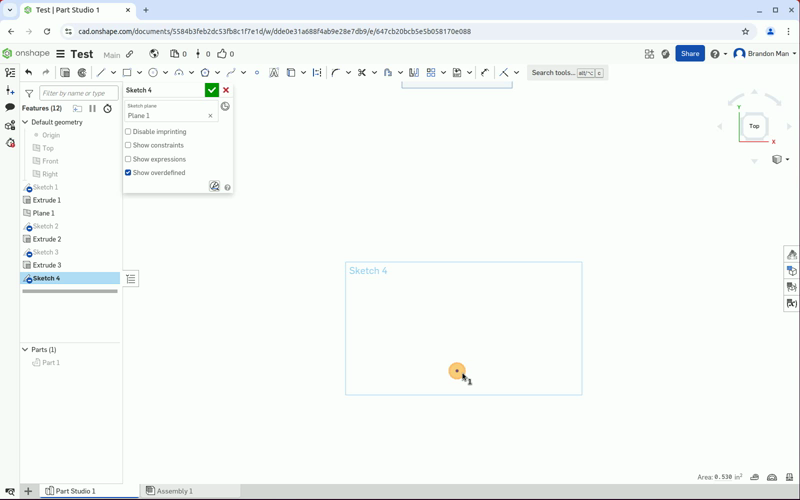
scroll(-6)
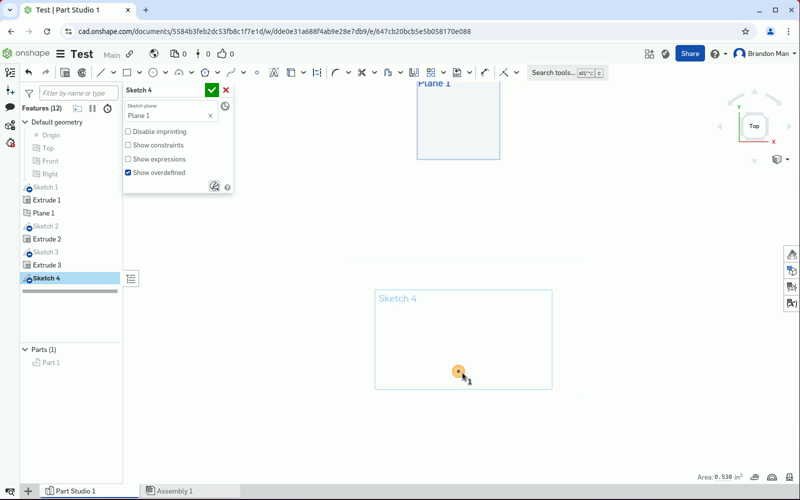
scroll(-6)
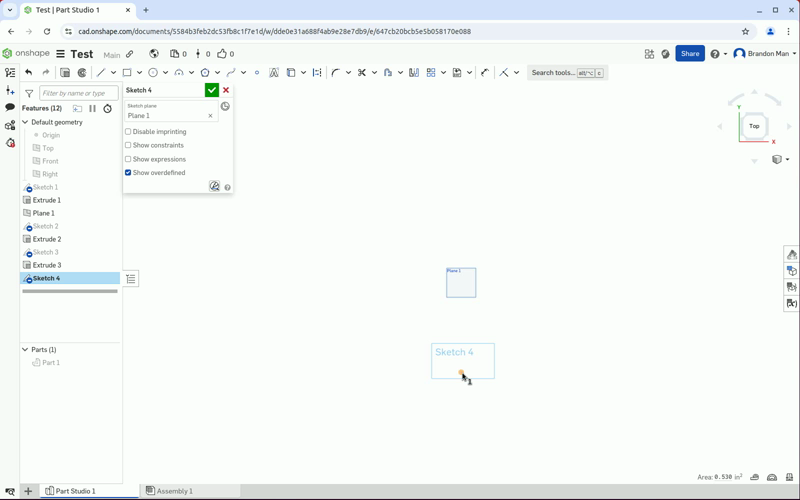
mouse_move(73, 352)
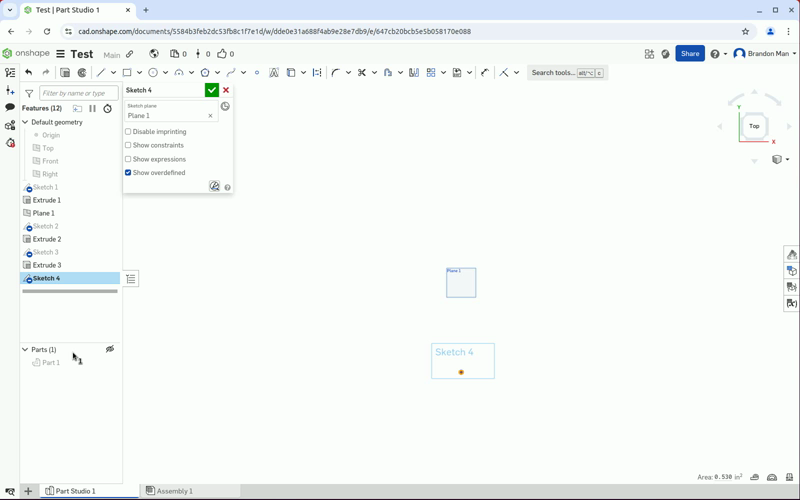
key(shift+y)
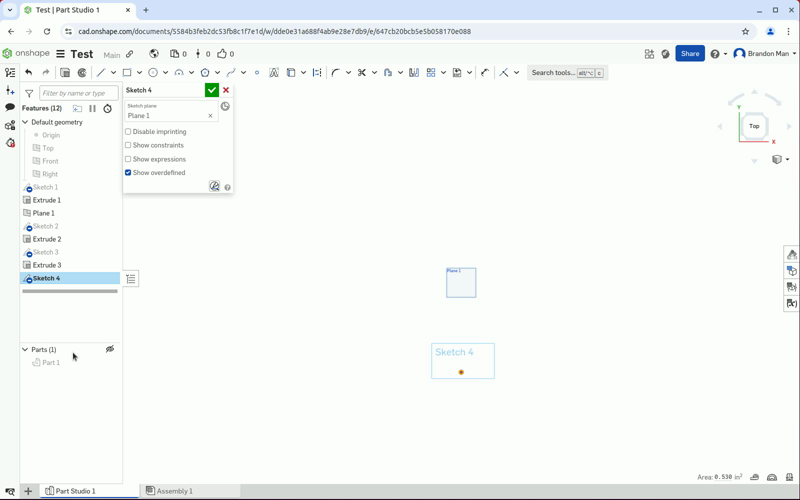
key(shift+e)
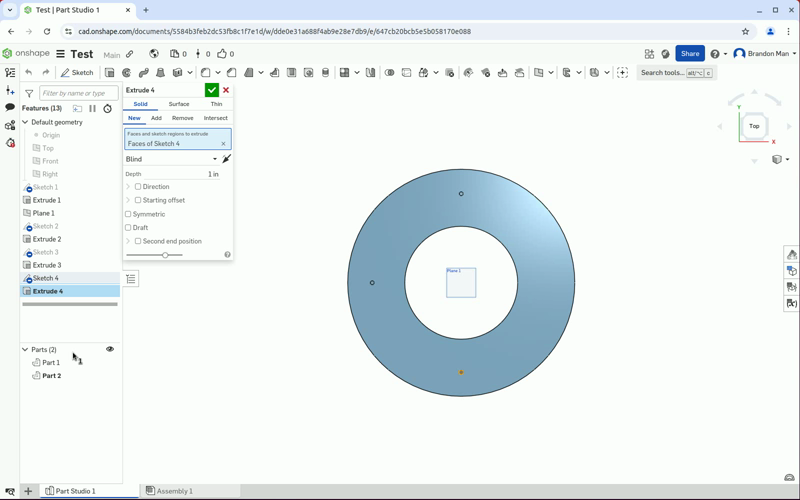
mouse_move(143, 106)
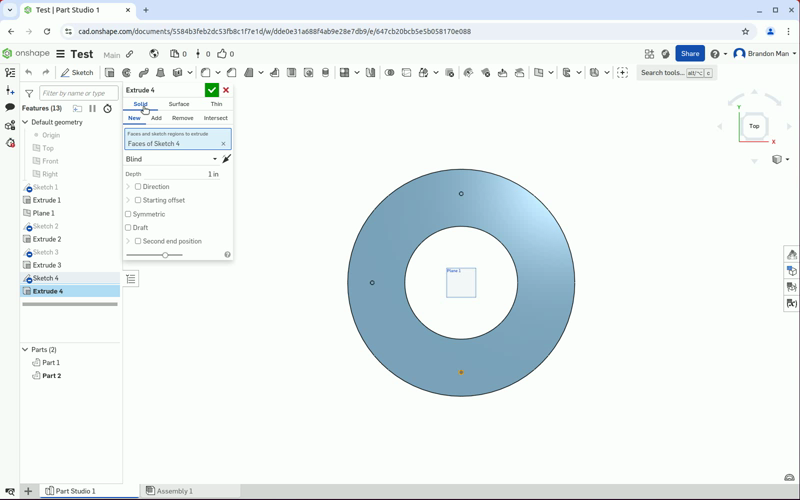
click(143, 106)
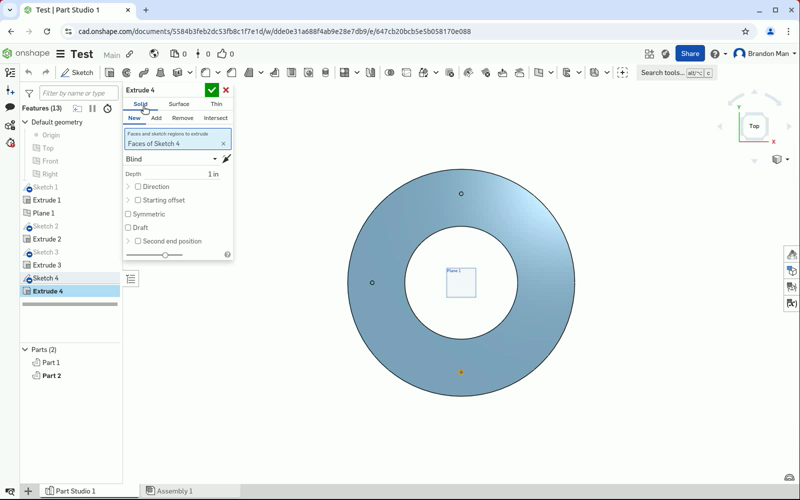
mouse_move(186, 120)
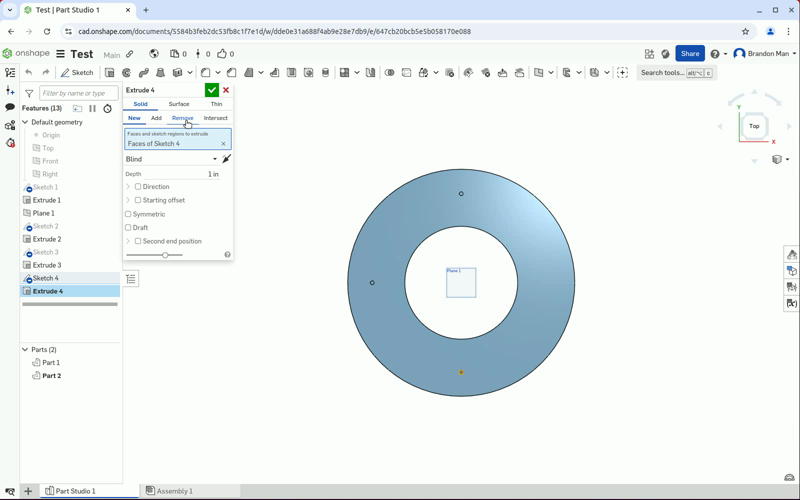
click(186, 120)
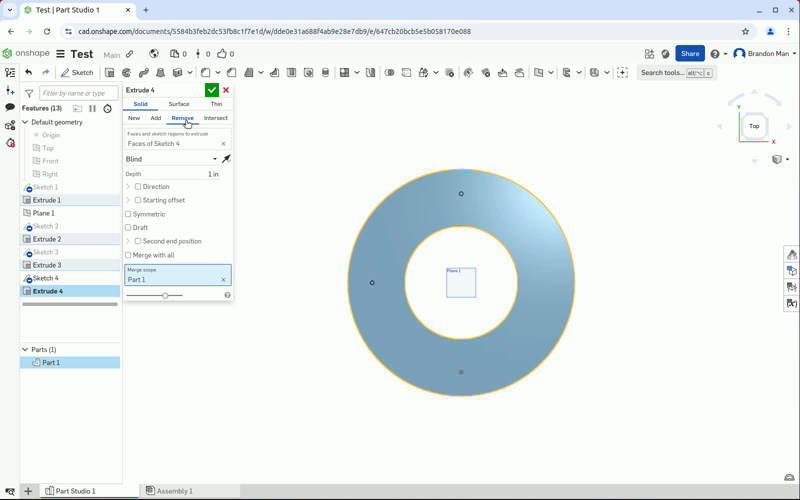
key(tab, 4)
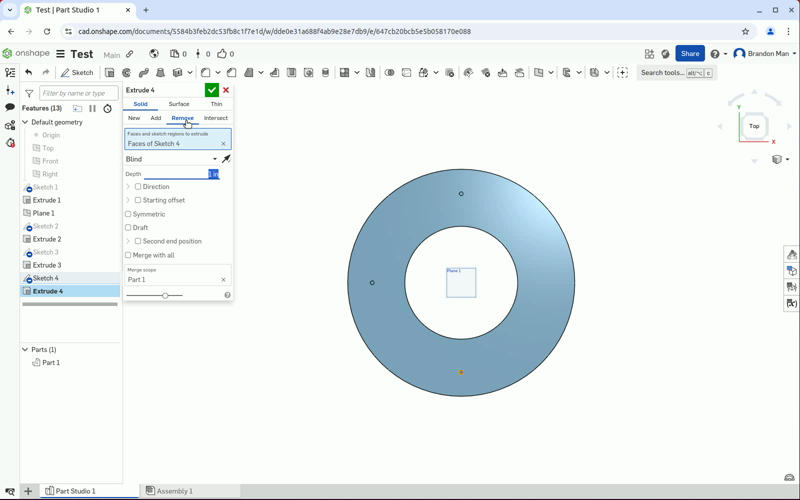
text(0.241)
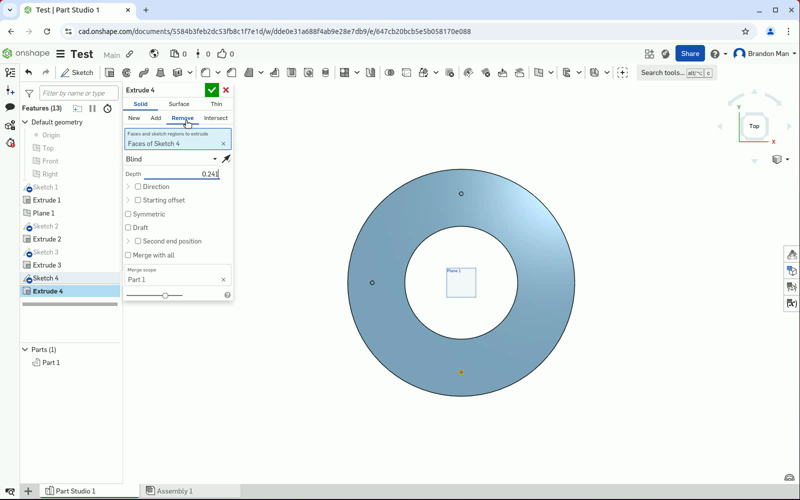
key(tab, 6)
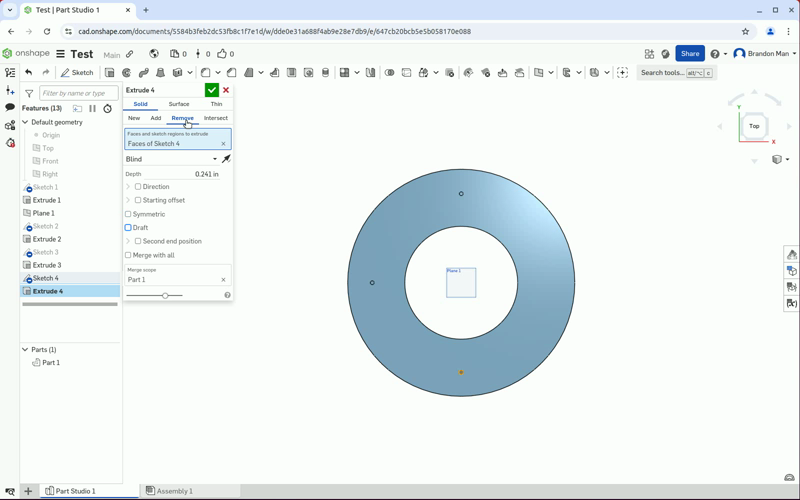
key(space)
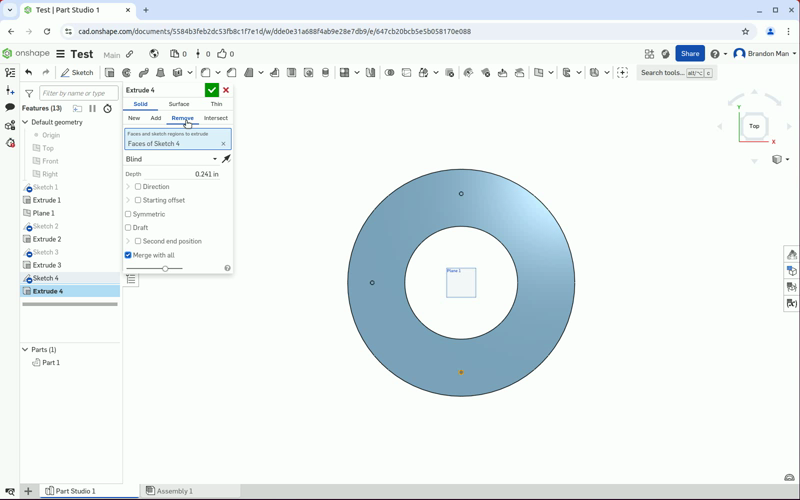
key(enter)
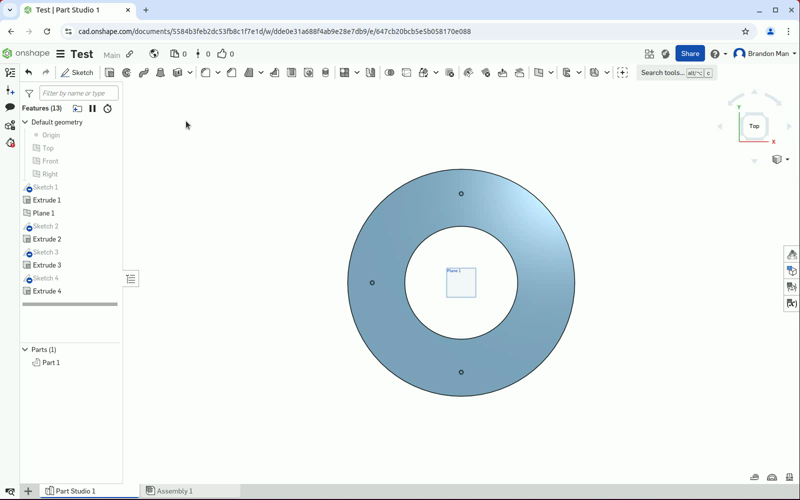
key(shift+h)
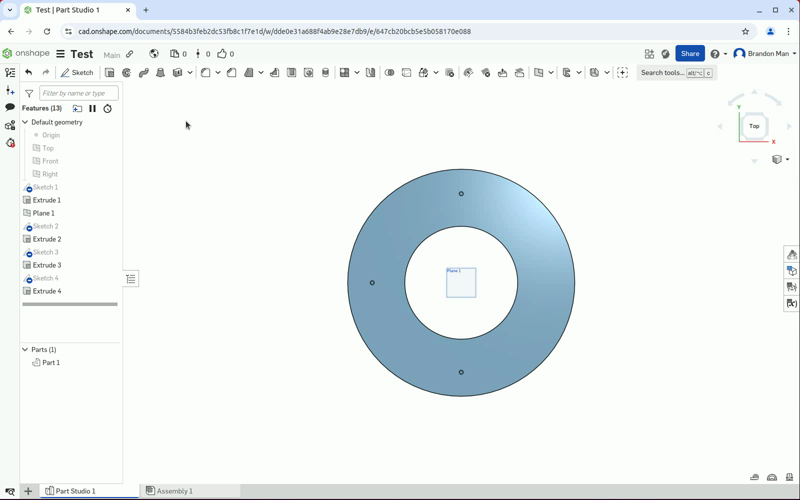
key(shift+h)
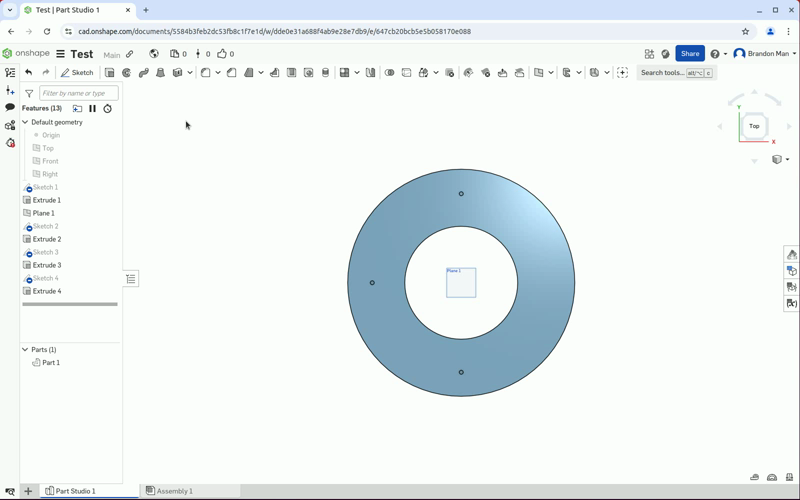
mouse_move(73, 189)
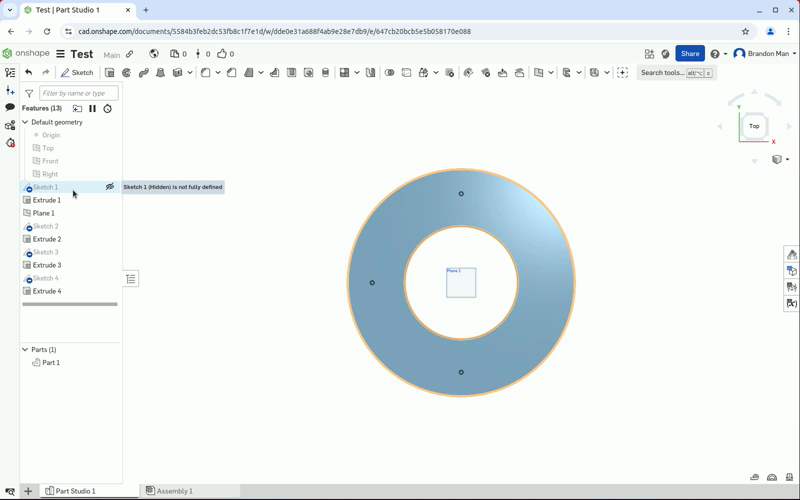
click(73, 189)
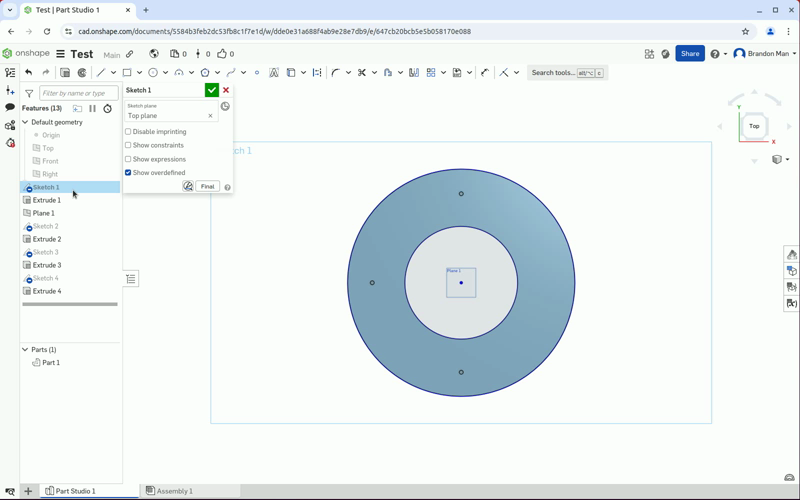
mouse_move(229, 92)
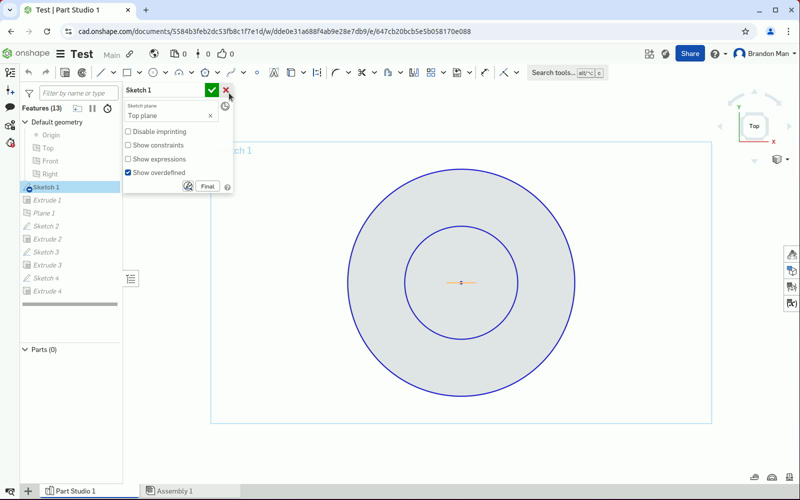
click(229, 92)
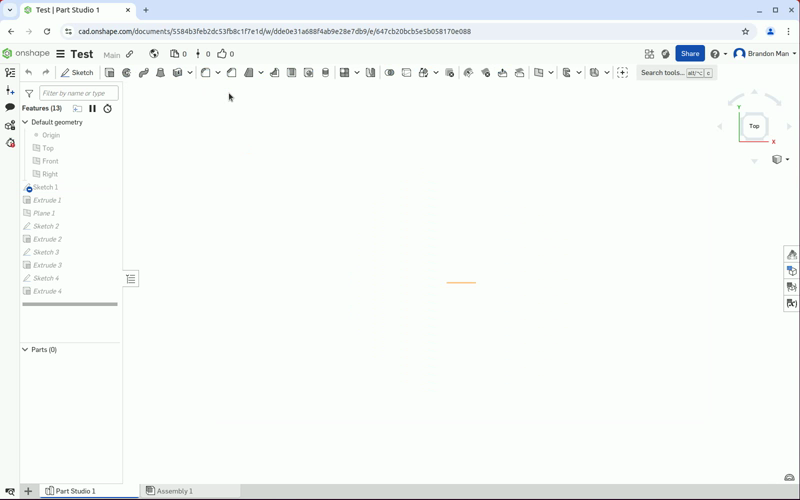
key(shift+s)
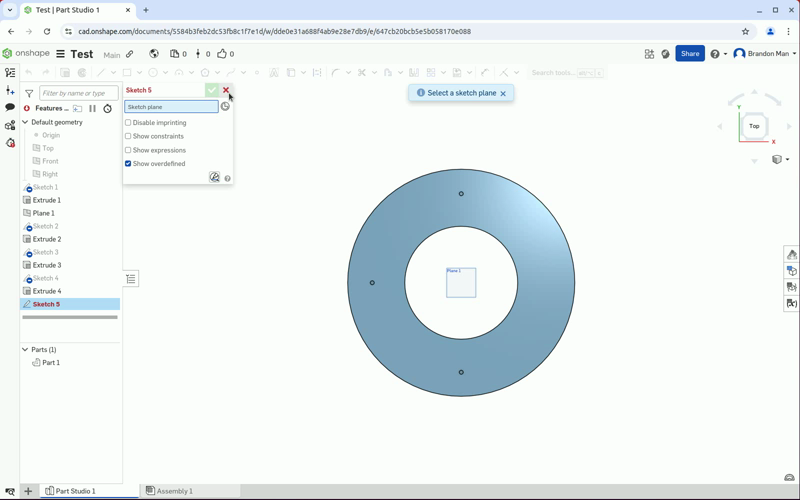
mouse_move(73, 215)
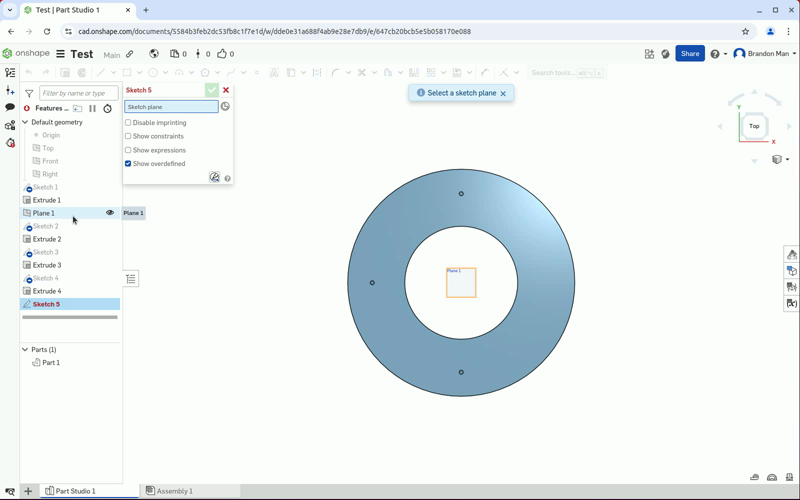
click(73, 215)
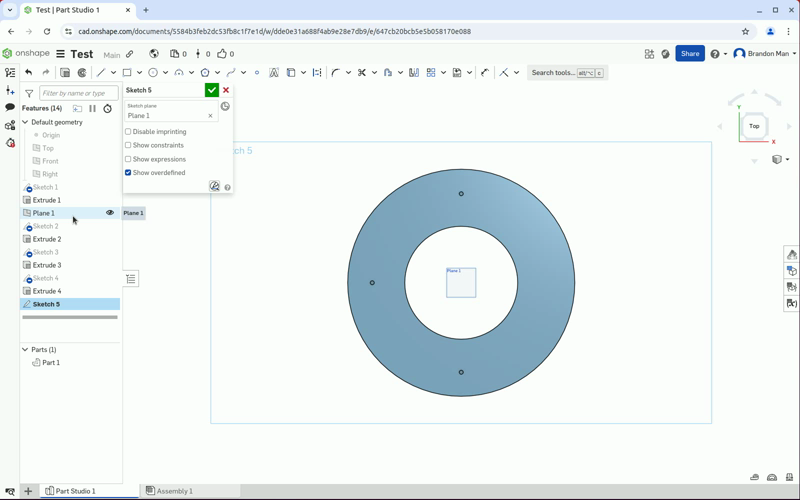
mouse_move(73, 352)
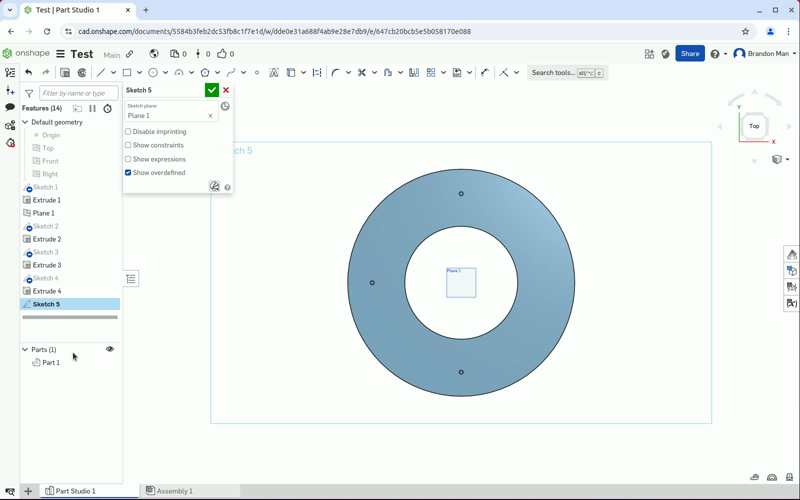
key(y)
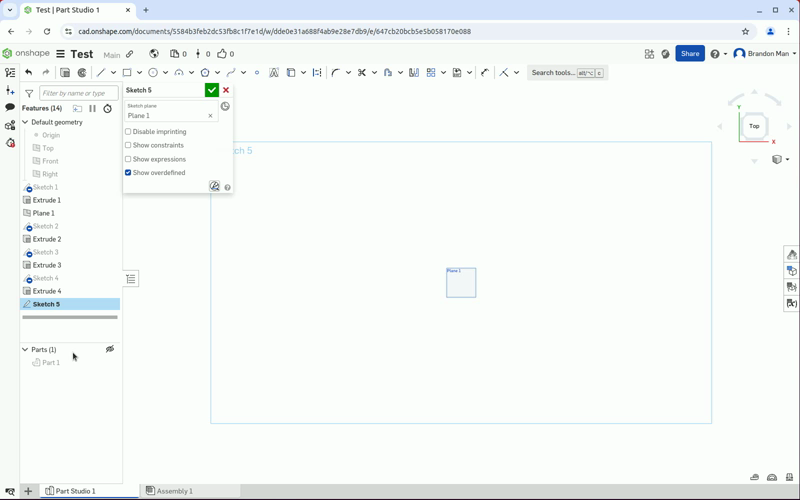
key(c)
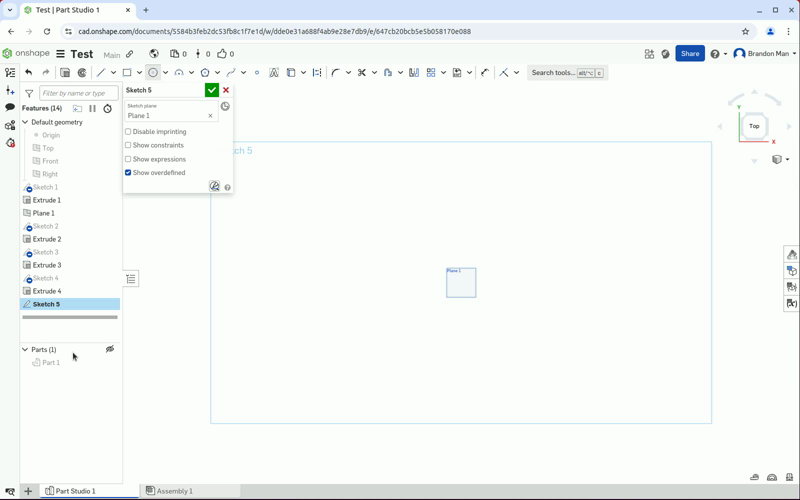
key_down(shift)
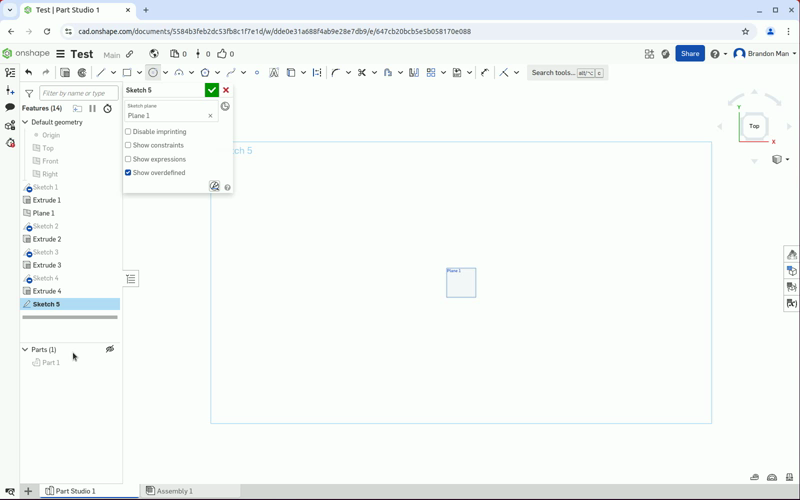
mouse_move(550, 282)
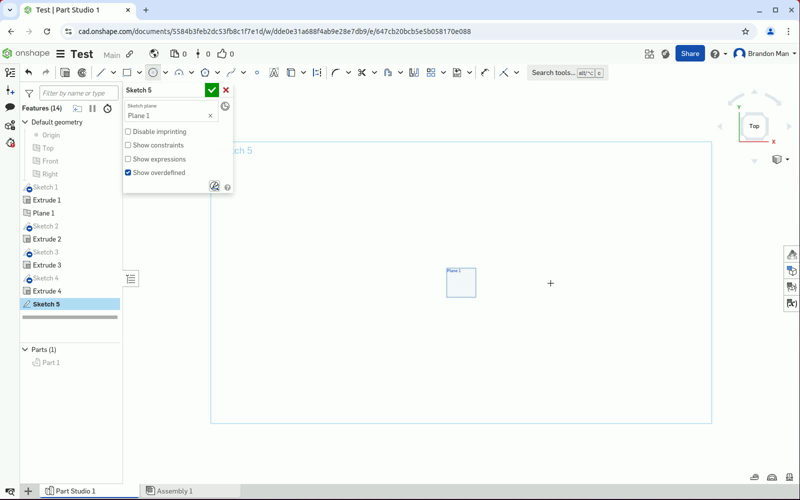
click(550, 282)
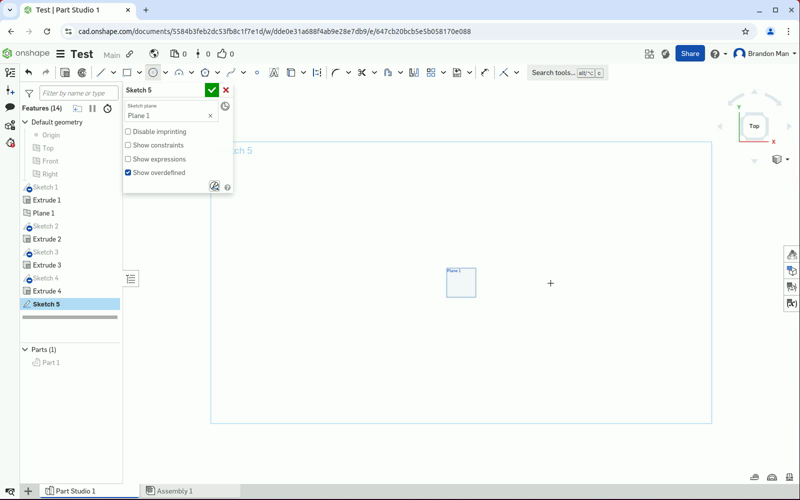
key_up(shift)
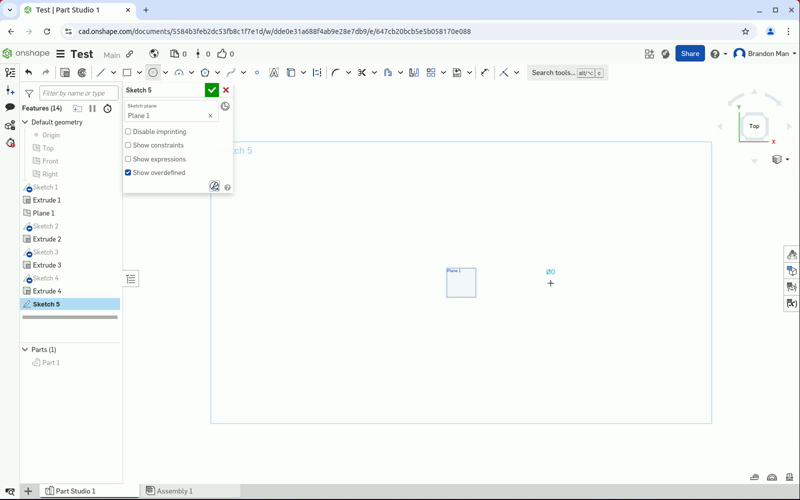
mouse_move(552, 282)
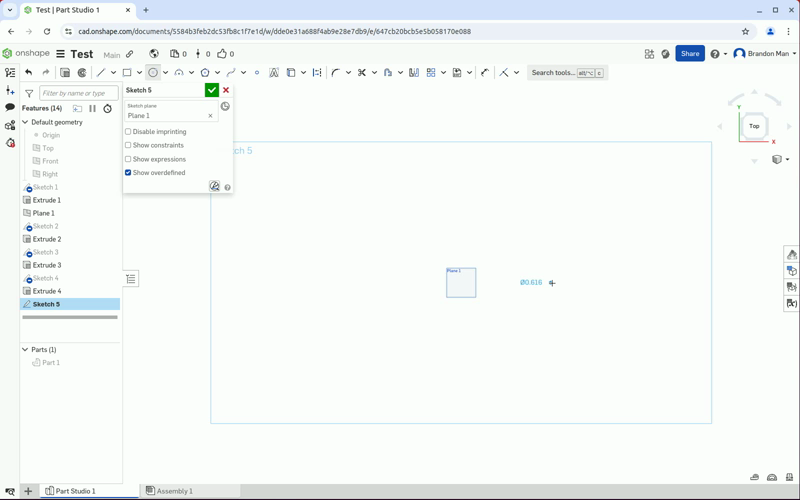
scroll(6)
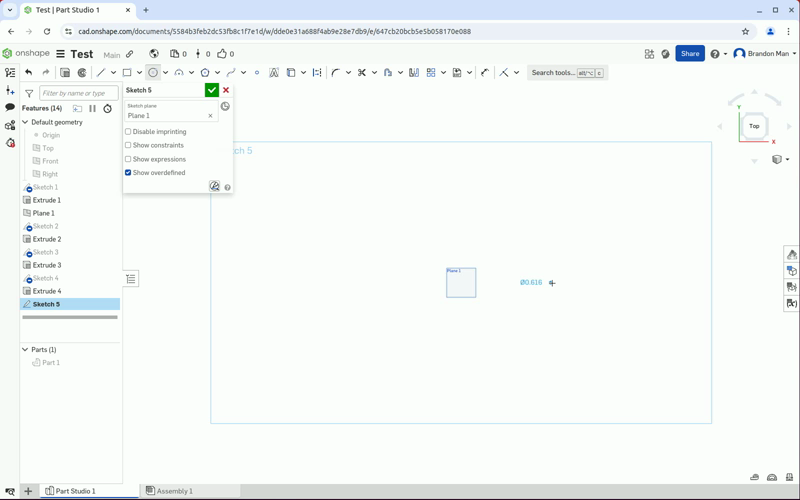
scroll(6)
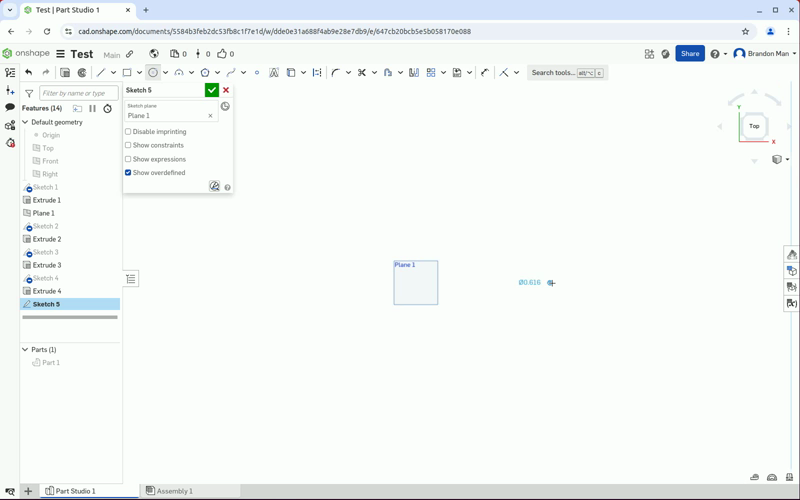
scroll(6)
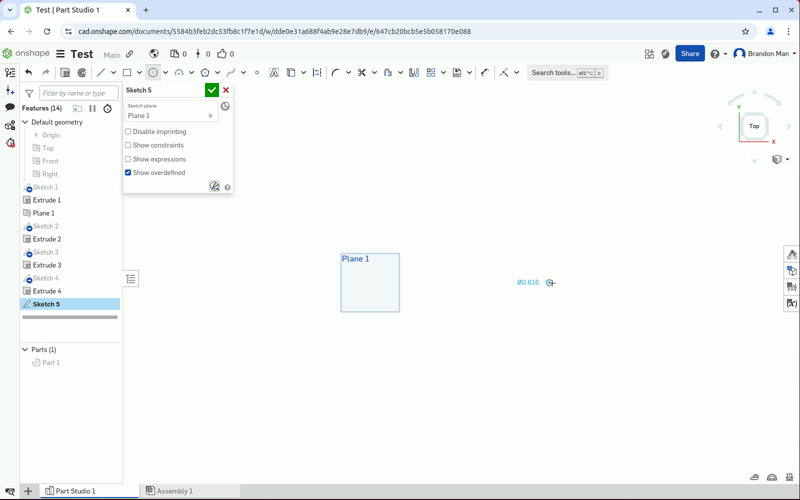
scroll(6)
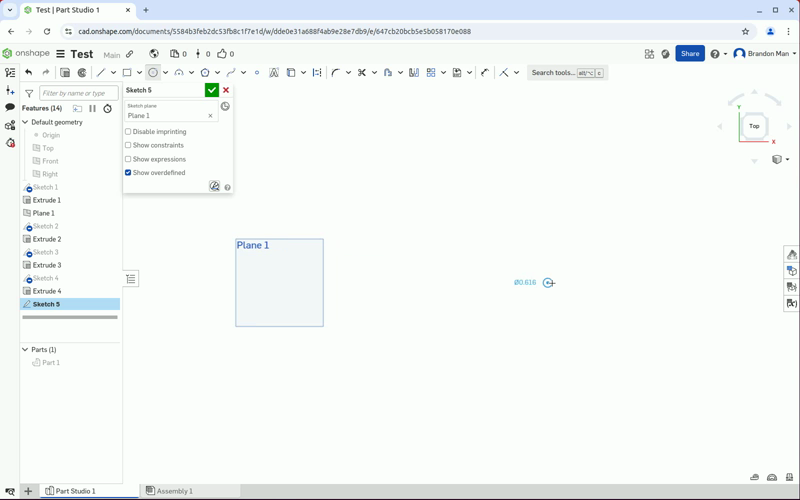
scroll(6)
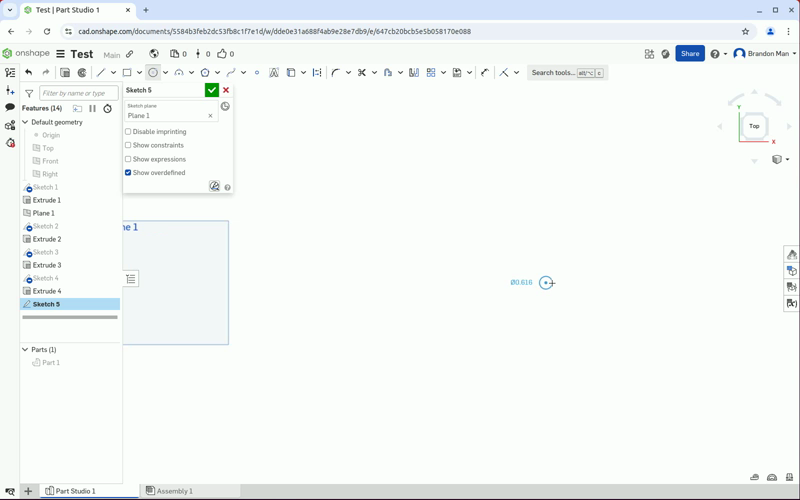
scroll(6)
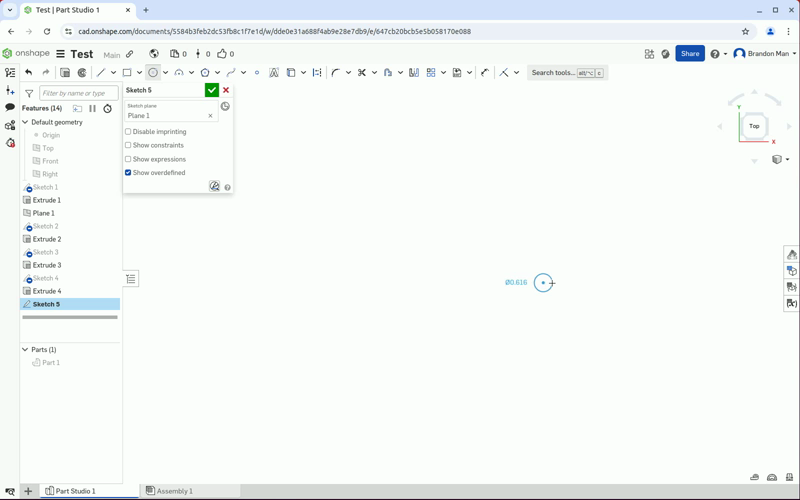
scroll(6)
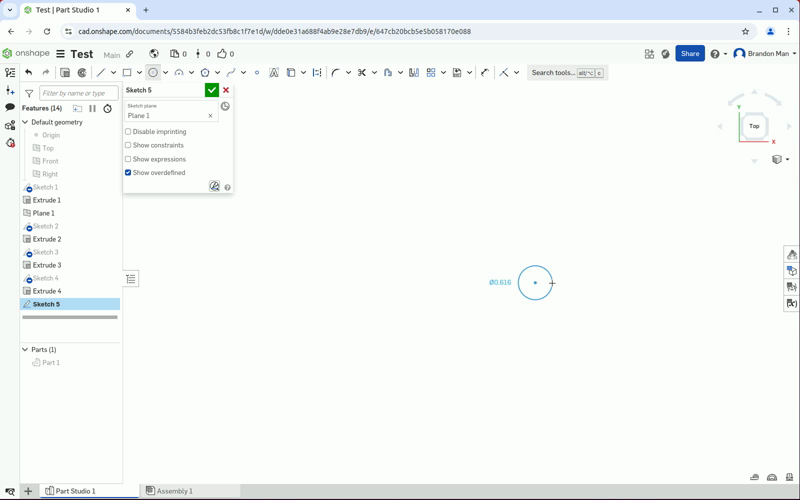
click(552, 282)
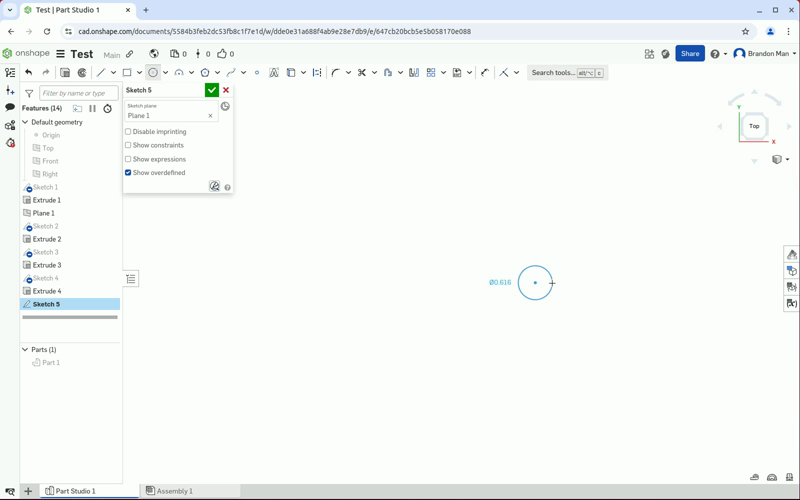
scroll(-6)
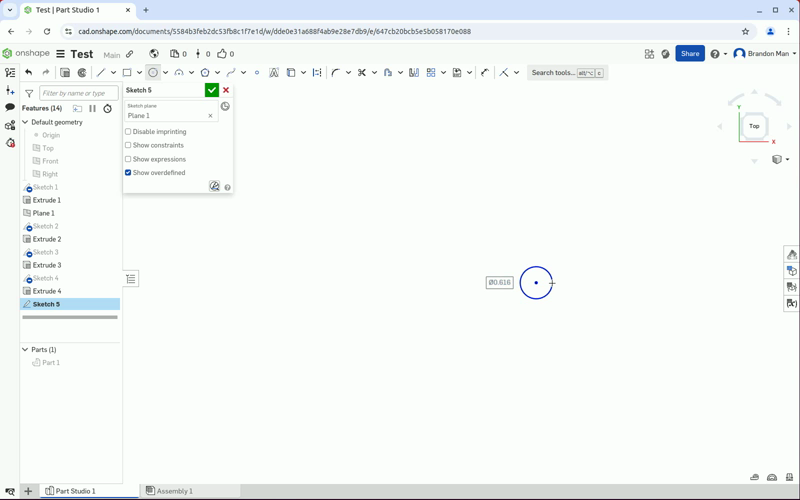
scroll(-6)
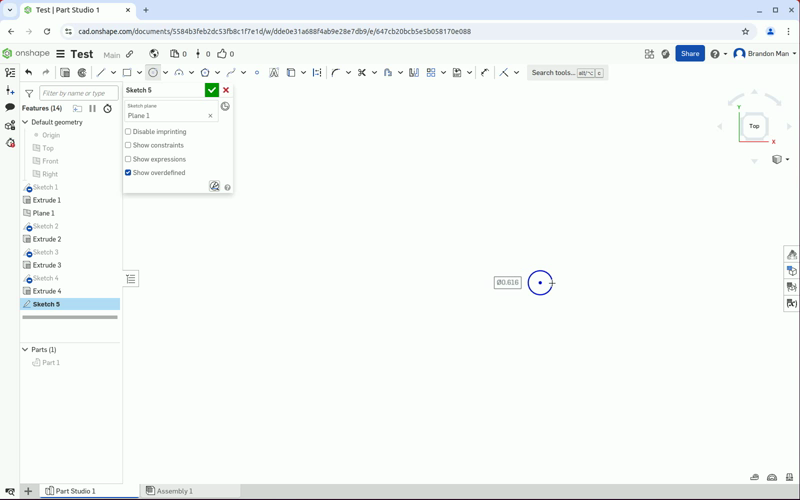
scroll(-6)
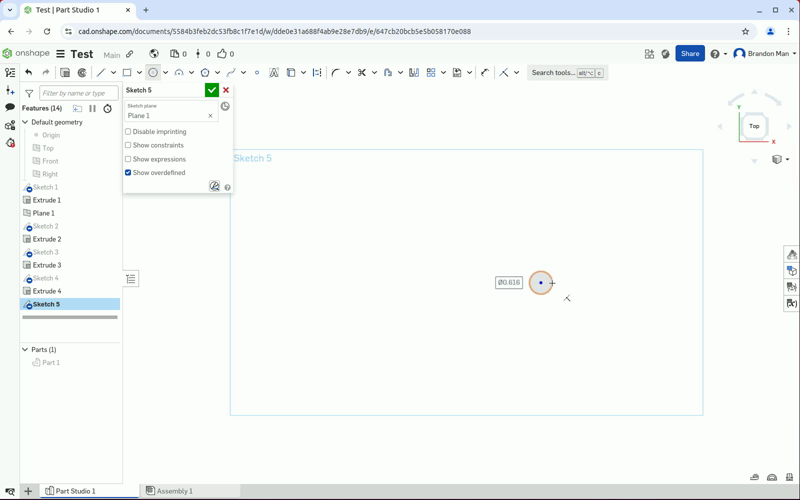
scroll(-6)
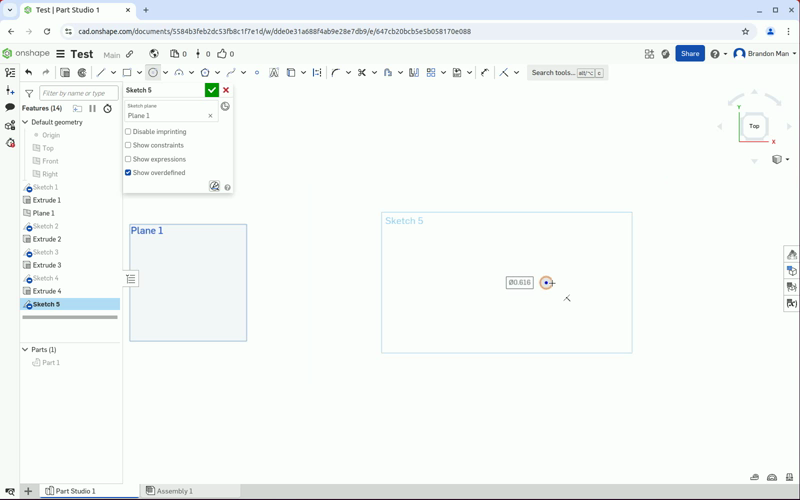
scroll(-6)
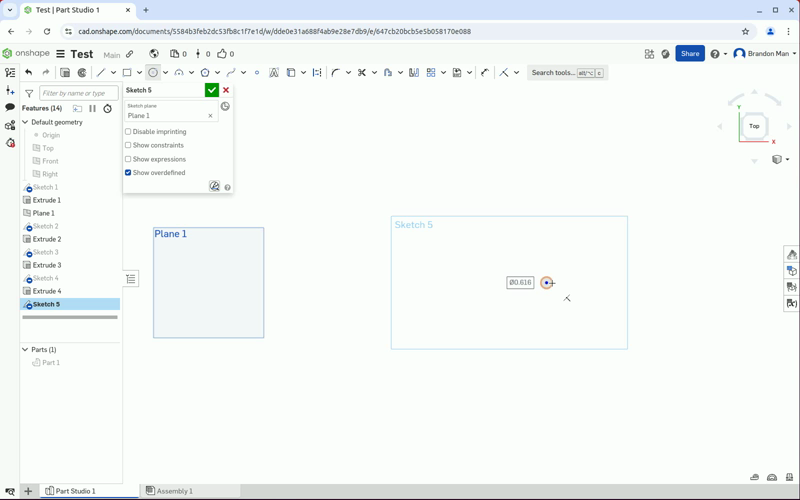
scroll(-6)
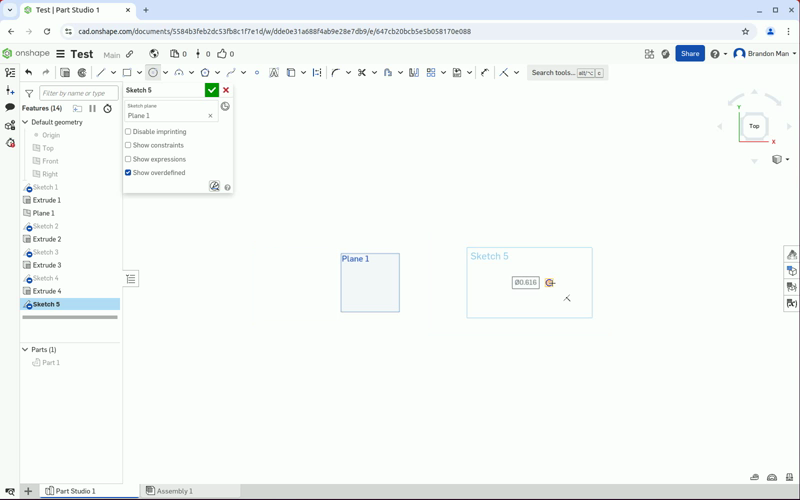
scroll(-6)
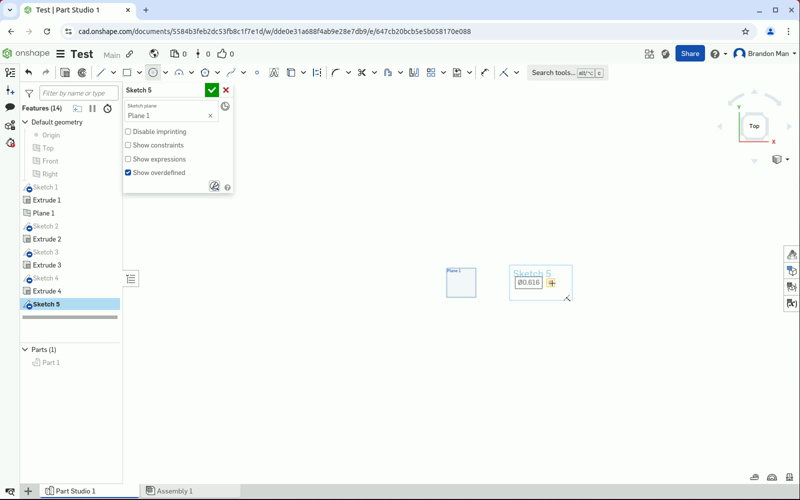
key(esc)
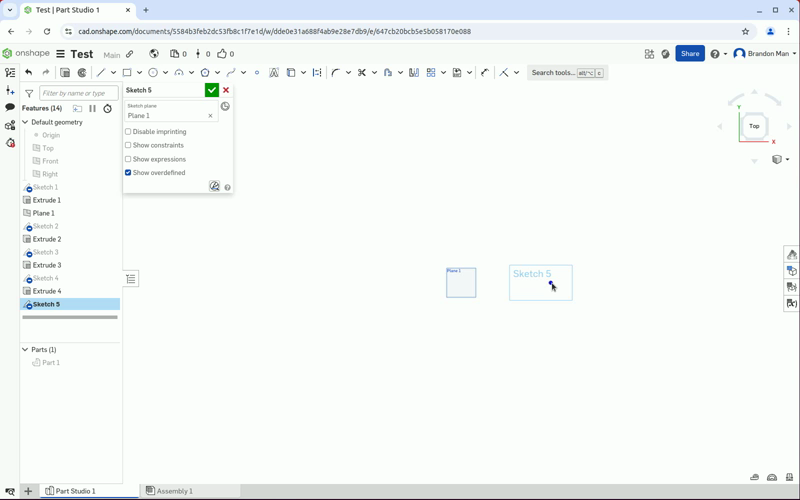
mouse_move(551, 284)
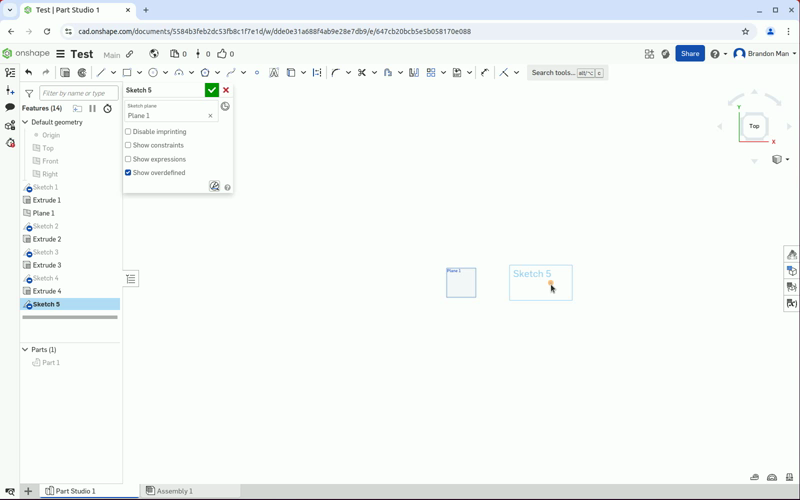
scroll(6)
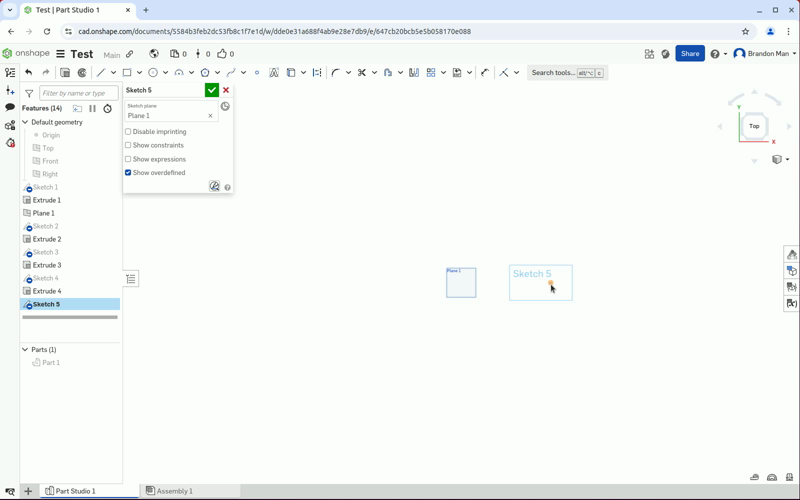
scroll(6)
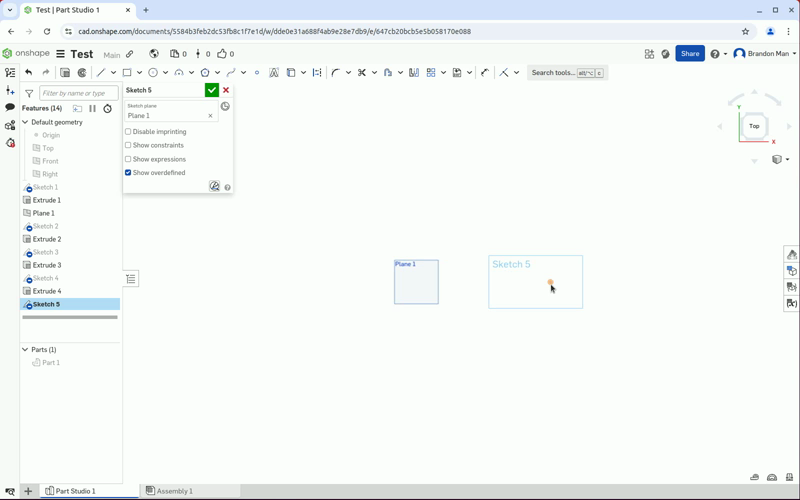
scroll(6)
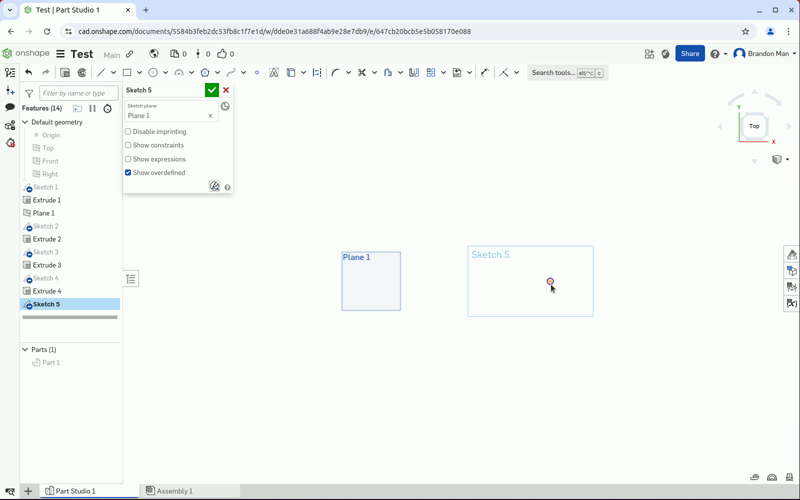
scroll(6)
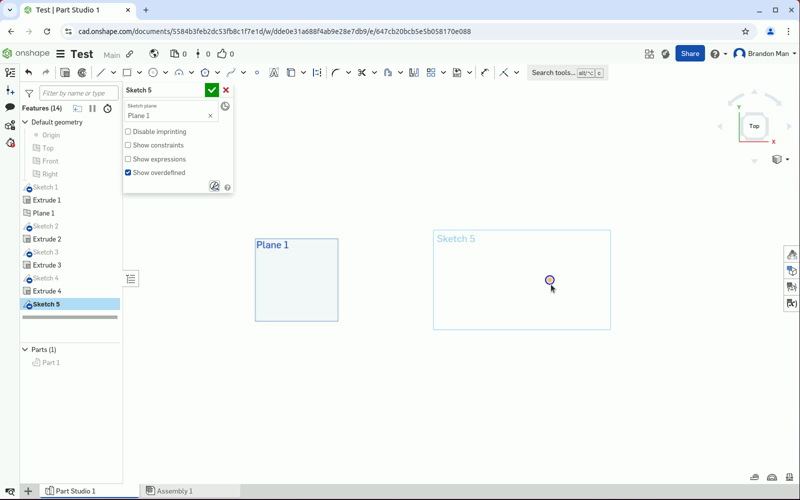
scroll(6)
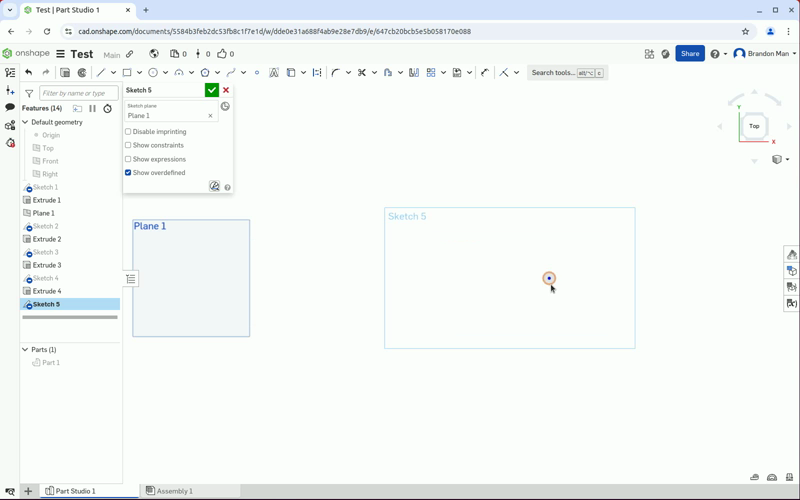
scroll(6)
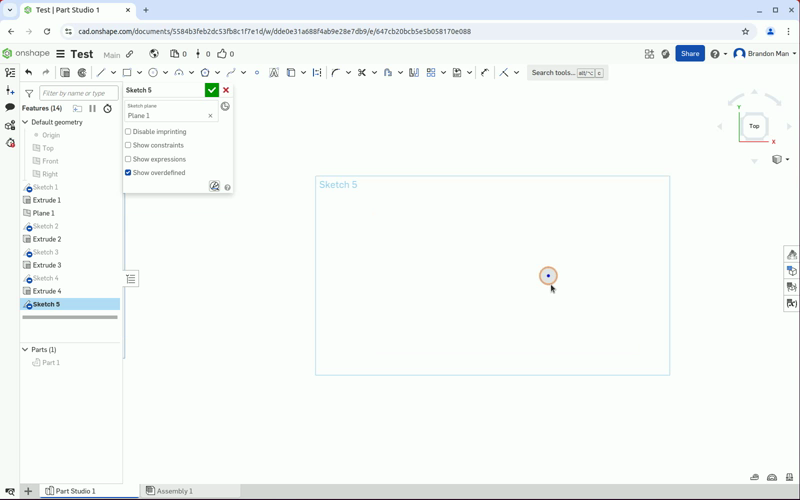
scroll(6)
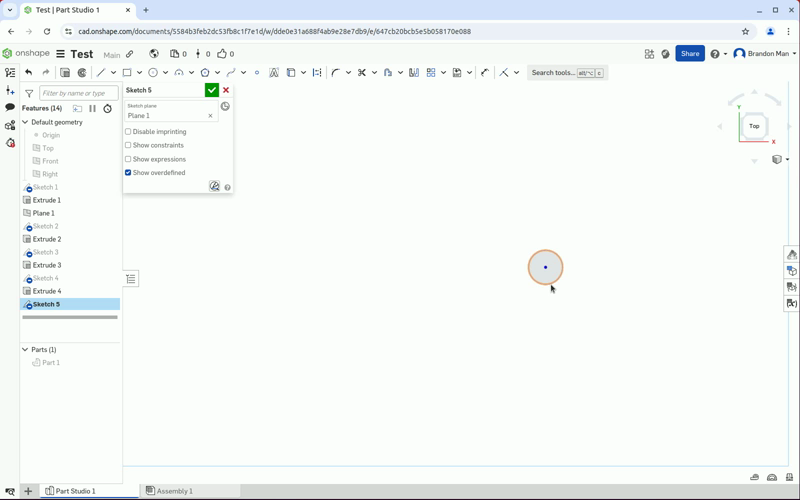
click(551, 284)
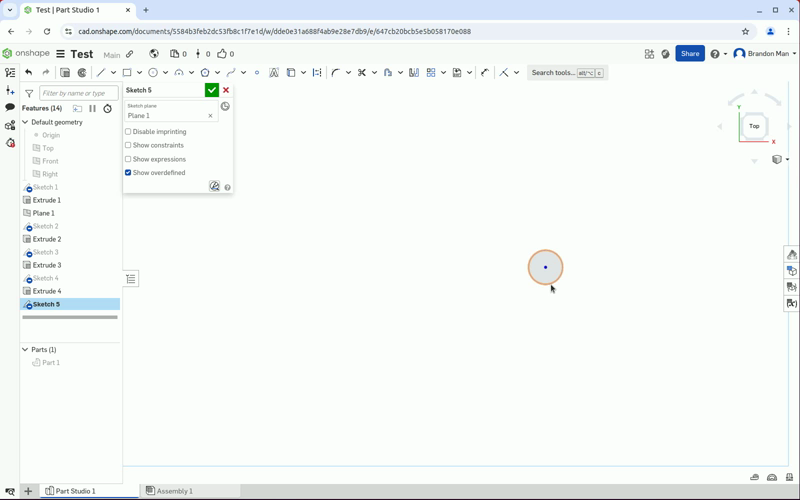
scroll(-6)
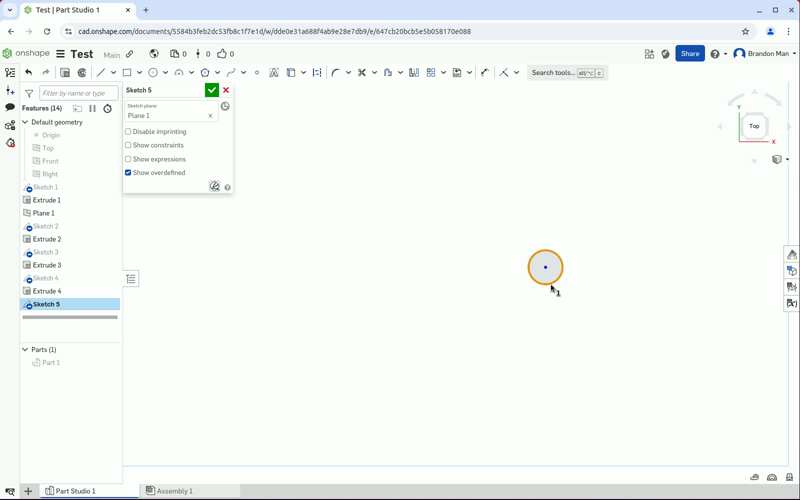
scroll(-6)
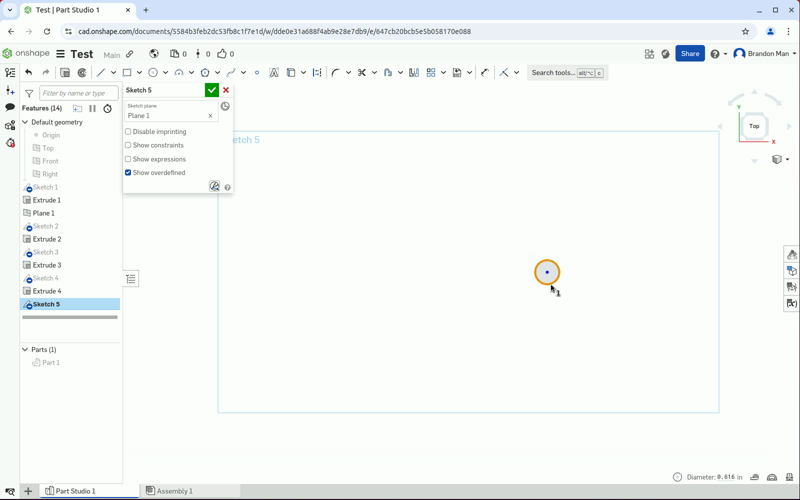
scroll(-6)
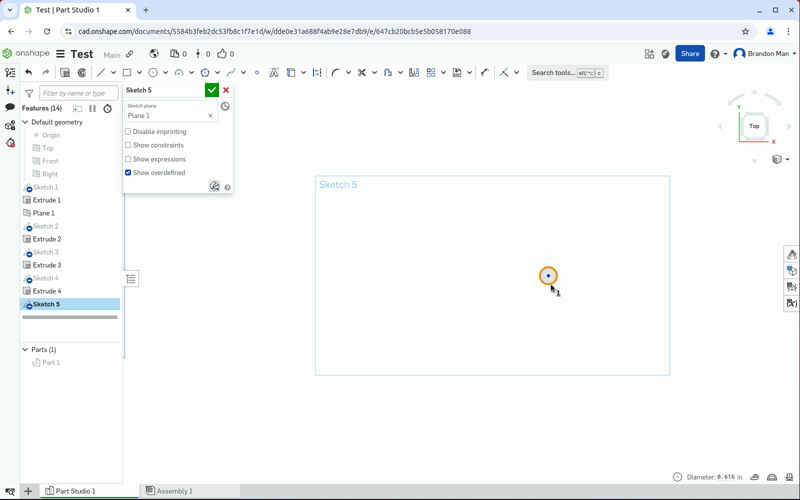
scroll(-6)
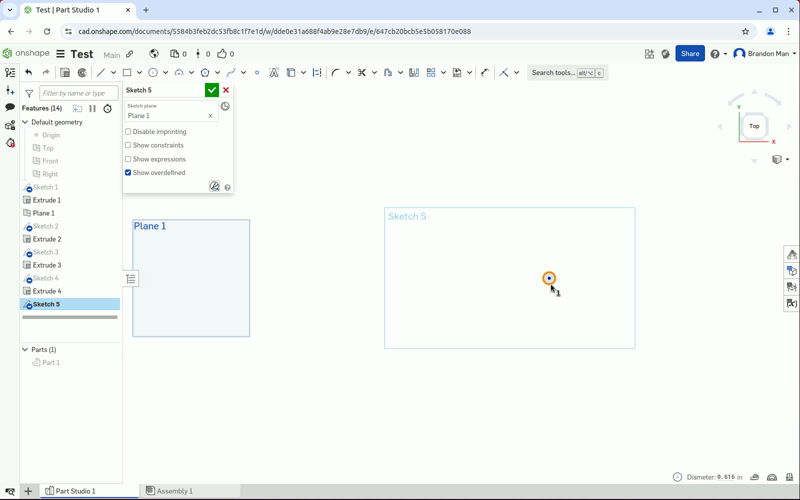
scroll(-6)
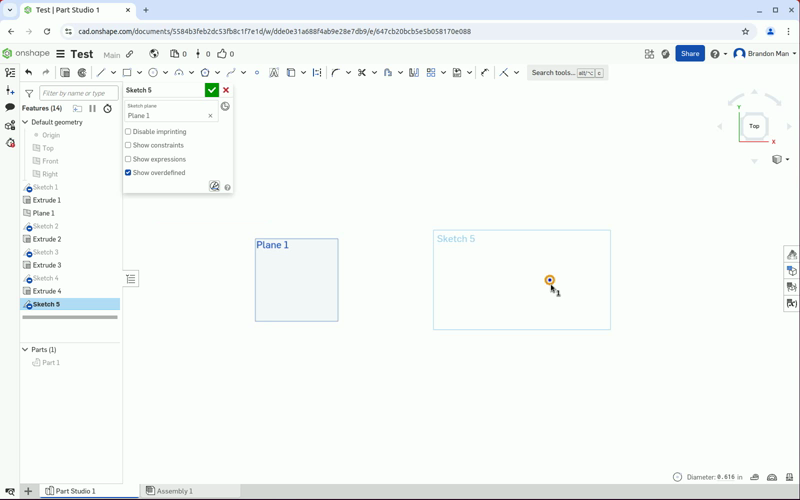
scroll(-6)
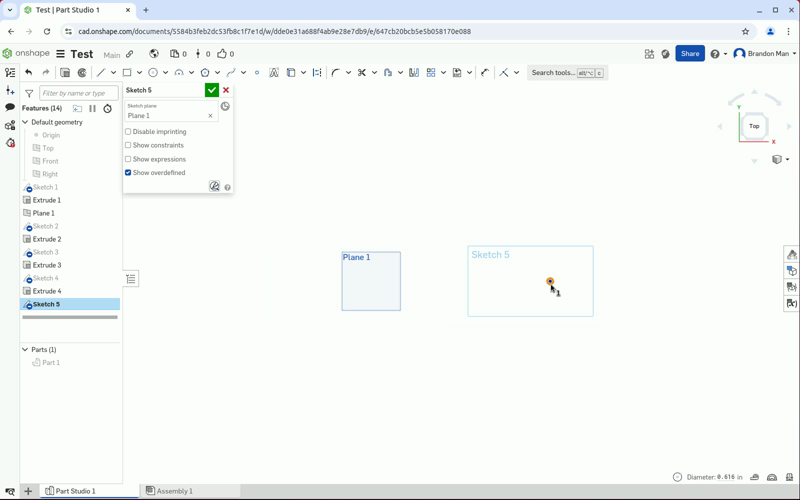
scroll(-6)
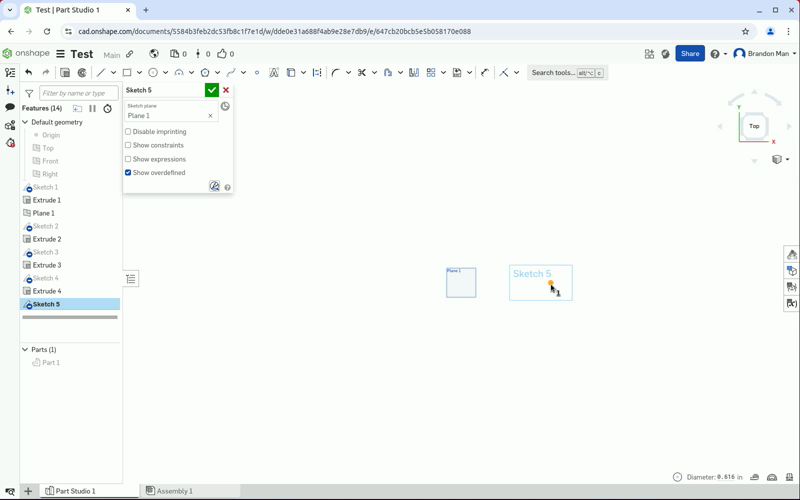
mouse_move(73, 352)
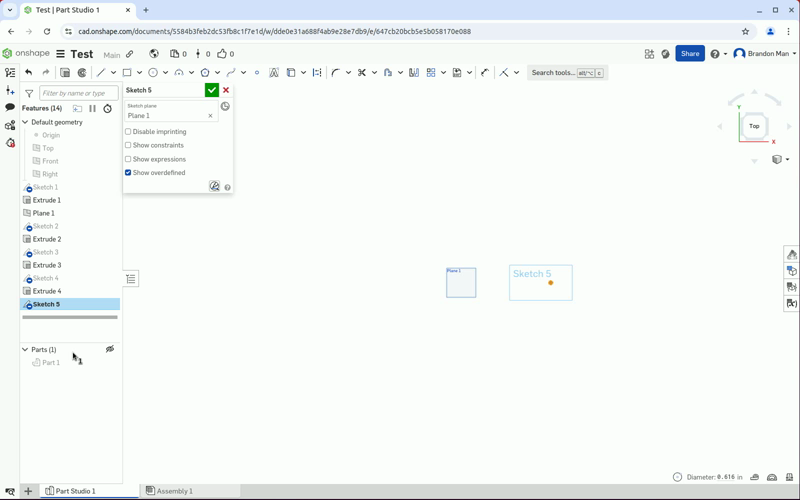
key(shift+y)
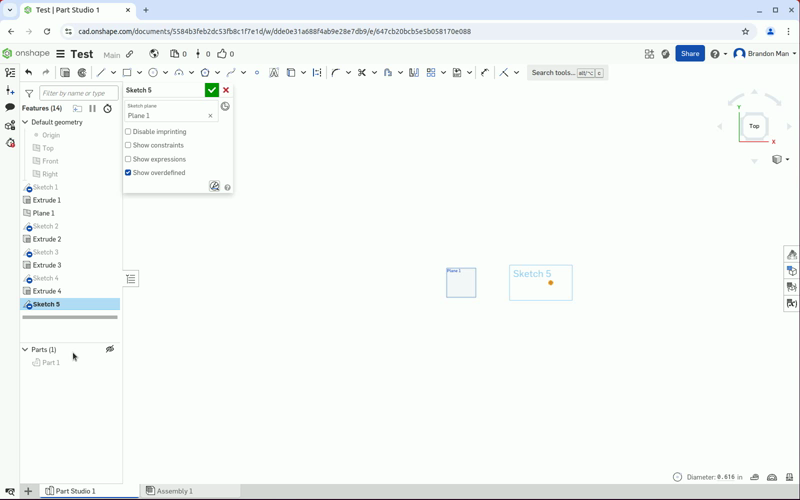
key(shift+e)
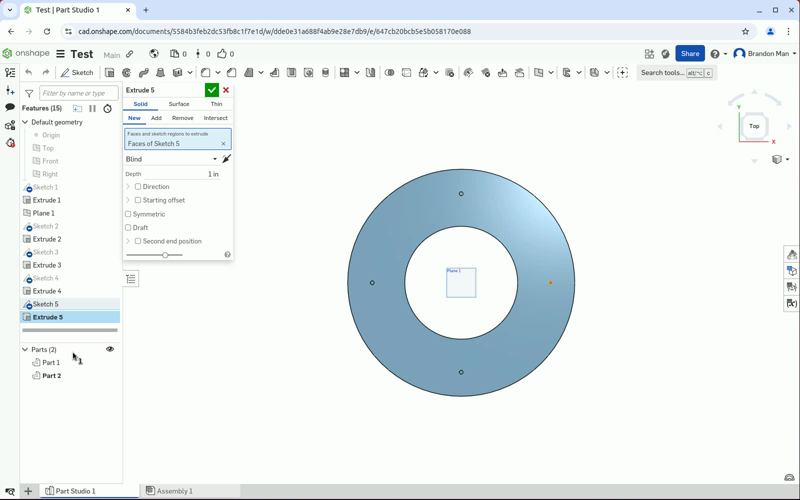
mouse_move(143, 106)
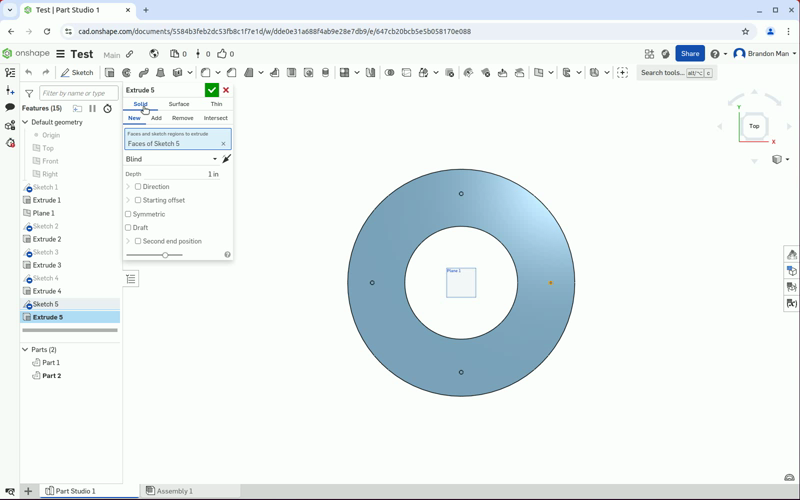
click(143, 106)
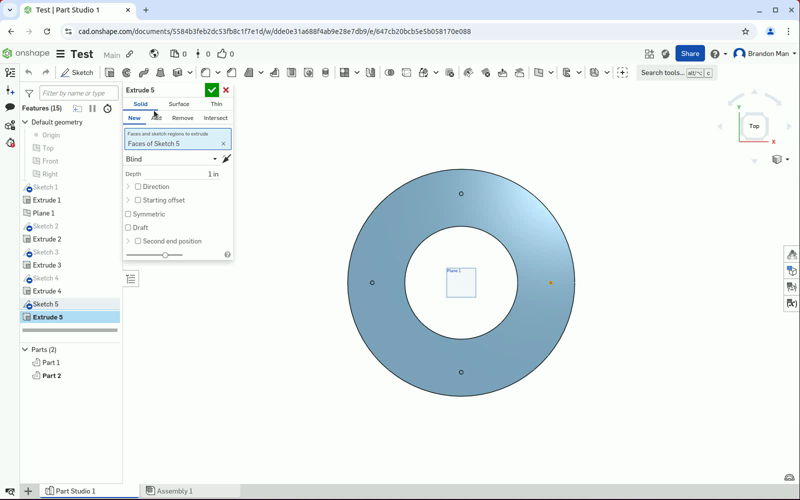
mouse_move(186, 120)
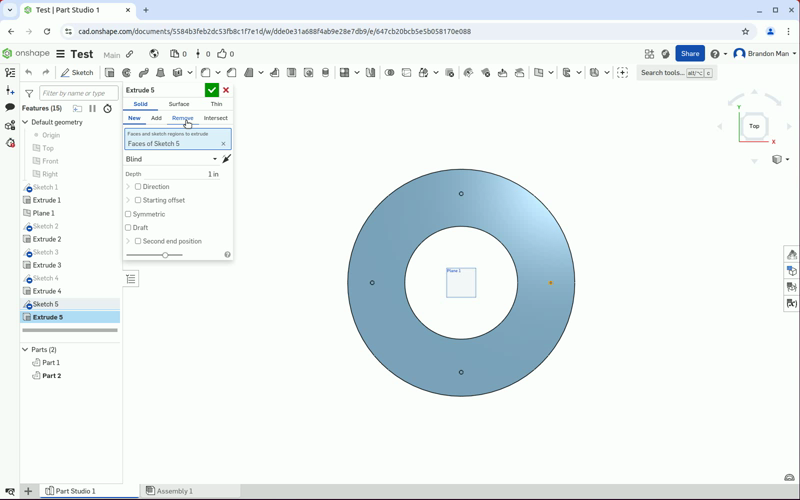
click(186, 120)
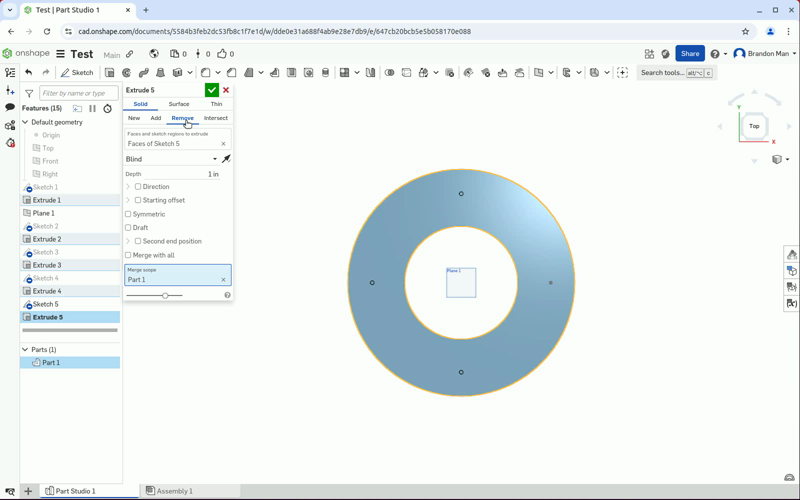
key(tab, 4)
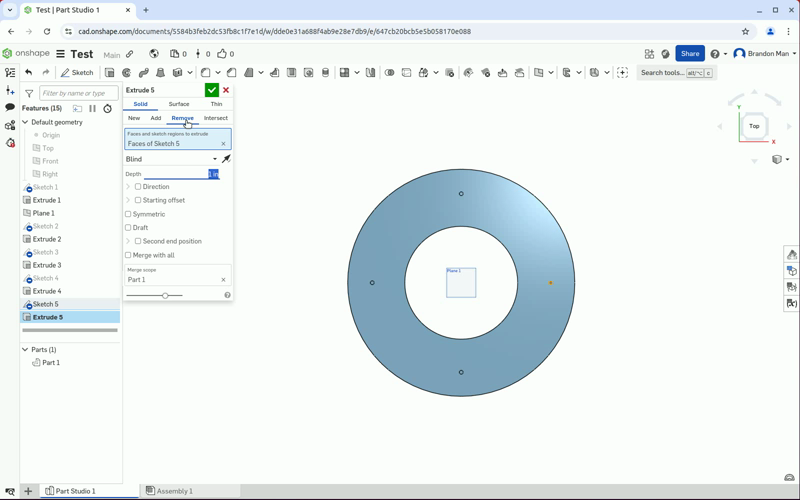
text(0.241)
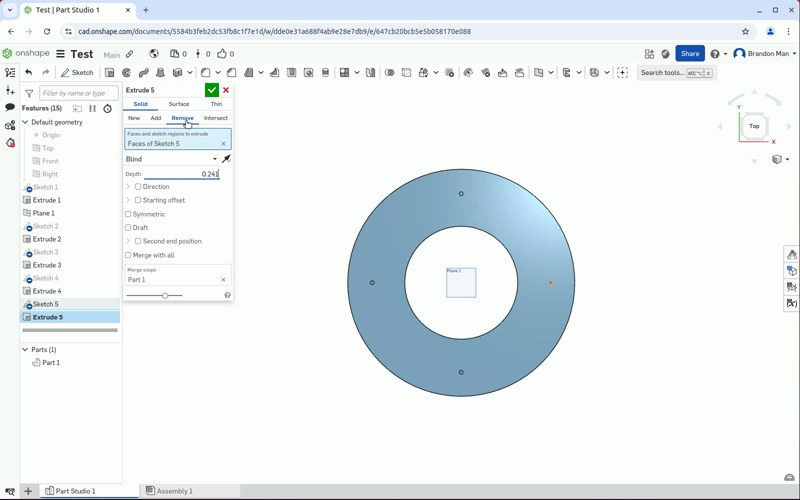
key(tab, 6)
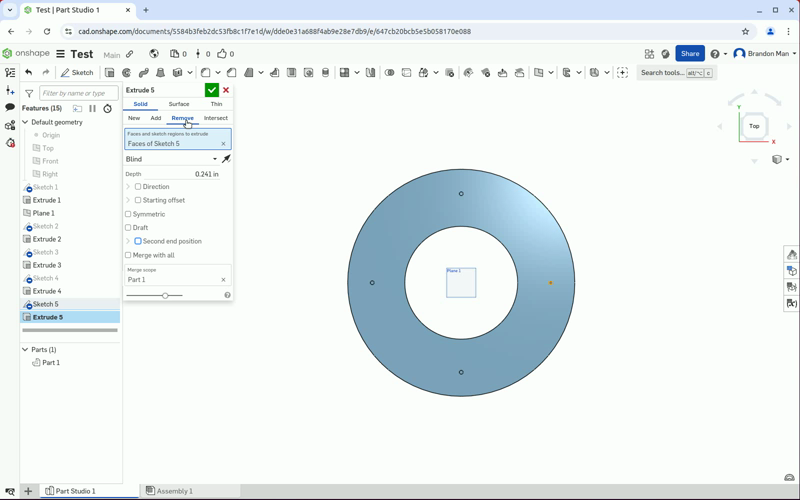
key(space)
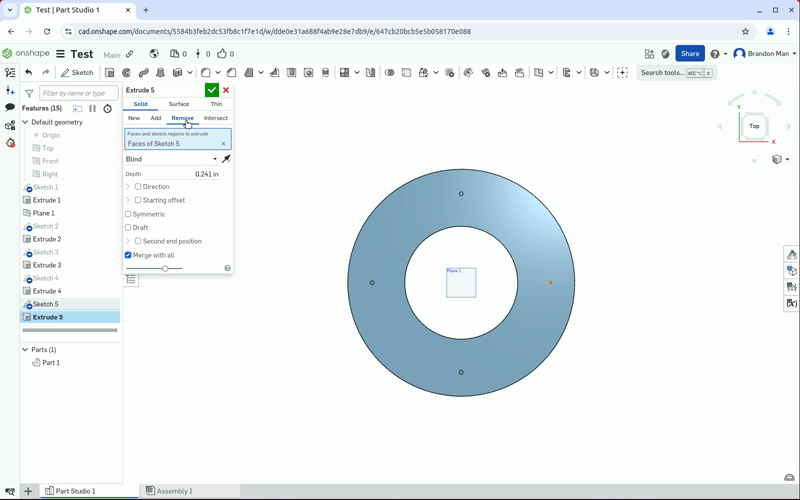
key(enter)
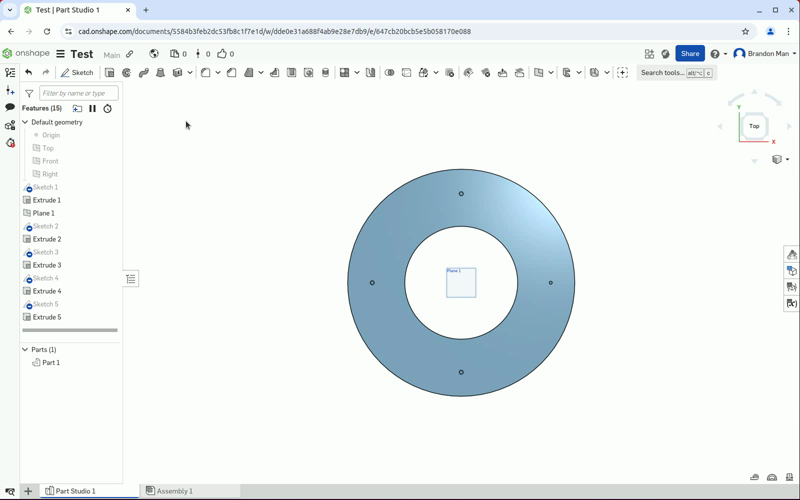
key(shift+h)
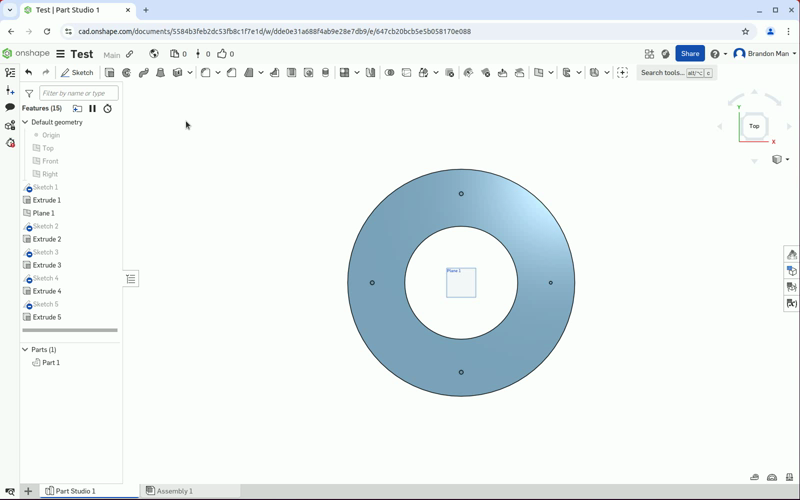
key(shift+h)
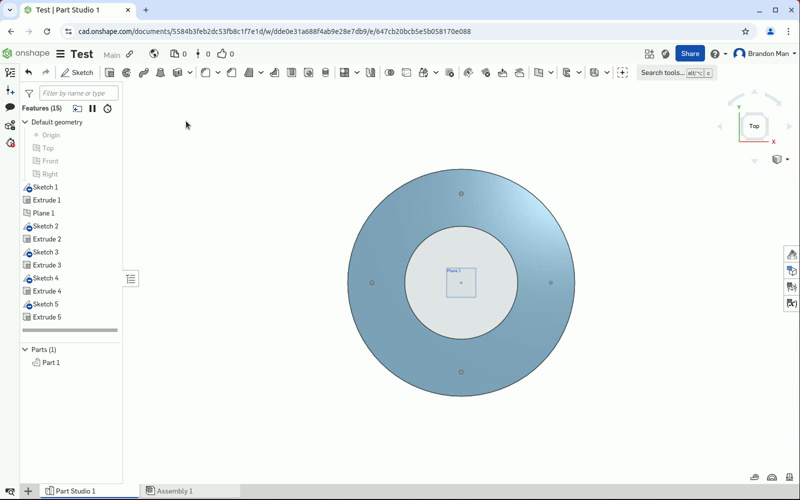
key(shift+7)
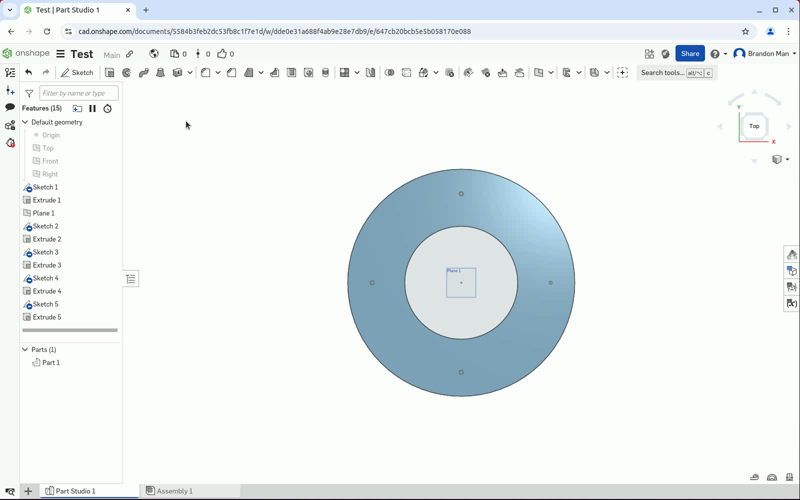
key(up, 3)
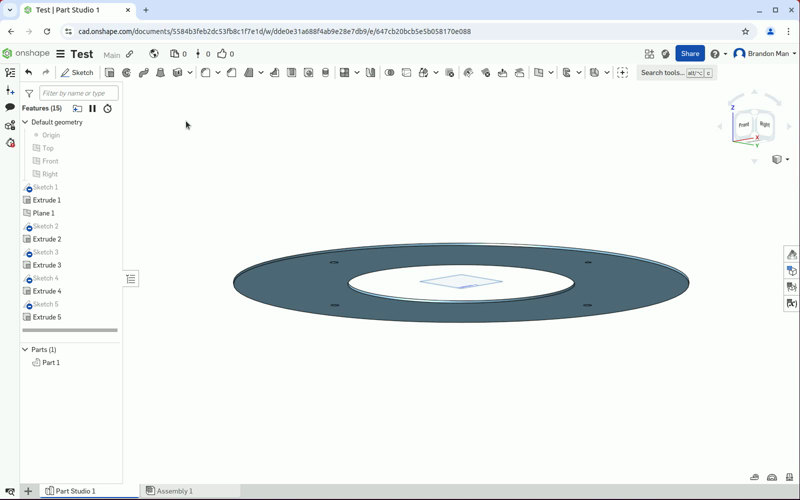
key(left, 3)
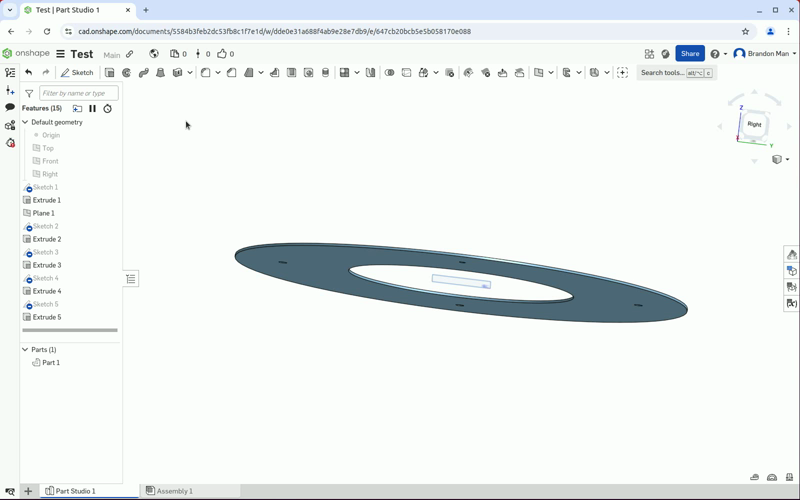
key(right, 3)
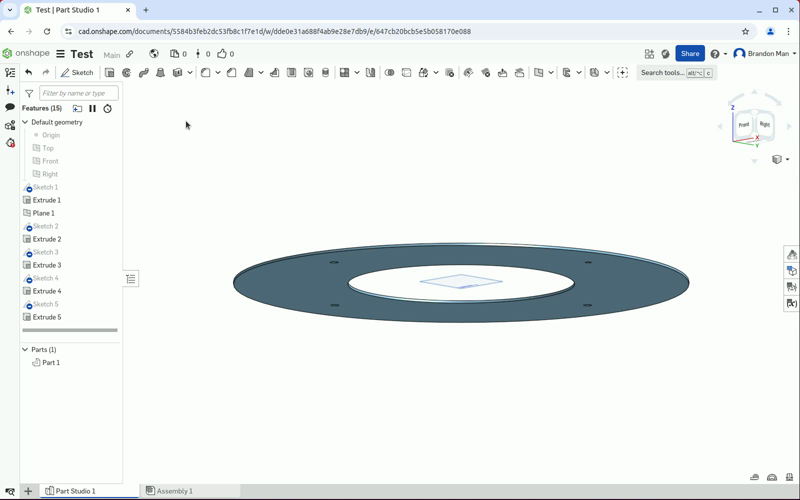
key(down, 3)
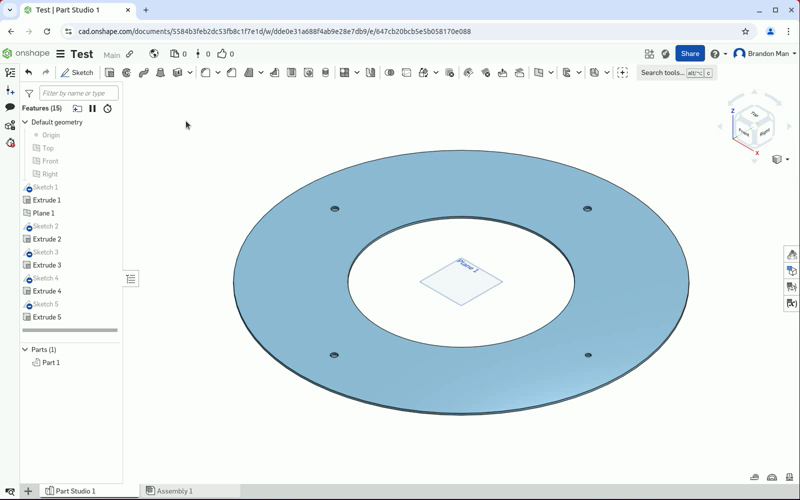
mouse_move(73, 189)
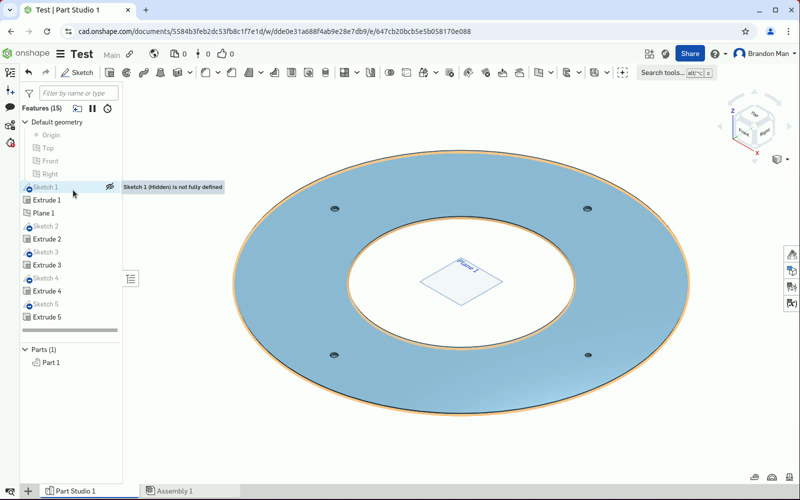
click(73, 189)